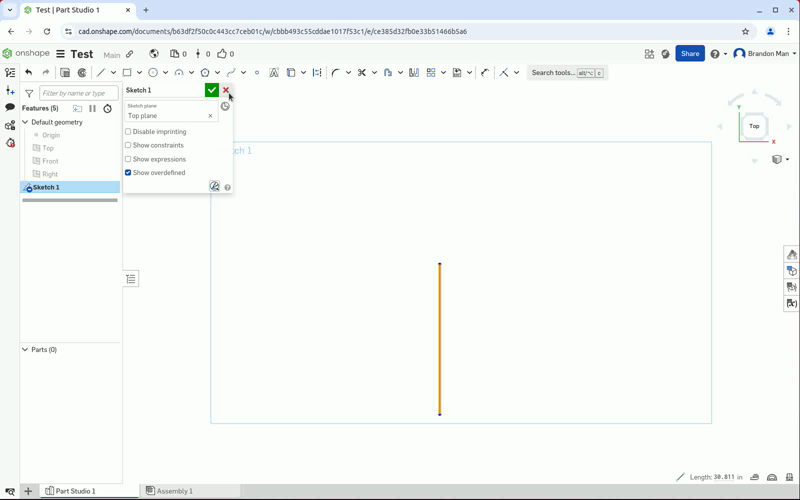
key(shift+h)
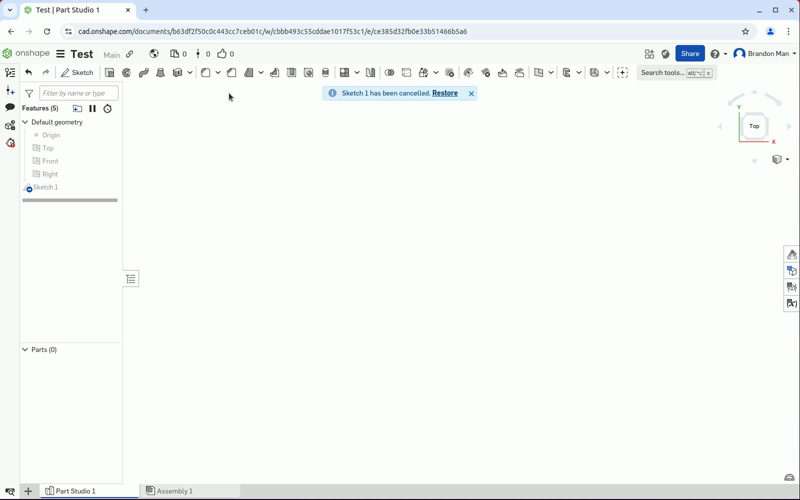
mouse_move(73, 352)
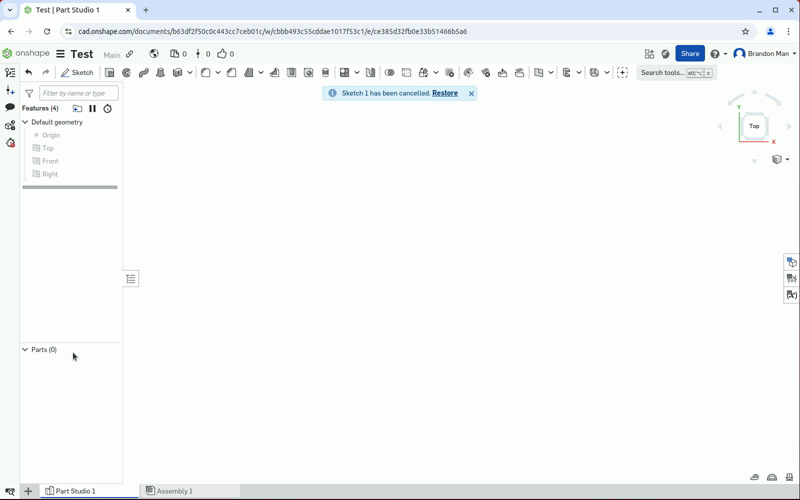
key(y)
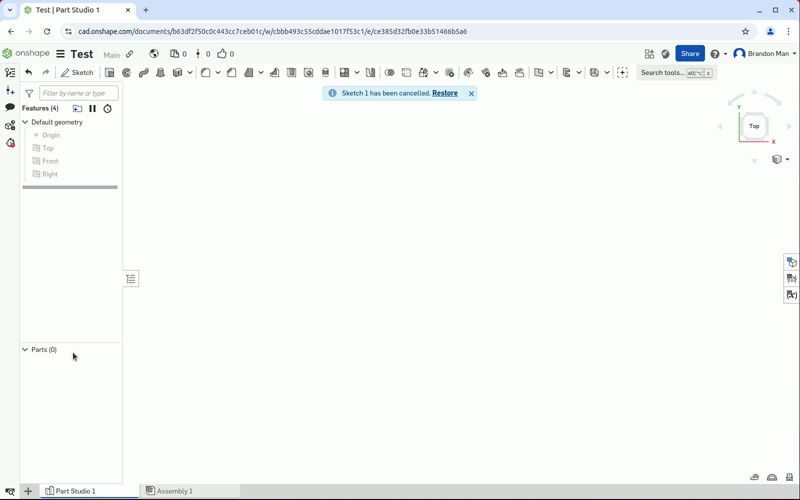
key(shift+p)
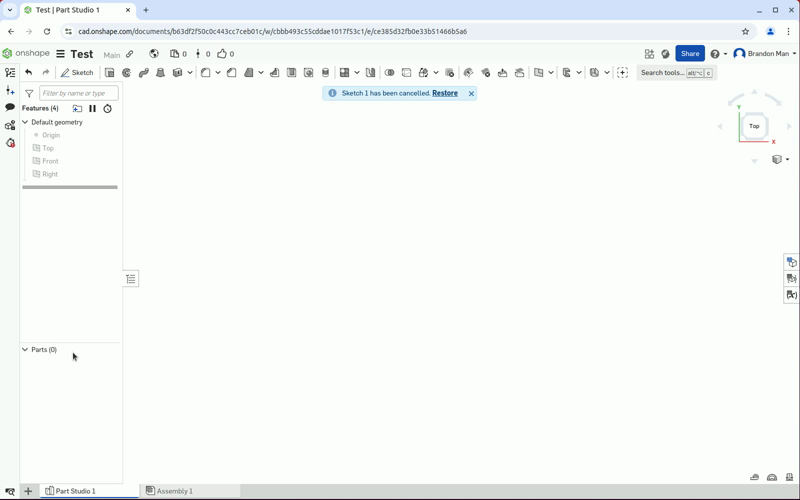
key(space)
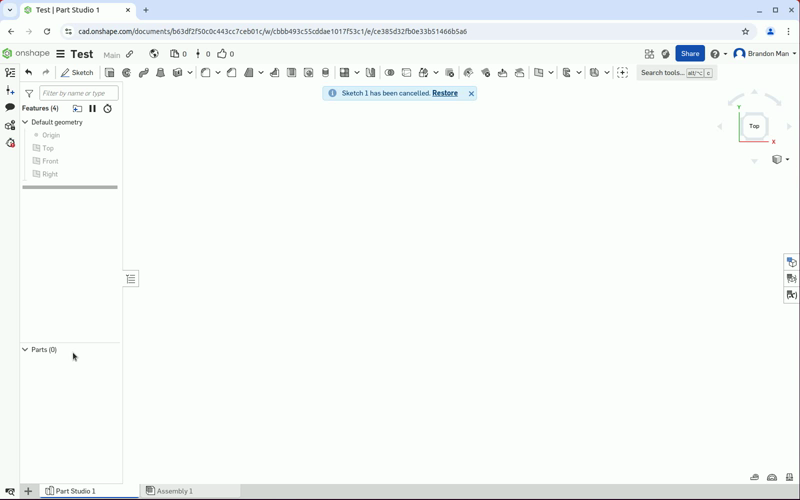
key_down(shift)
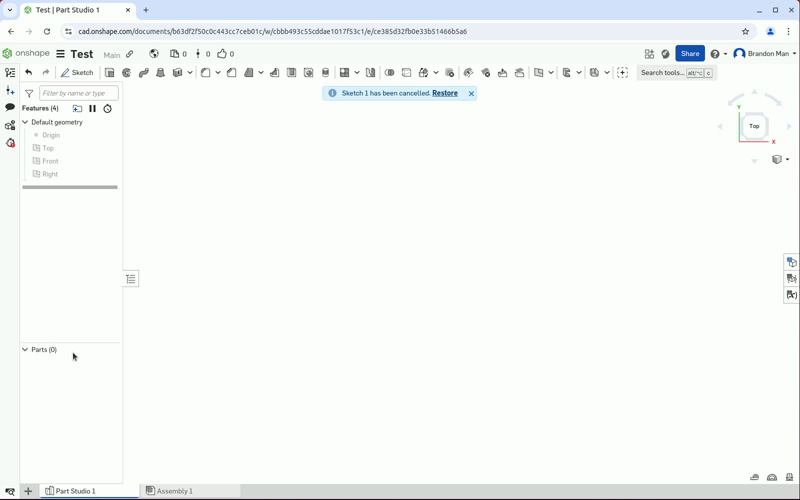
key(up)
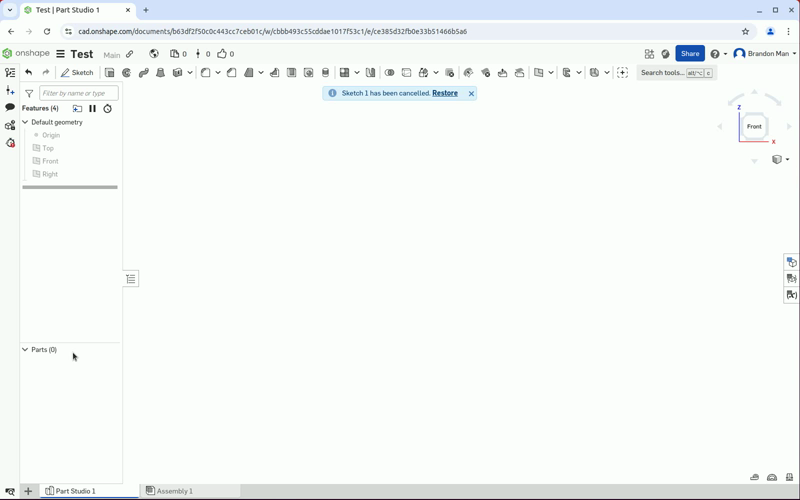
key_up(shift)
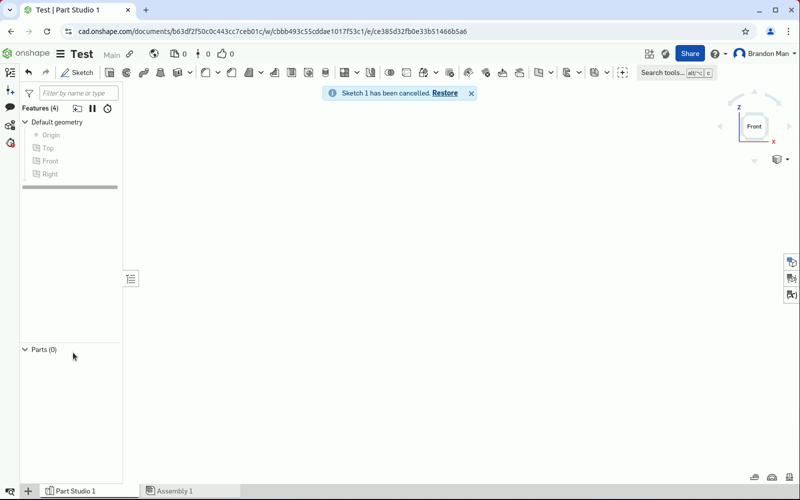
mouse_move(73, 352)
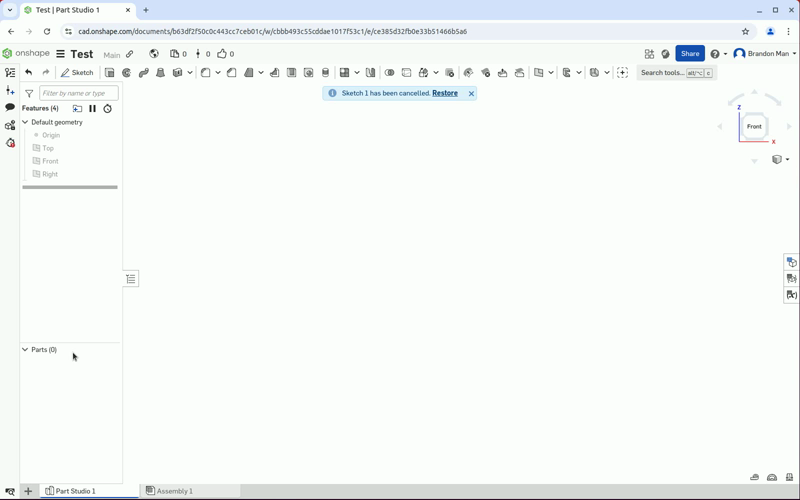
key(shift+y)
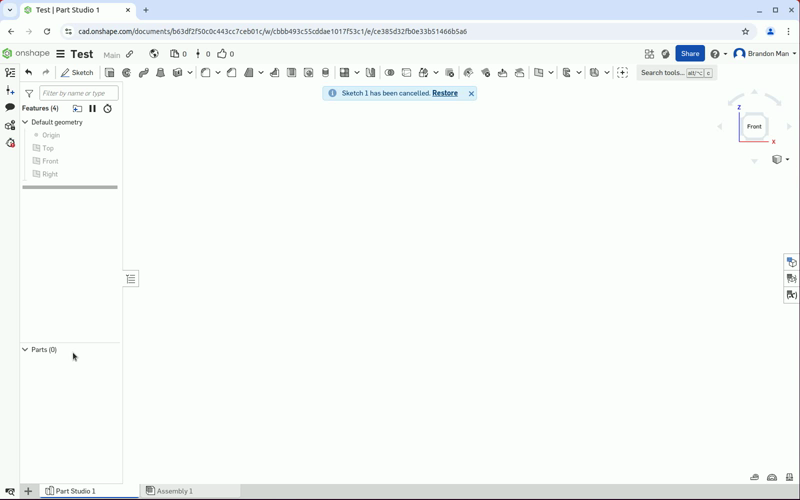
key(shift+s)
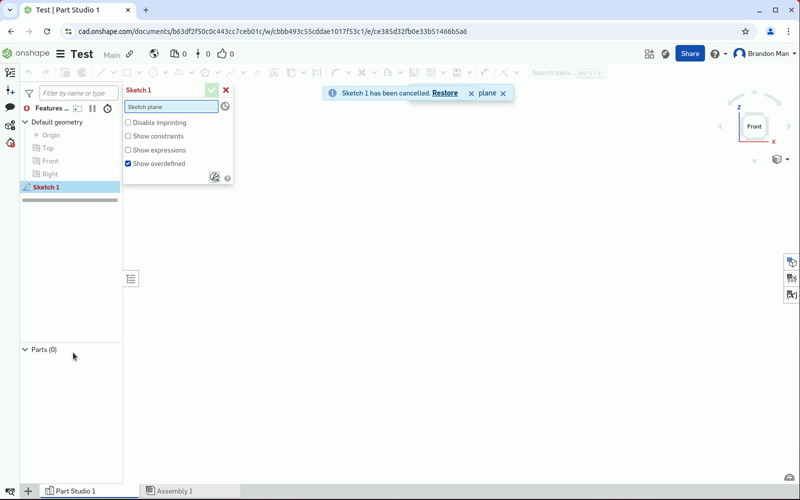
mouse_move(73, 163)
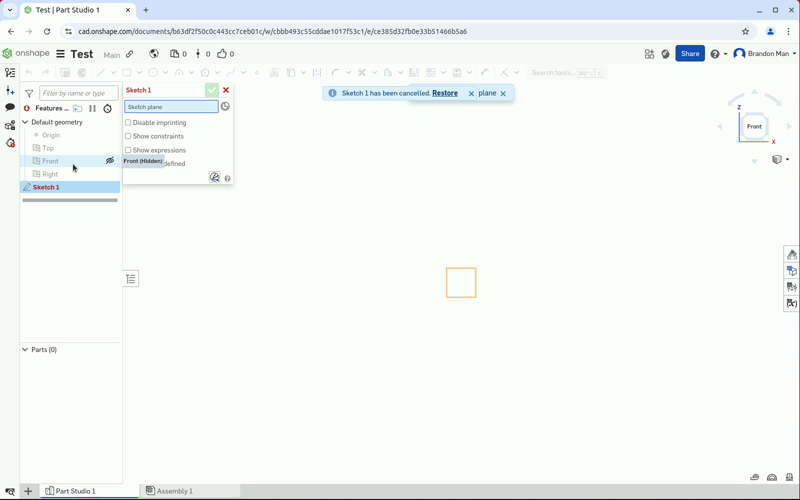
click(73, 163)
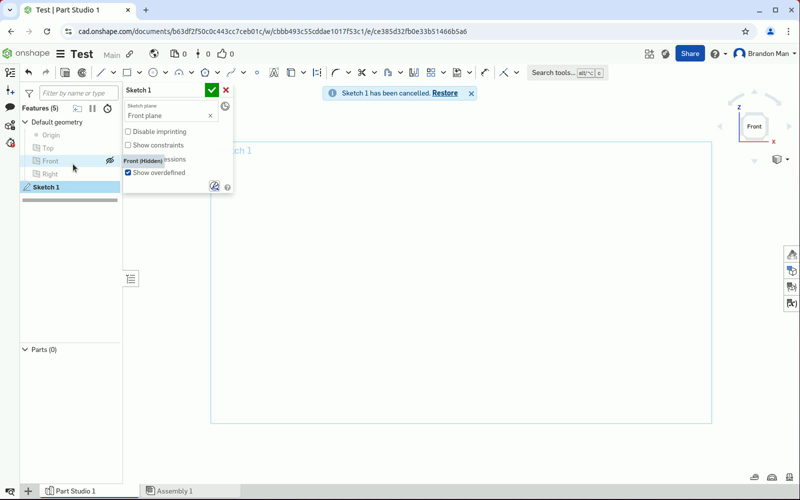
mouse_move(73, 352)
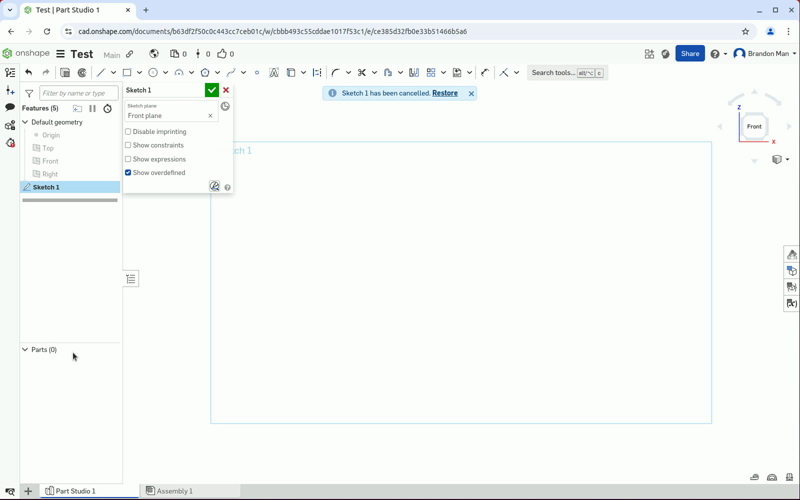
key(y)
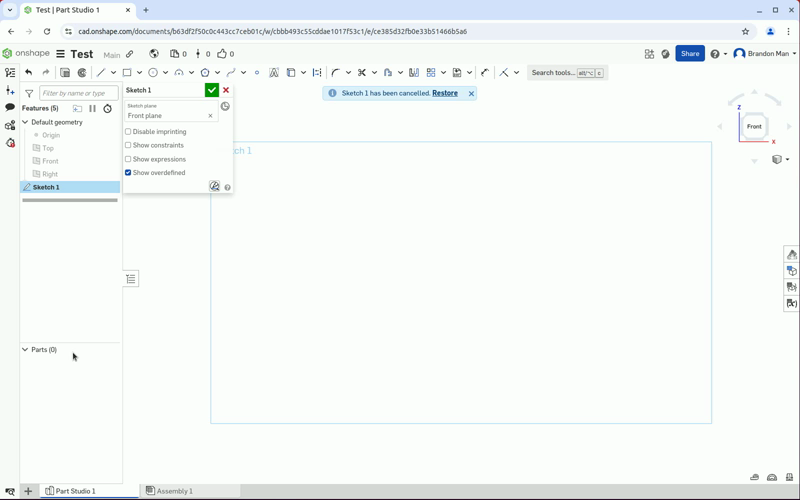
key(l)
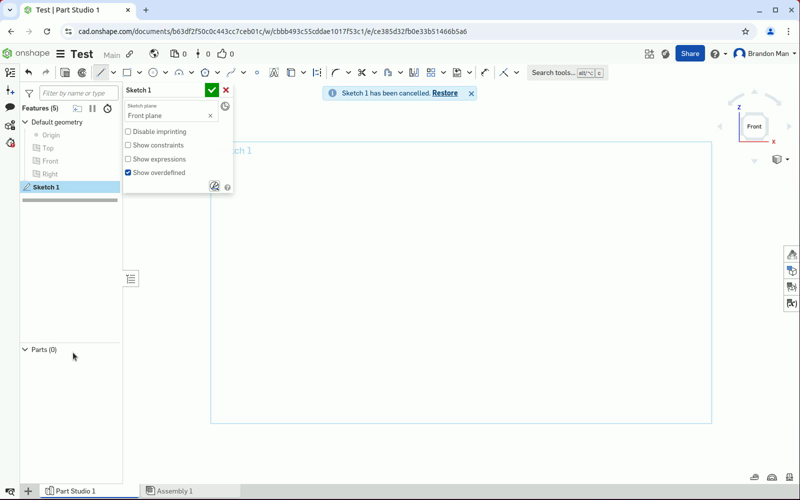
key_down(shift)
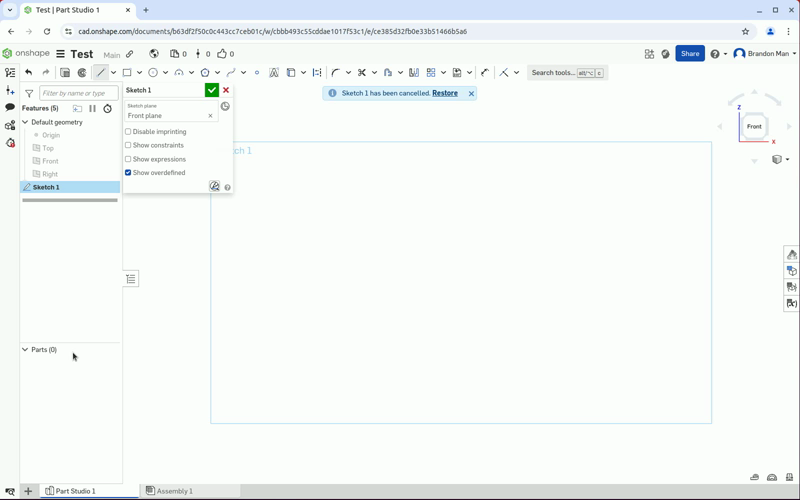
mouse_move(413, 282)
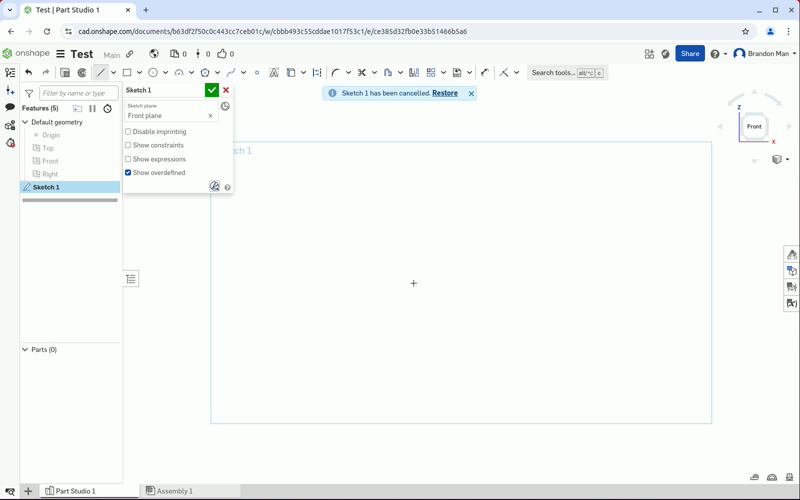
click(413, 282)
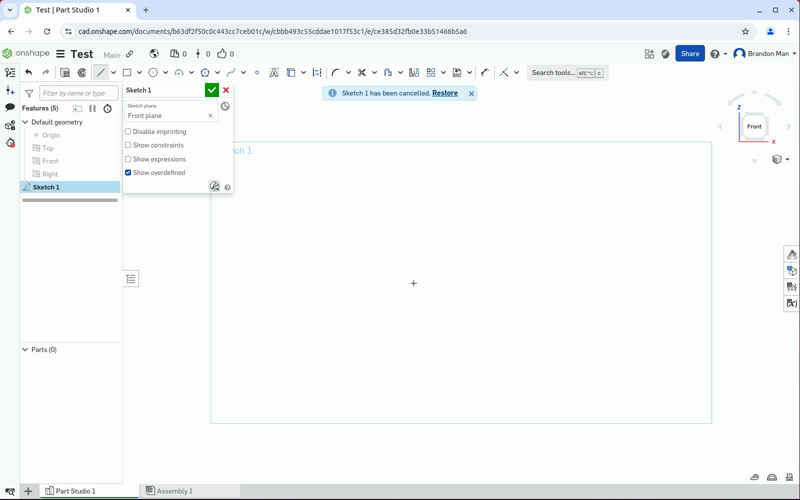
key_up(shift)
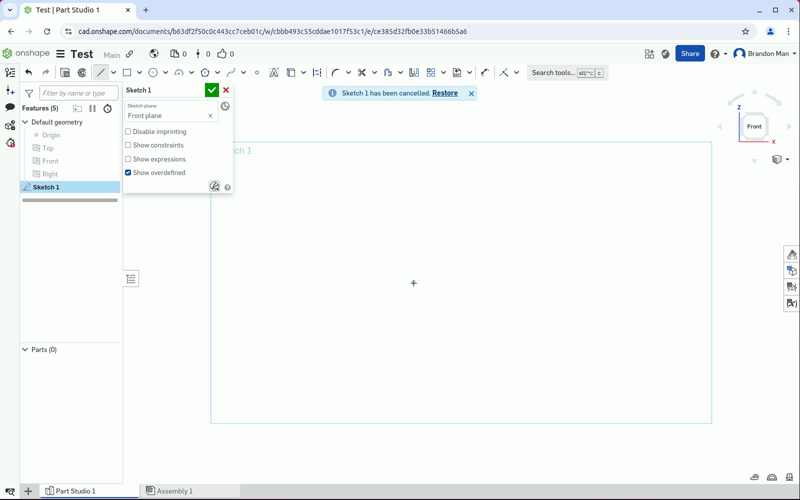
key_down(shift)
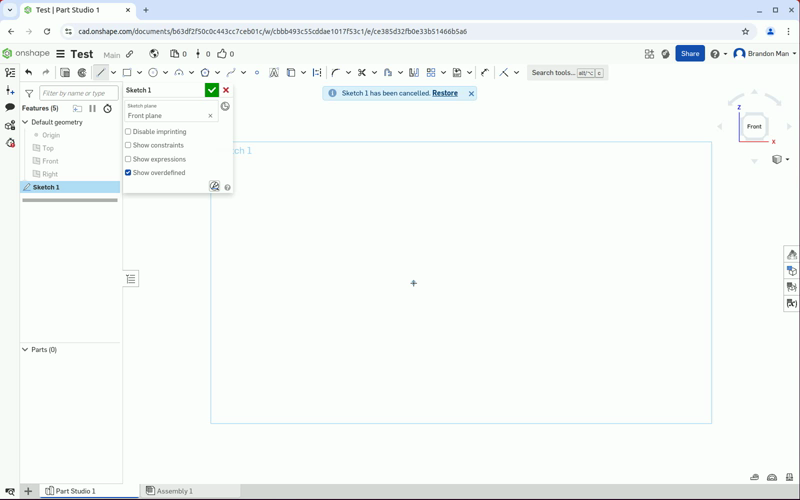
mouse_move(444, 282)
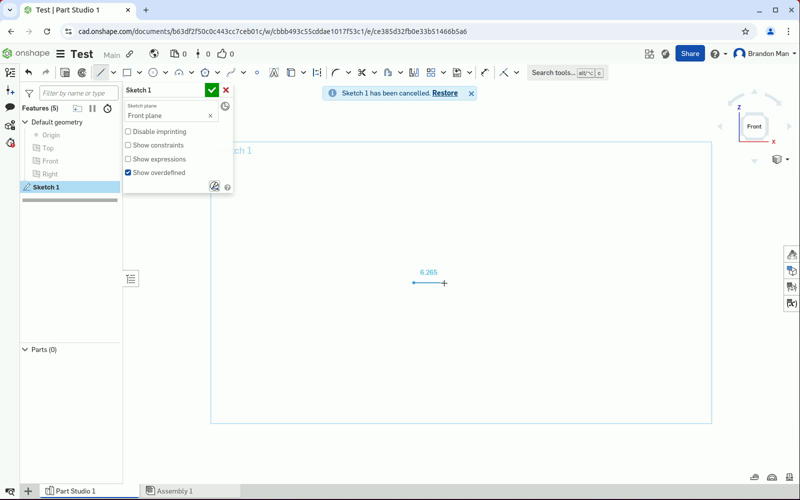
mouse_move(461, 282)
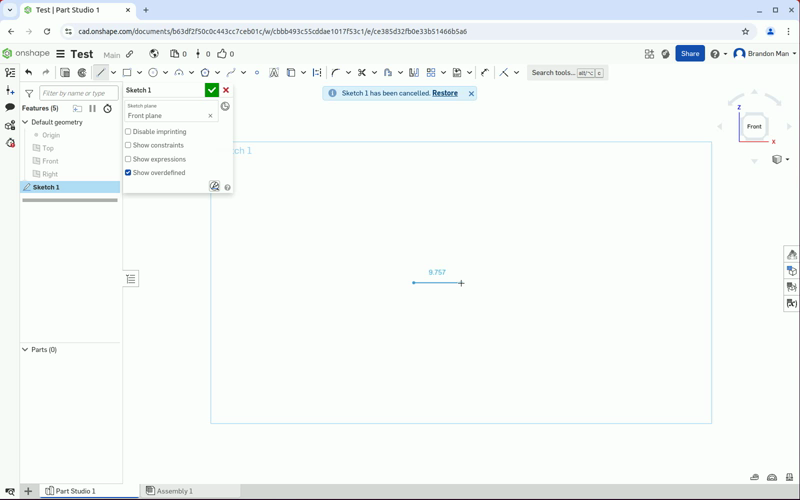
click(461, 282)
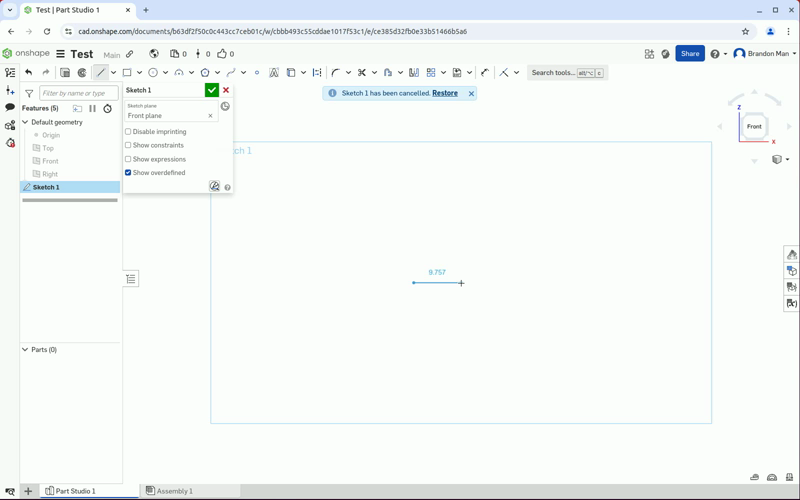
key_up(shift)
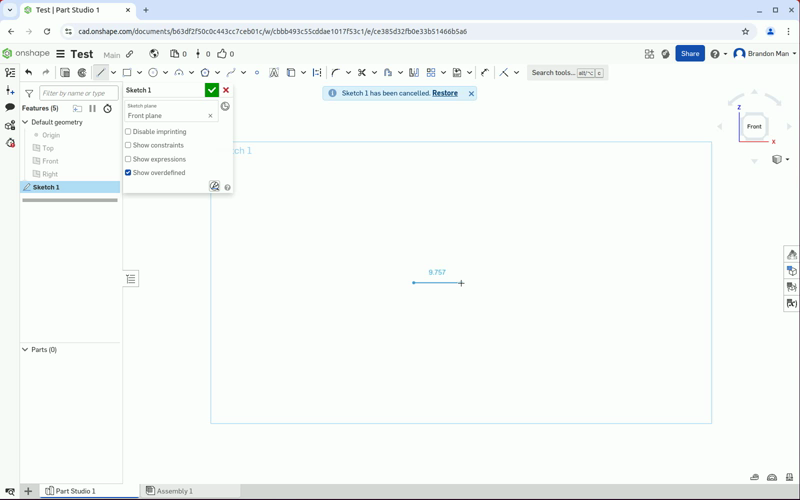
key_down(shift)
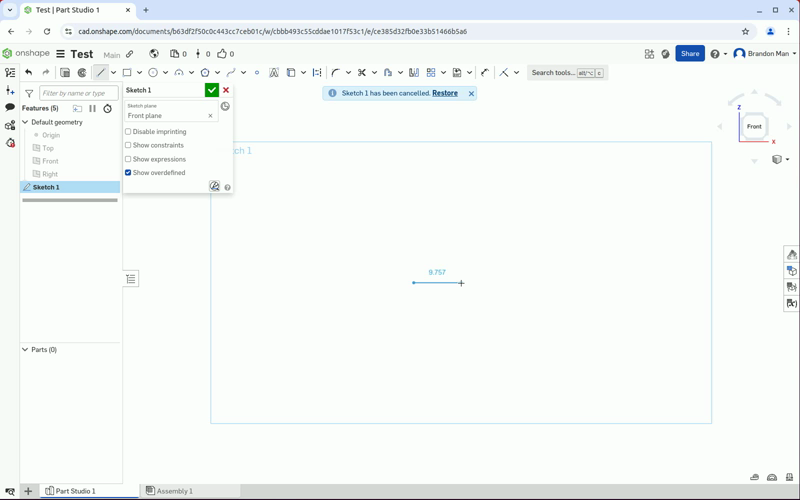
mouse_move(461, 170)
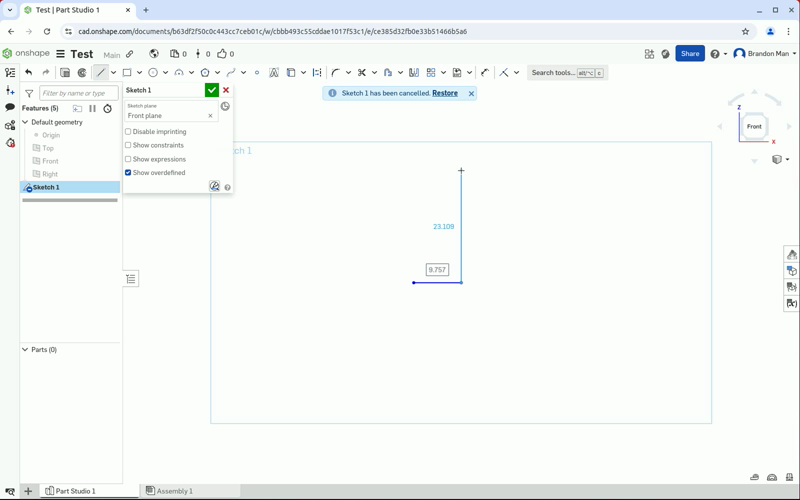
click(461, 170)
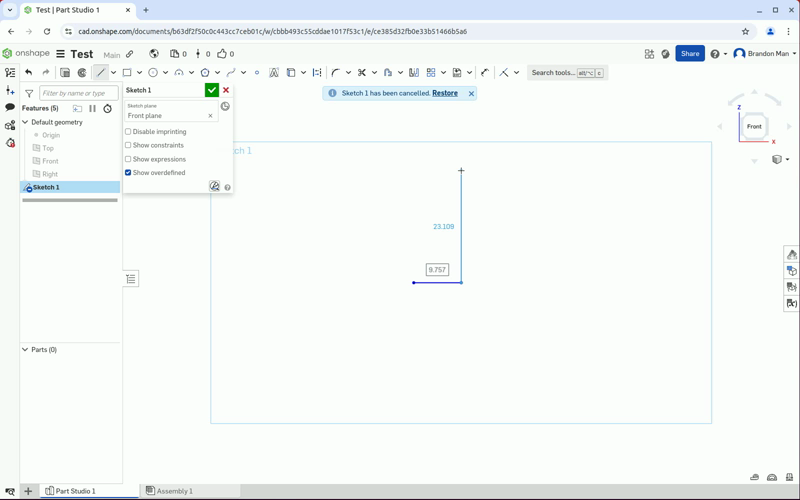
key_up(shift)
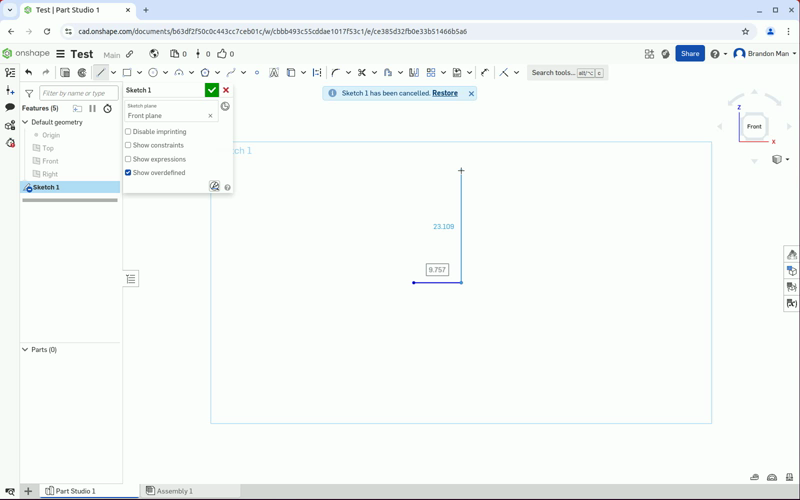
key_down(shift)
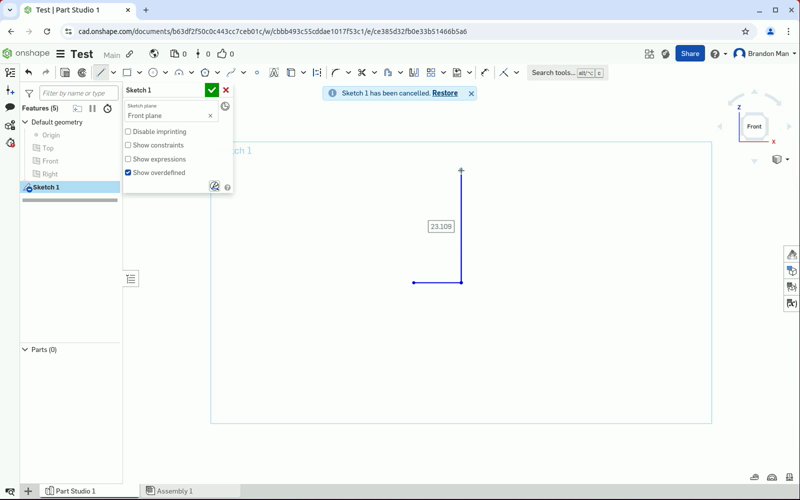
mouse_move(491, 170)
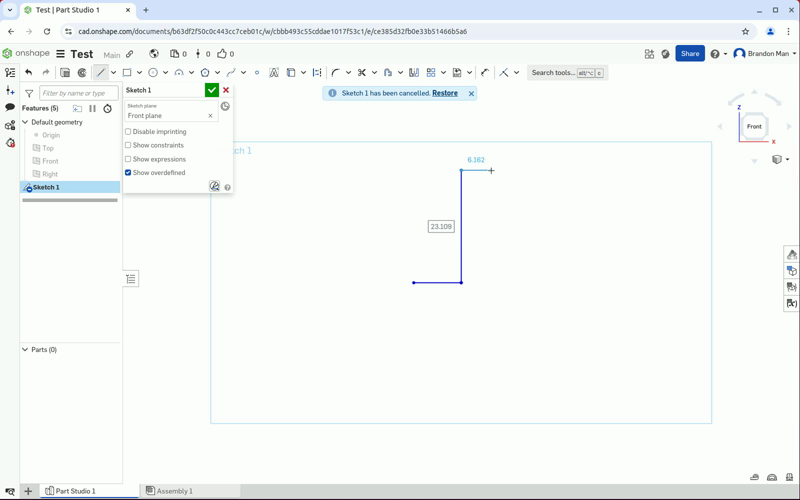
mouse_move(413, 170)
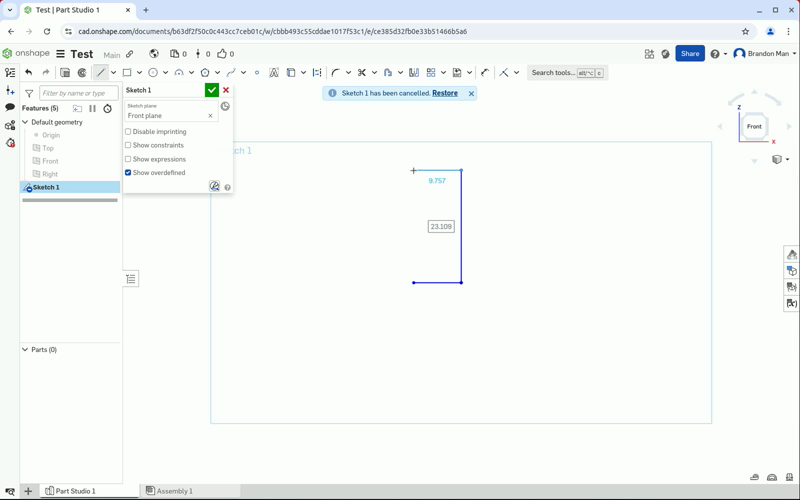
click(413, 170)
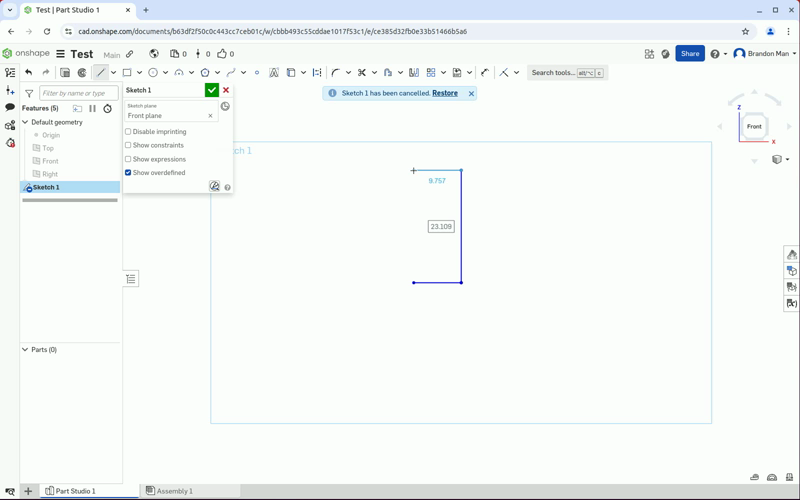
key_up(shift)
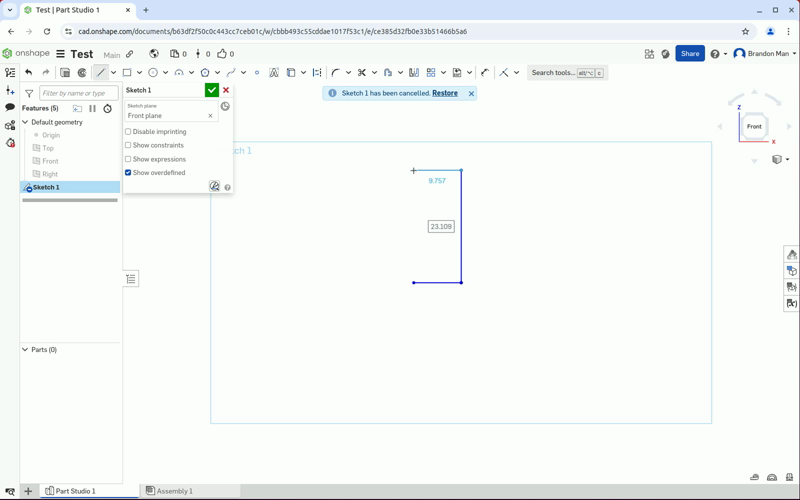
key_down(shift)
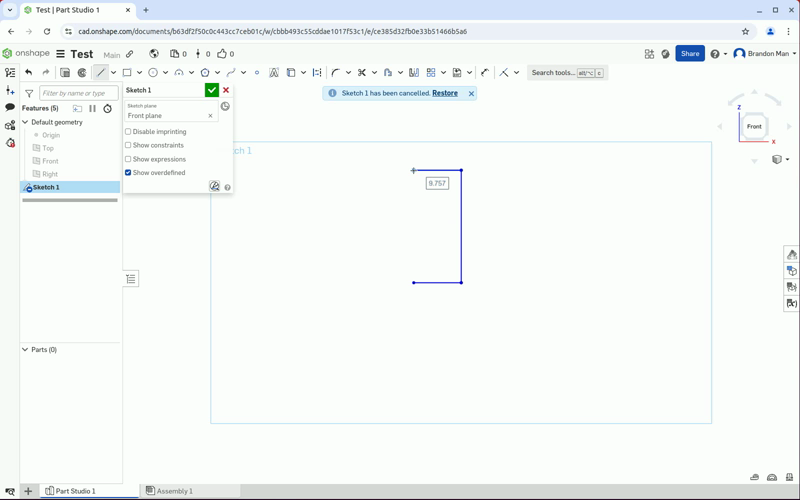
mouse_move(413, 282)
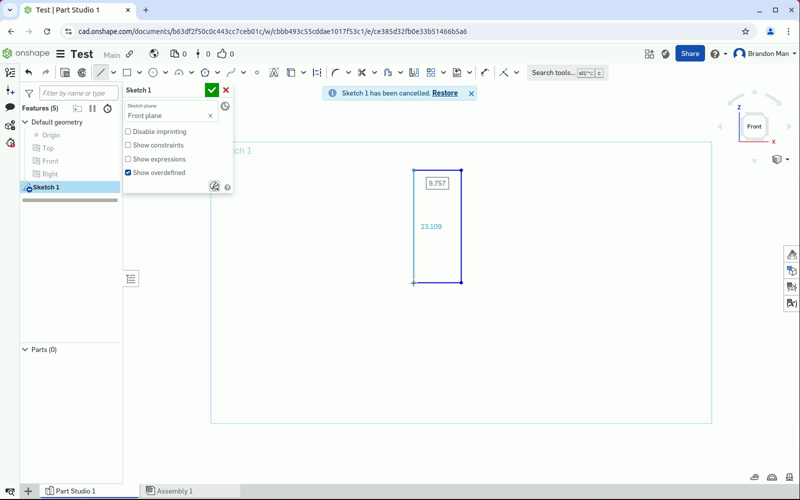
key_up(shift)
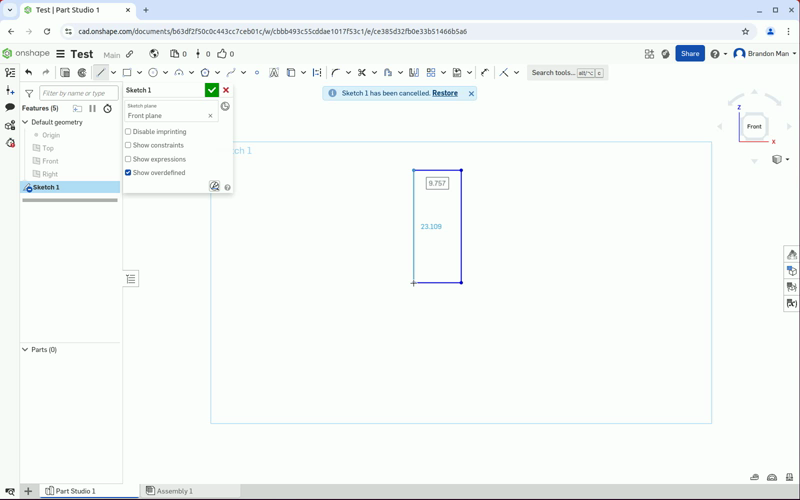
click(413, 282)
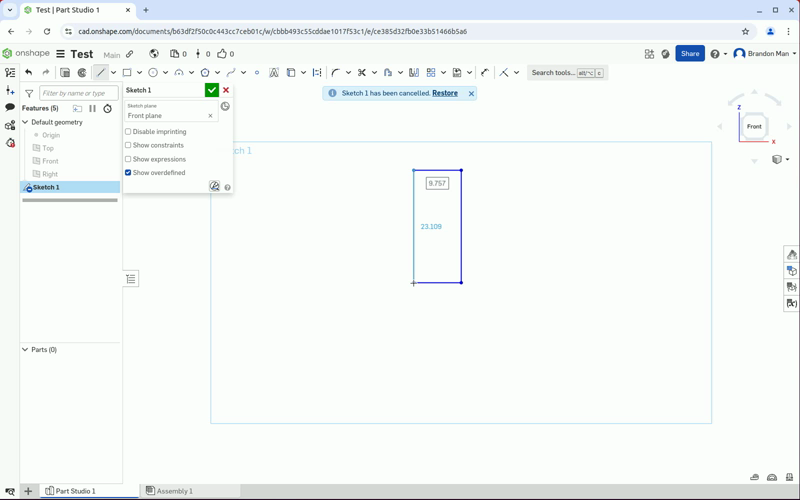
key(esc)
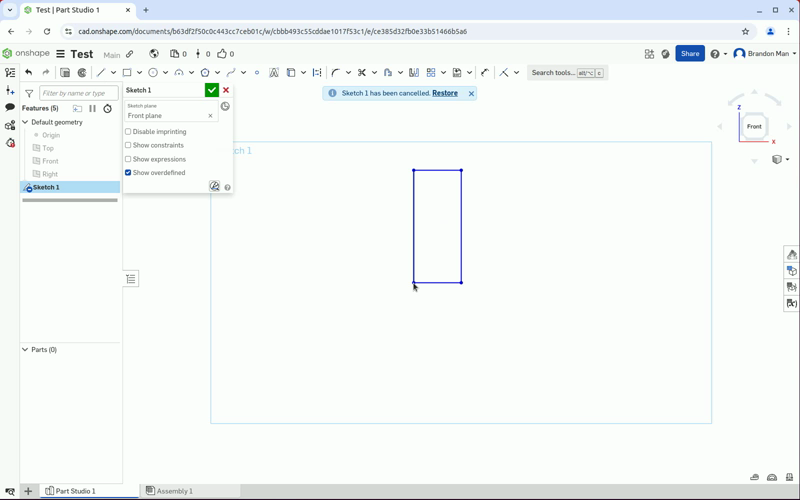
mouse_move(424, 175)
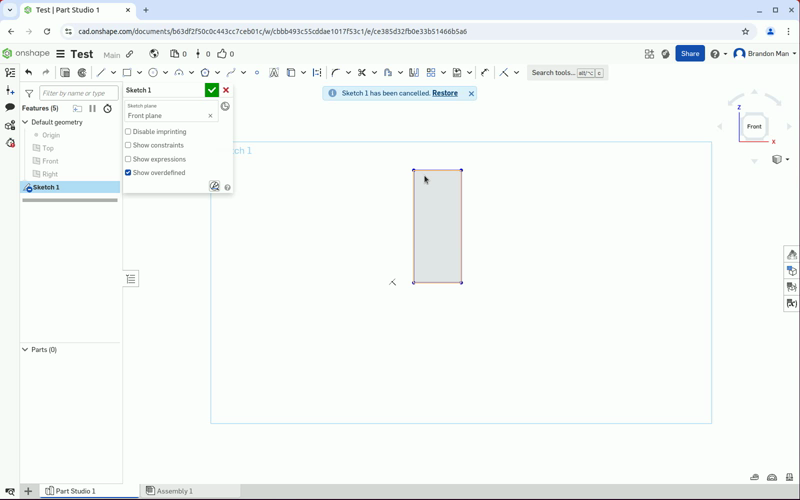
click(424, 175)
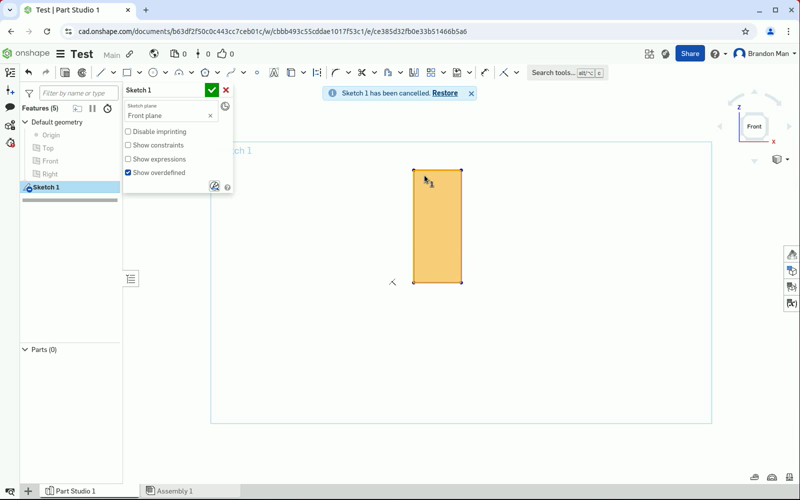
mouse_move(73, 352)
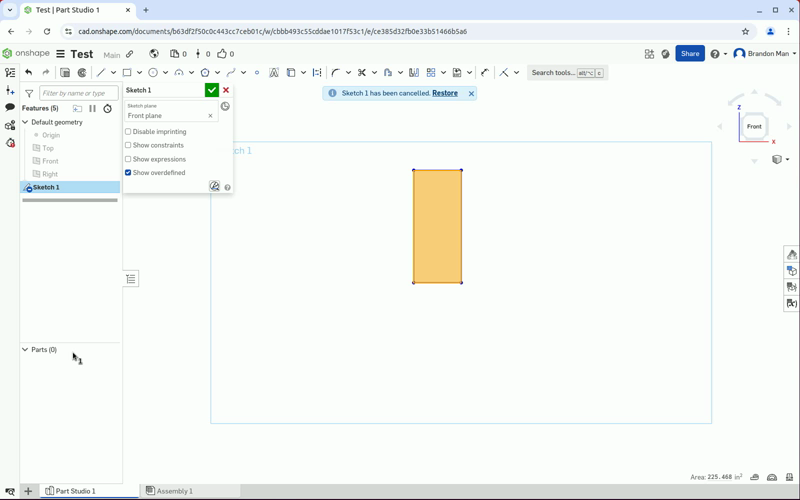
key(shift+y)
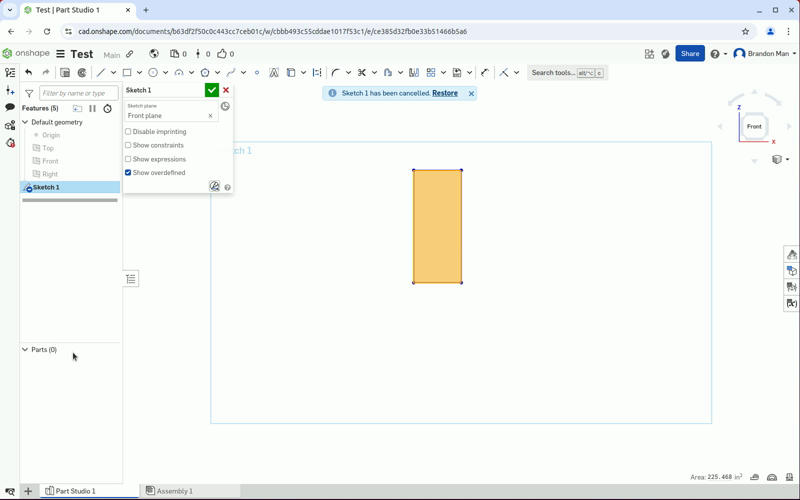
key(shift+e)
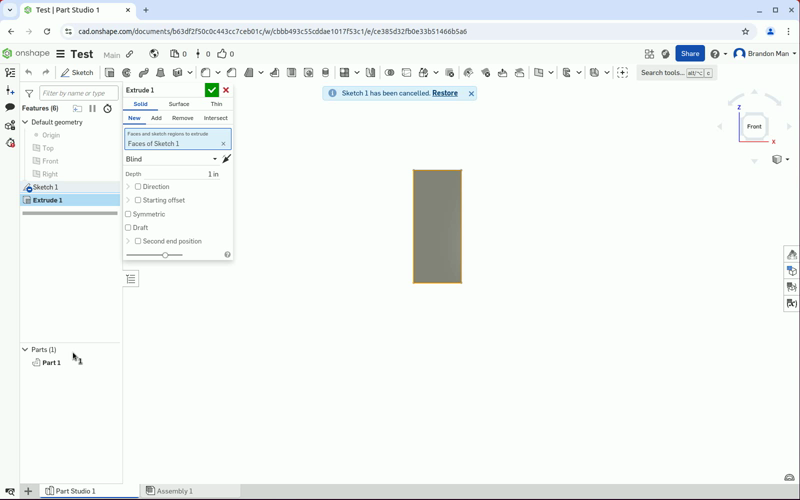
mouse_move(143, 106)
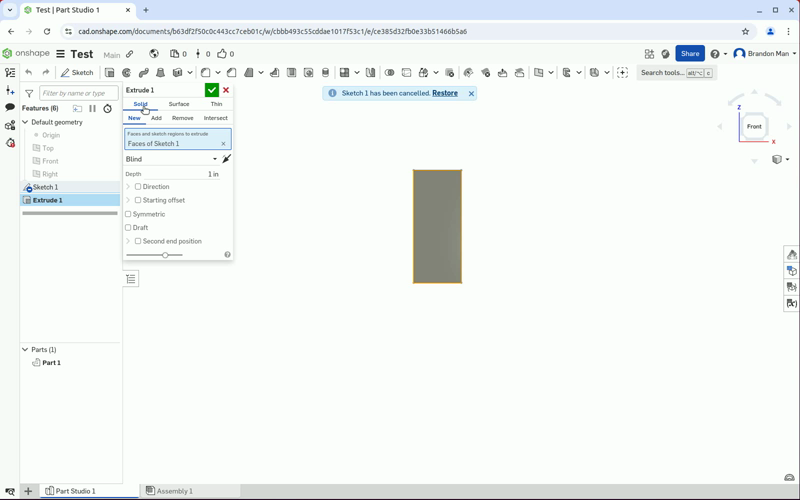
click(143, 106)
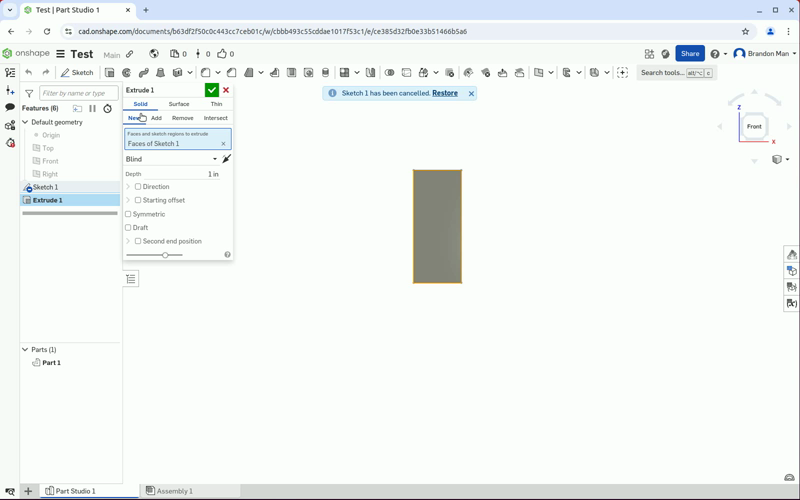
mouse_move(137, 120)
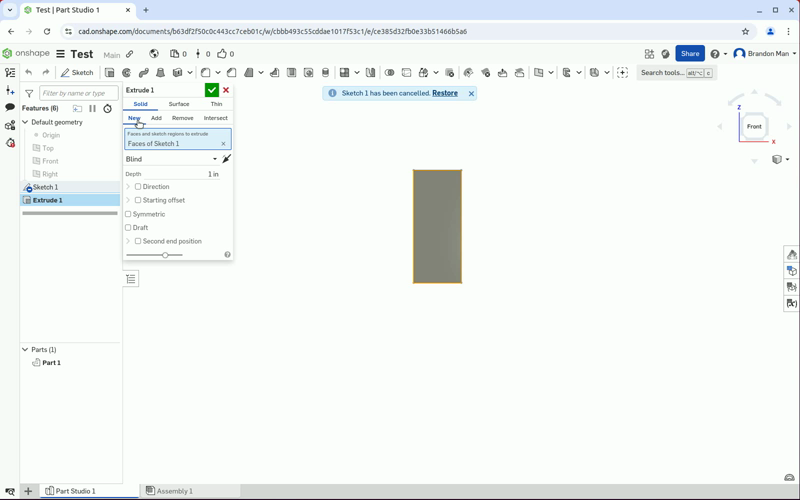
click(137, 120)
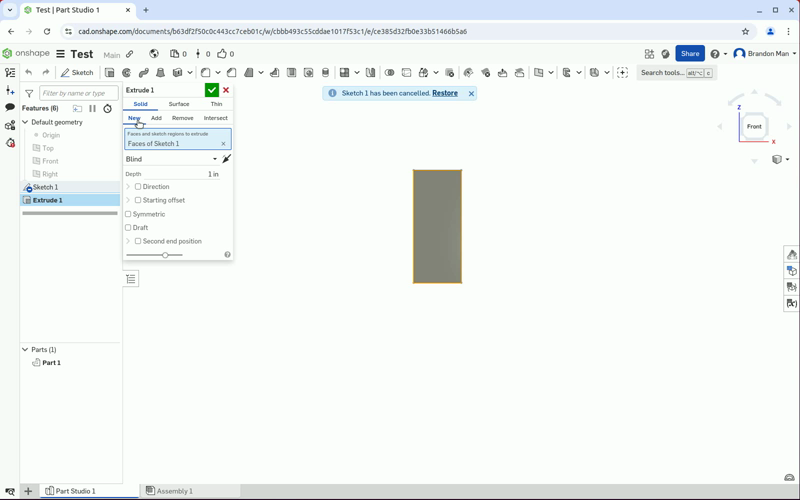
key(tab, 4)
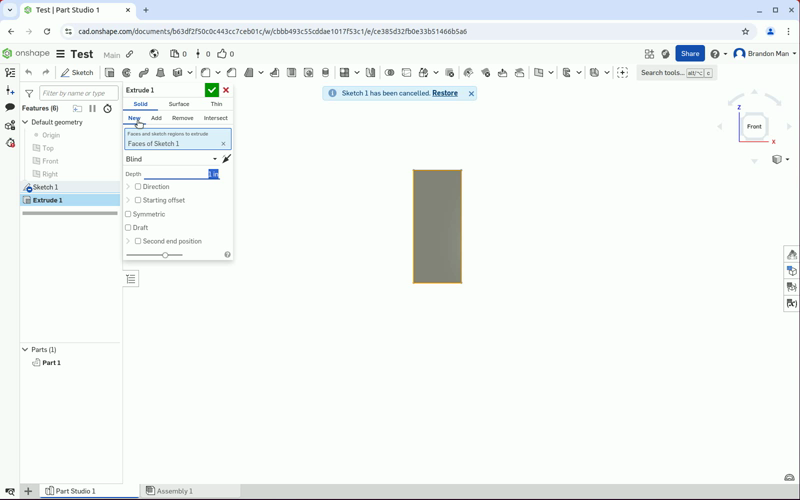
text(3.851)
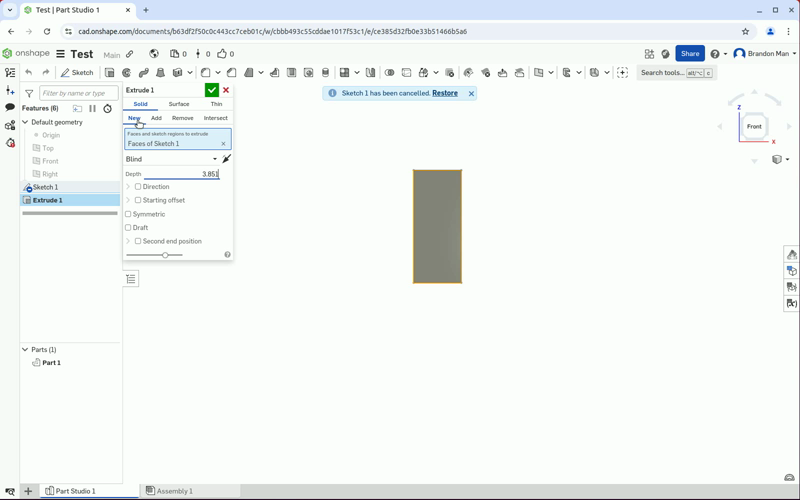
key(enter)
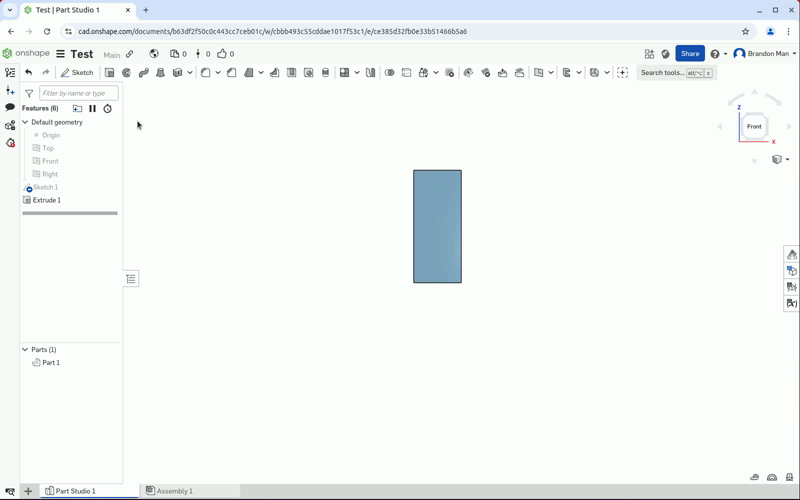
key(shift+h)
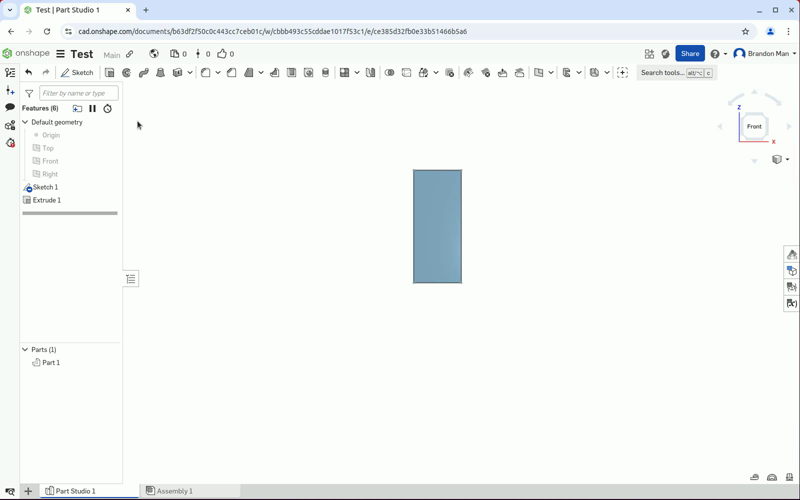
key(shift+h)
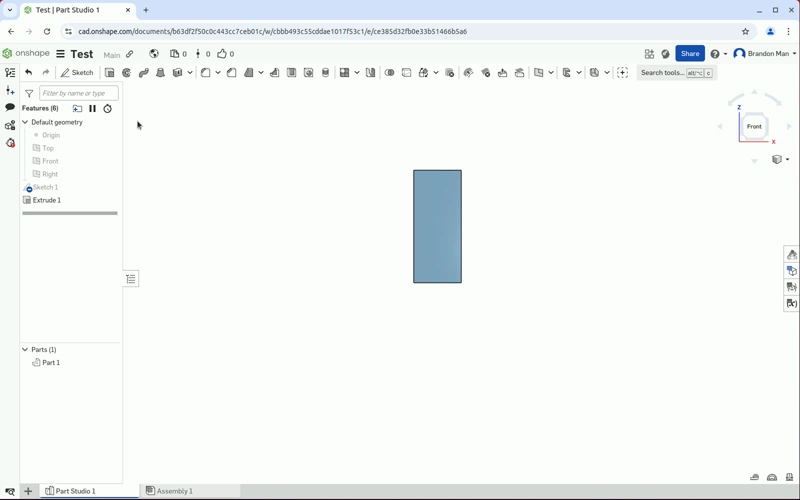
mouse_move(73, 189)
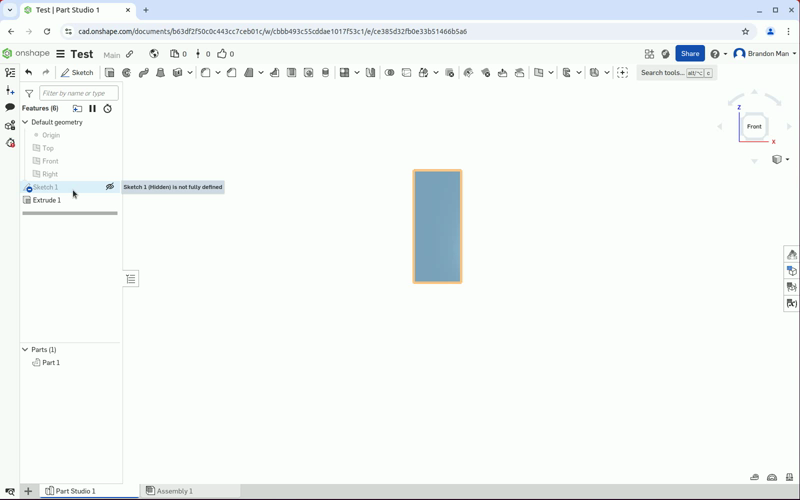
click(73, 189)
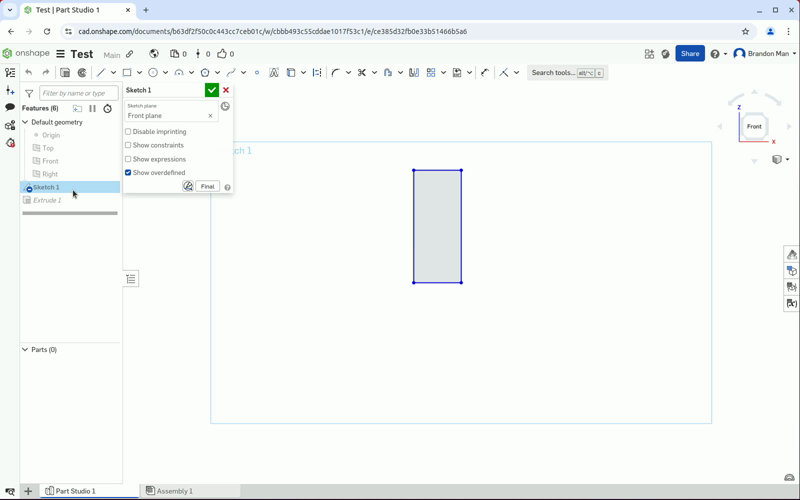
mouse_move(229, 92)
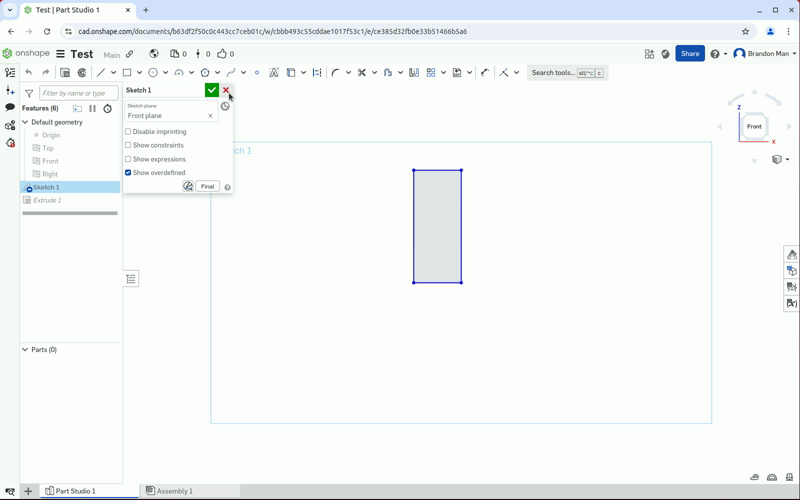
click(229, 92)
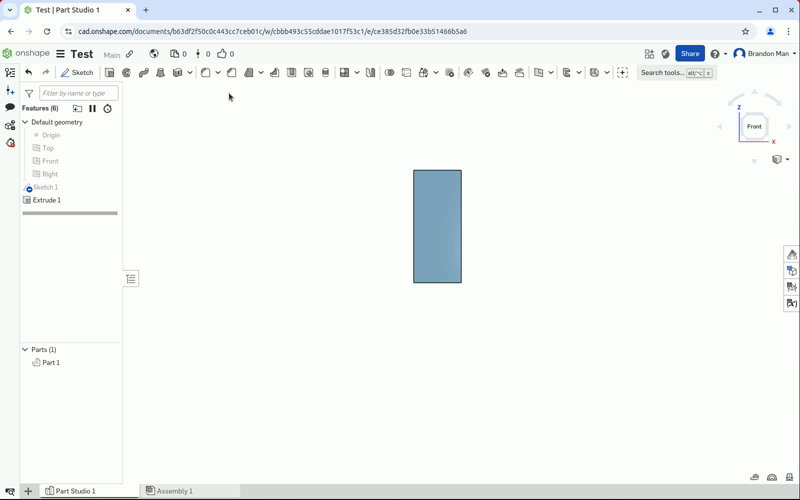
mouse_move(541, 75)
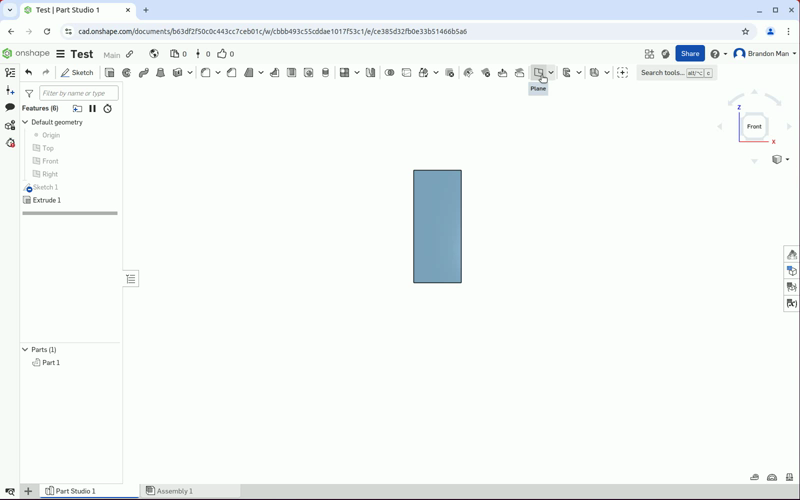
click(541, 75)
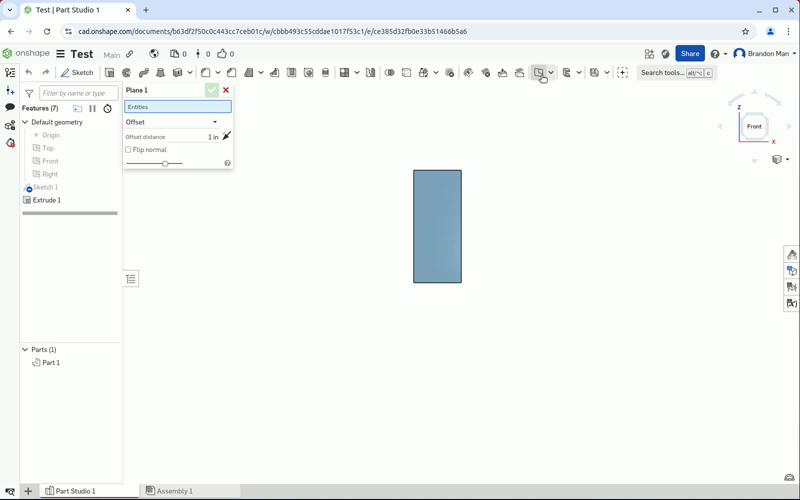
mouse_move(73, 163)
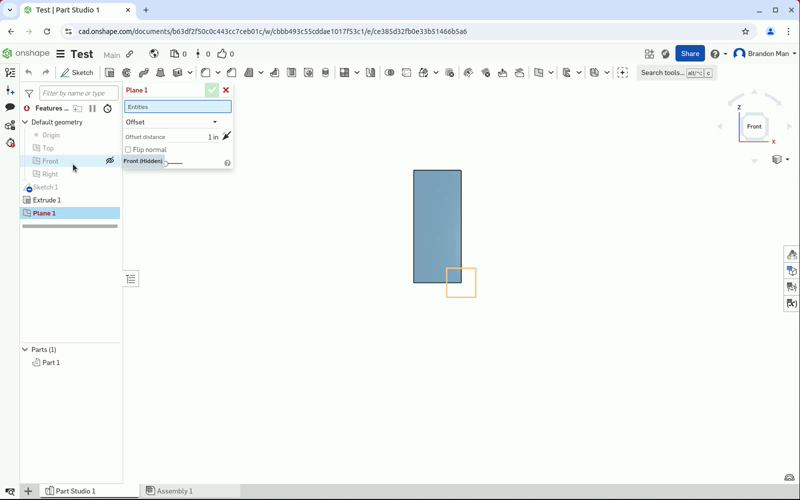
click(73, 163)
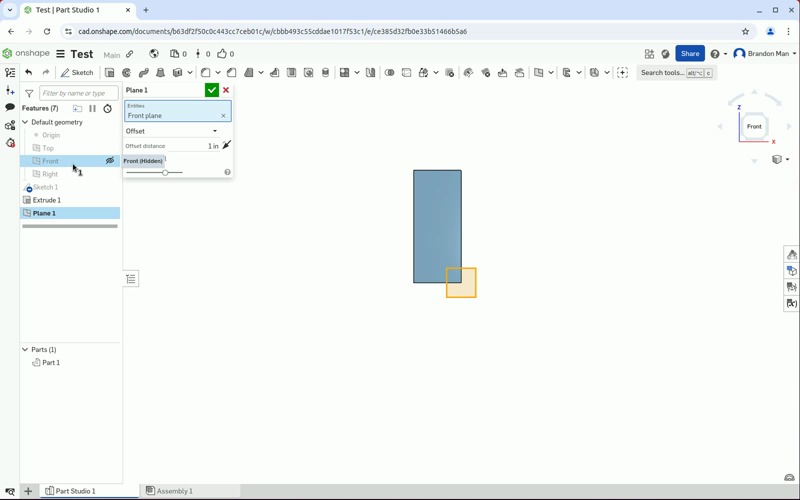
key(tab, 2)
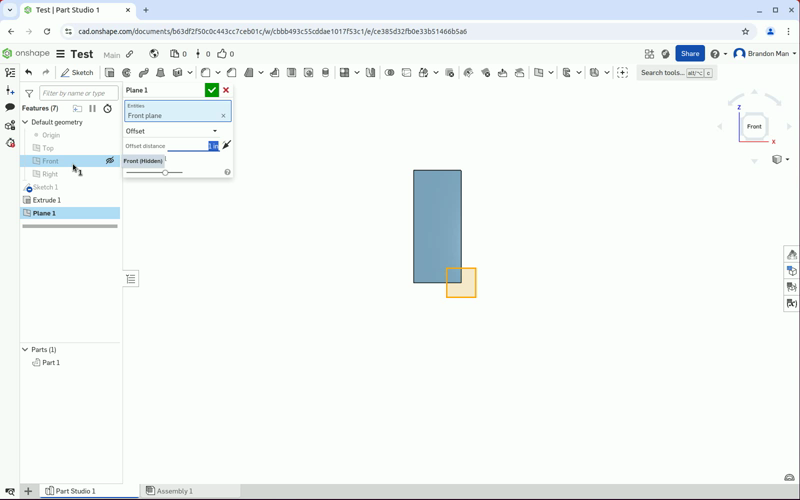
text(3.851)
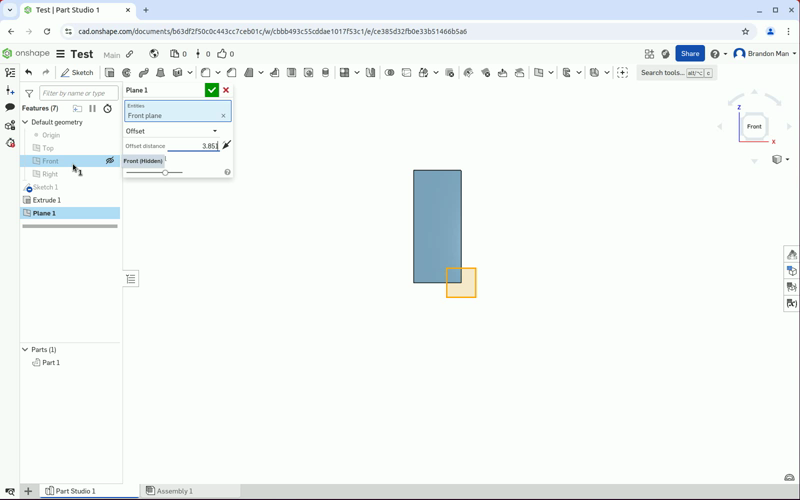
key(enter, 2)
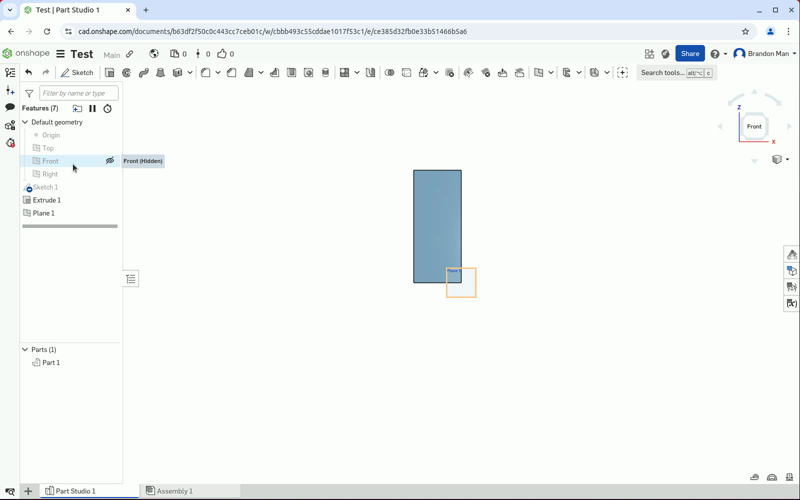
key(shift+s)
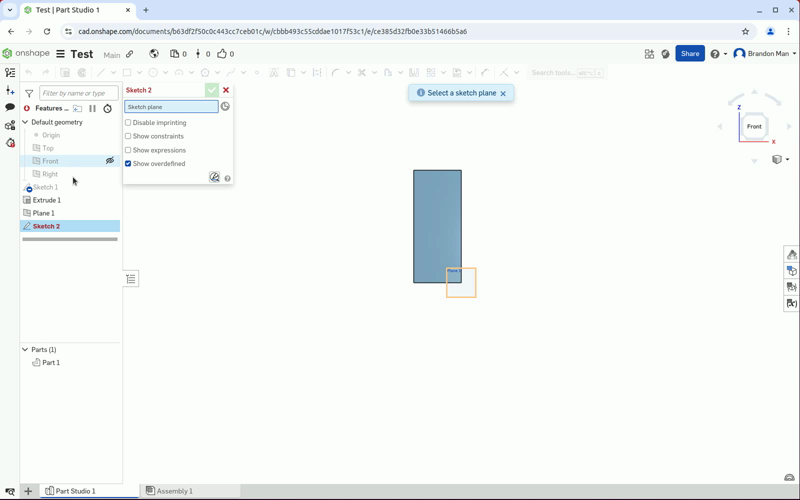
mouse_move(73, 215)
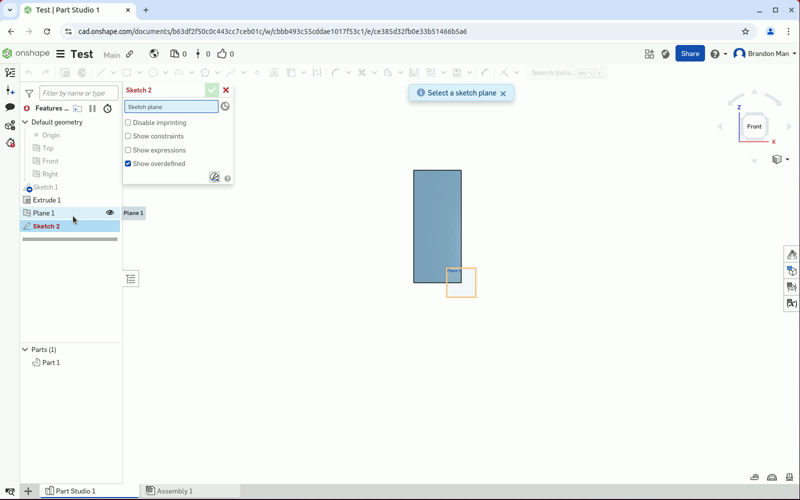
click(73, 215)
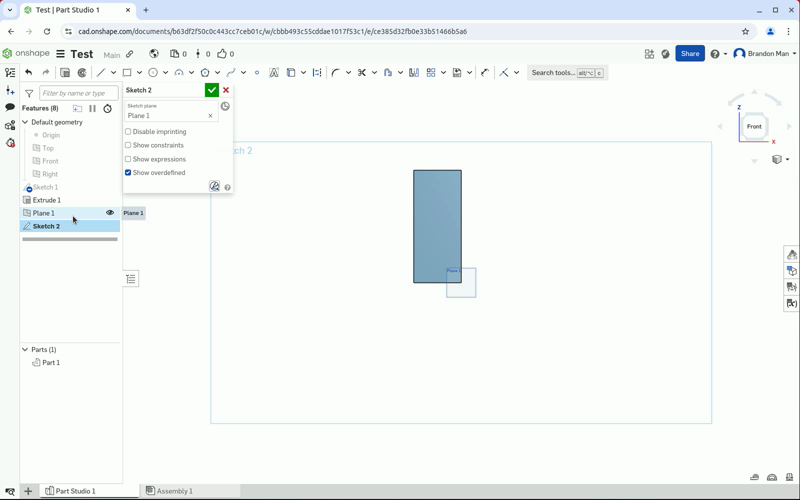
mouse_move(73, 352)
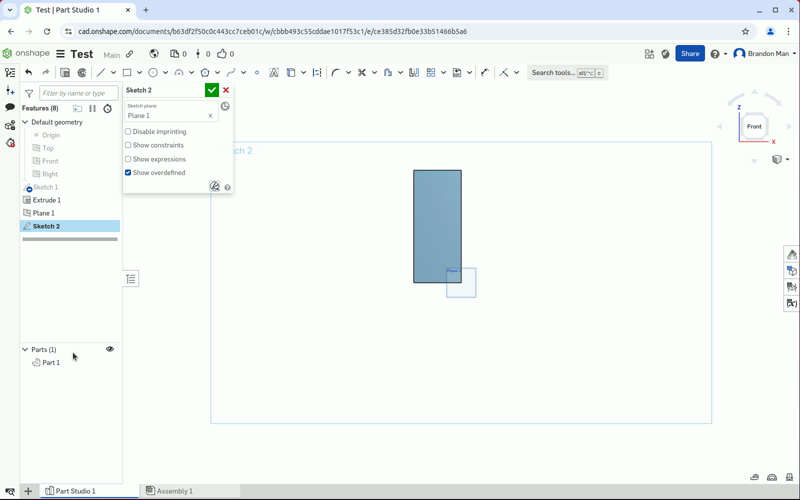
key(y)
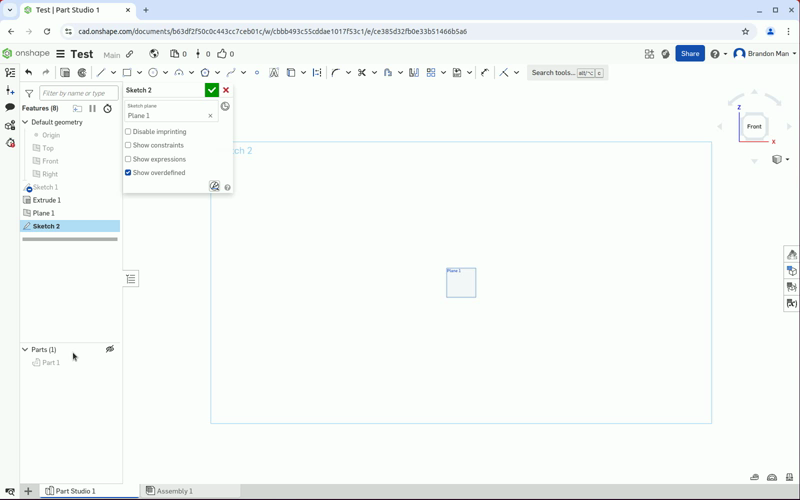
key(l)
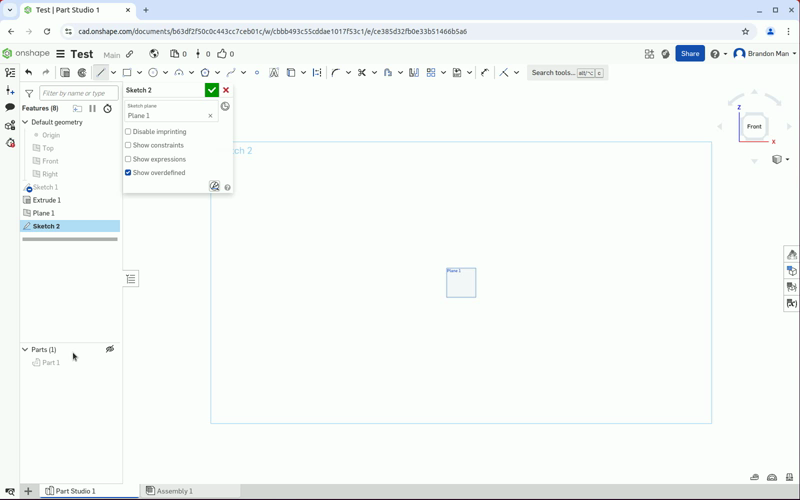
key_down(shift)
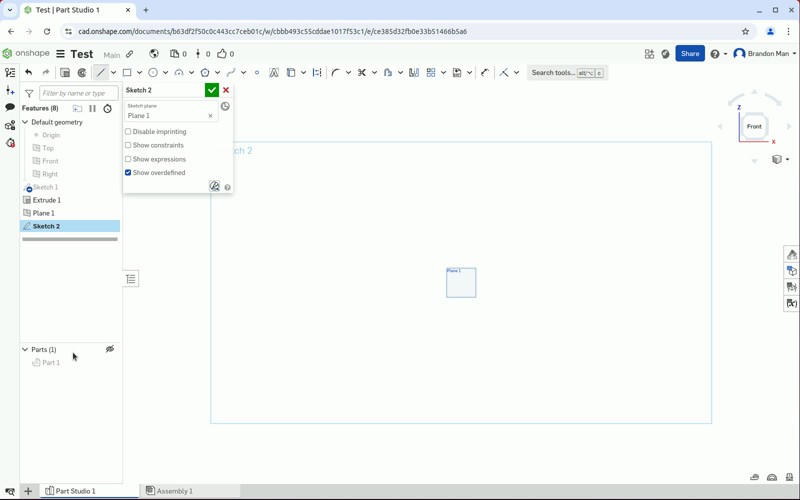
mouse_move(427, 170)
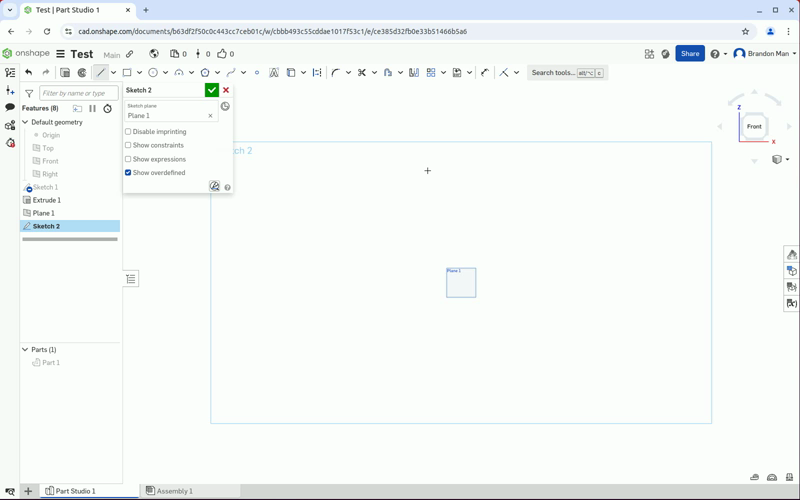
click(427, 170)
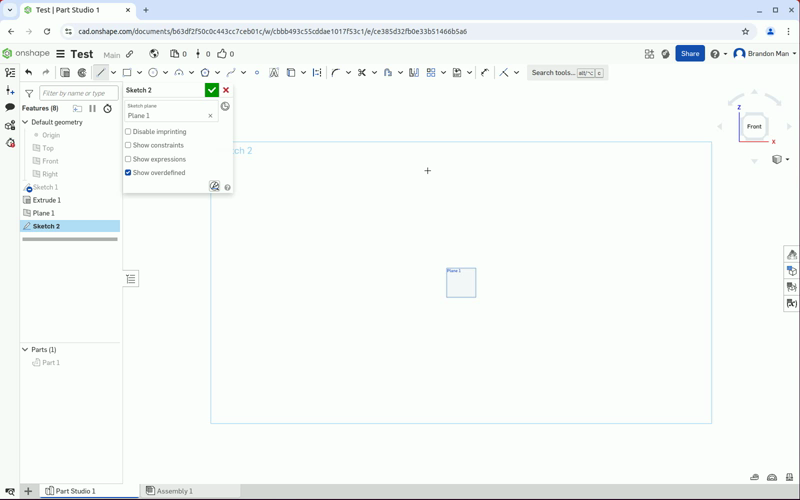
key_up(shift)
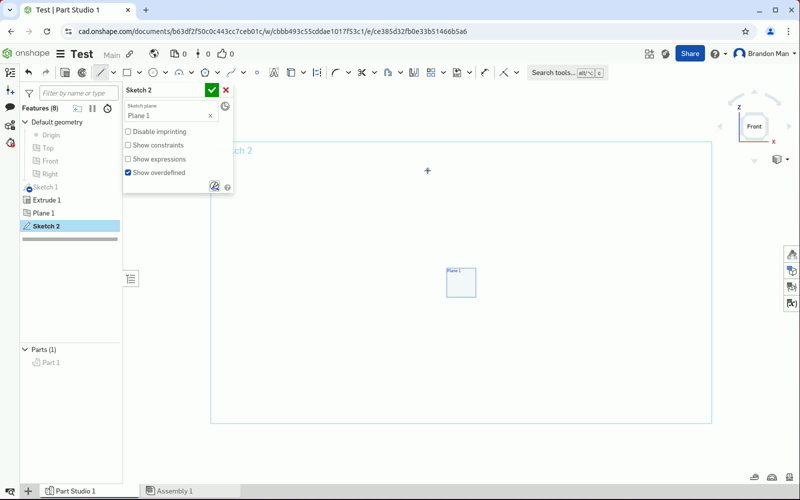
key_down(shift)
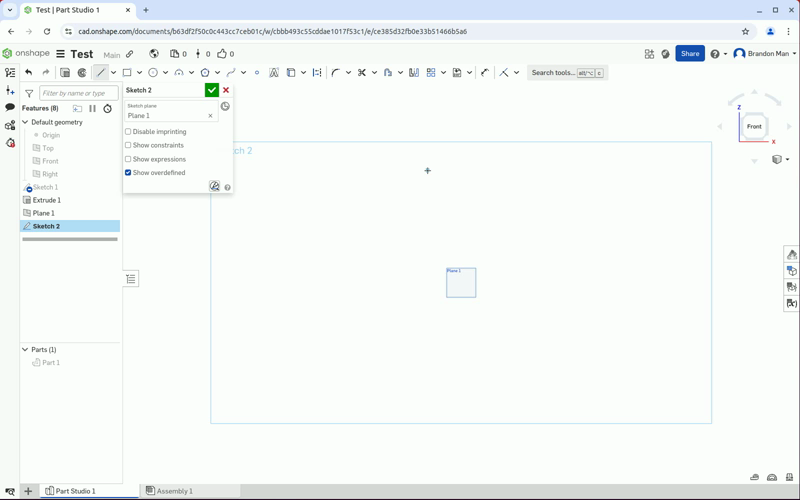
mouse_move(457, 170)
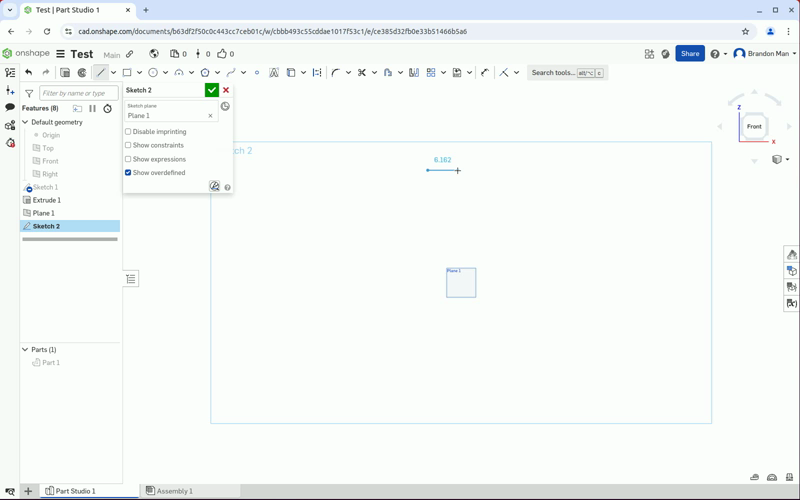
mouse_move(447, 170)
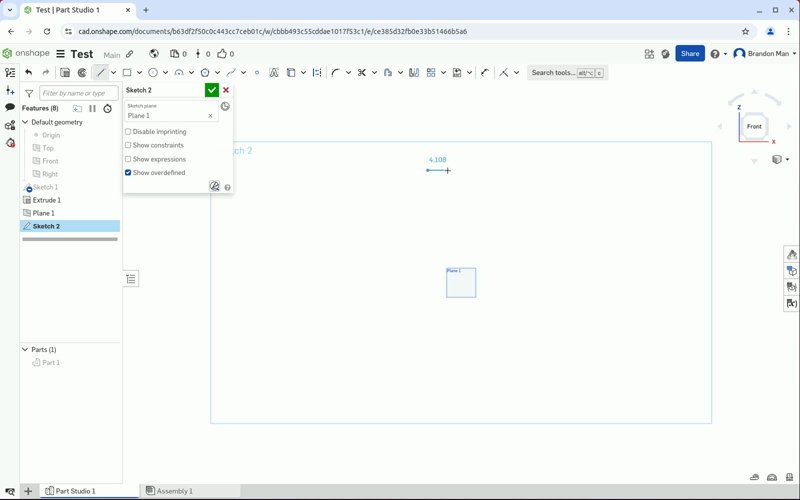
click(447, 170)
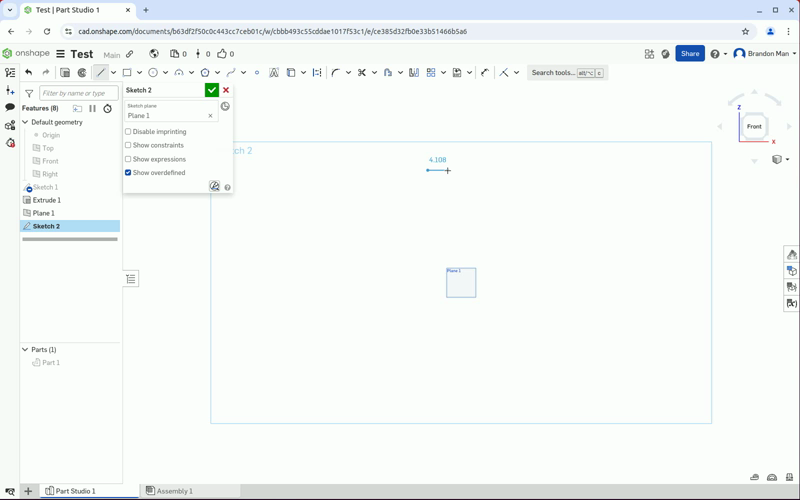
key_up(shift)
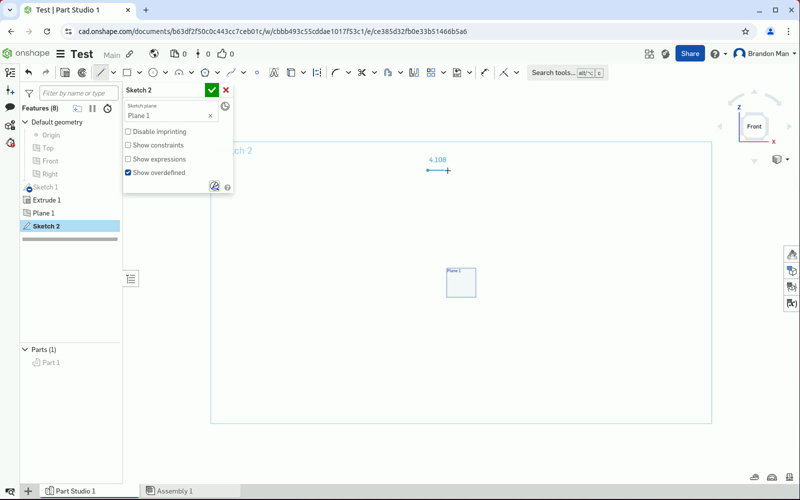
key(esc)
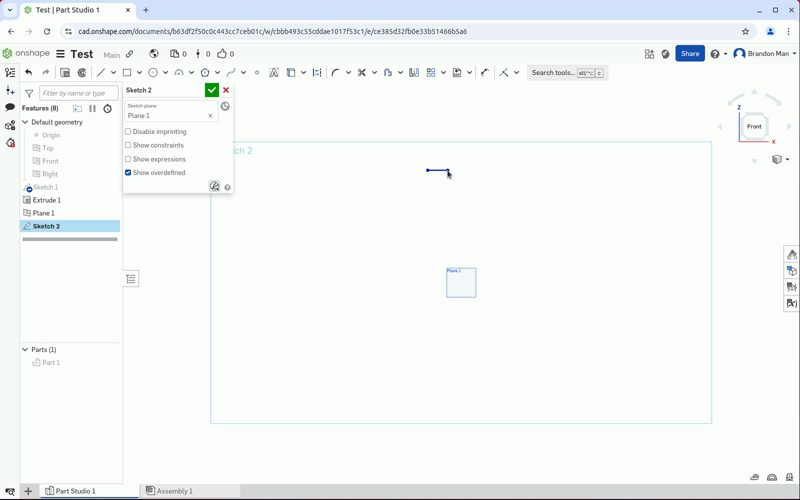
key(a)
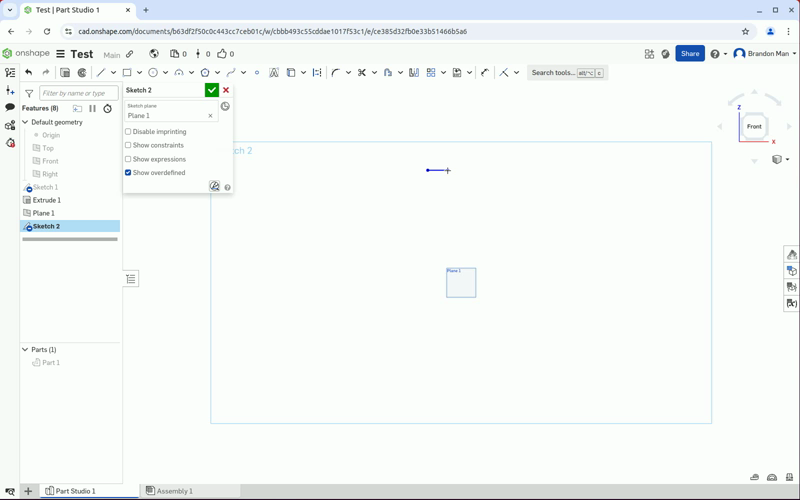
mouse_move(447, 170)
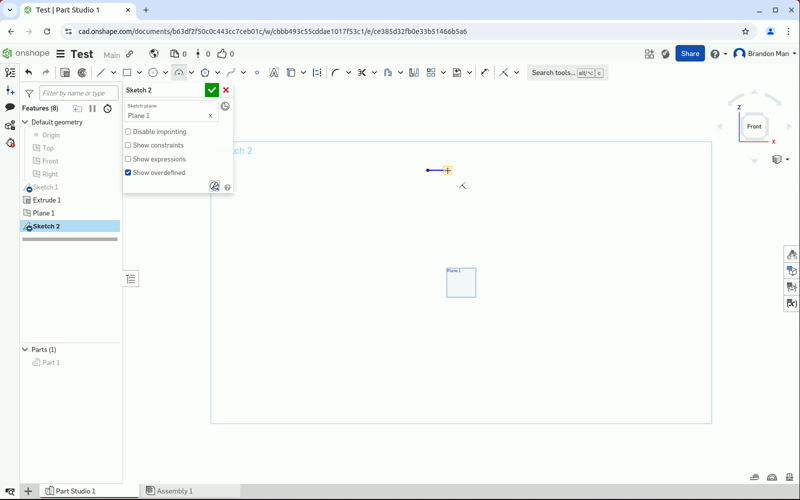
click(447, 170)
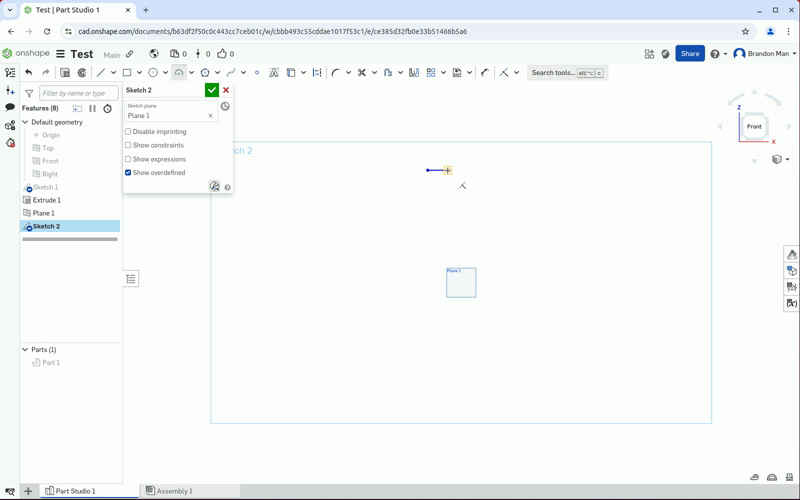
mouse_move(427, 170)
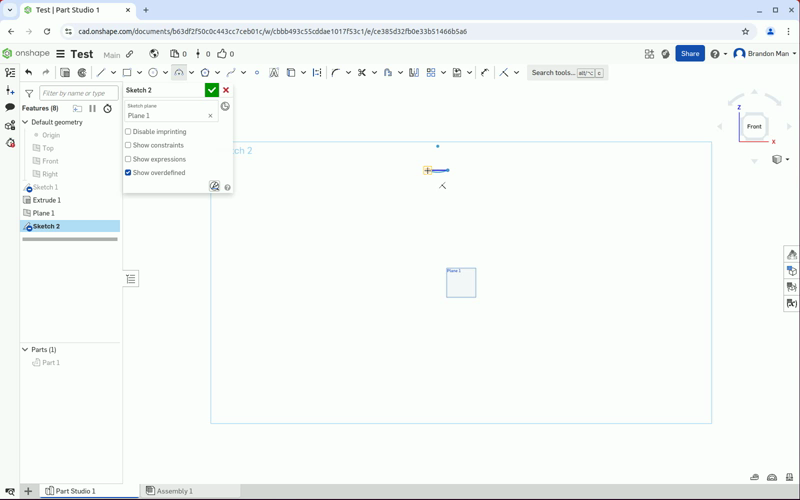
click(427, 170)
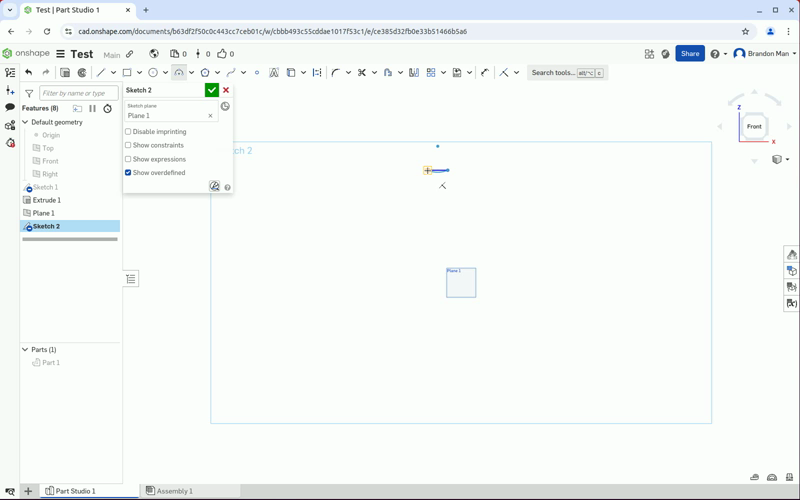
key_down(shift)
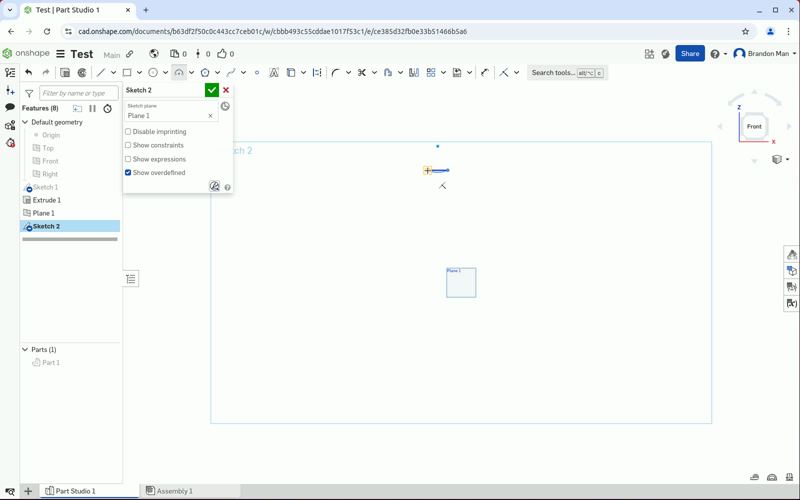
mouse_move(437, 160)
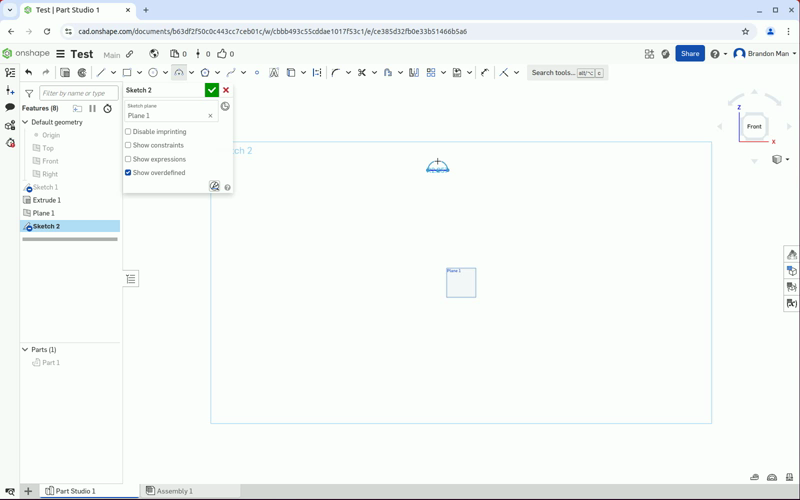
click(437, 160)
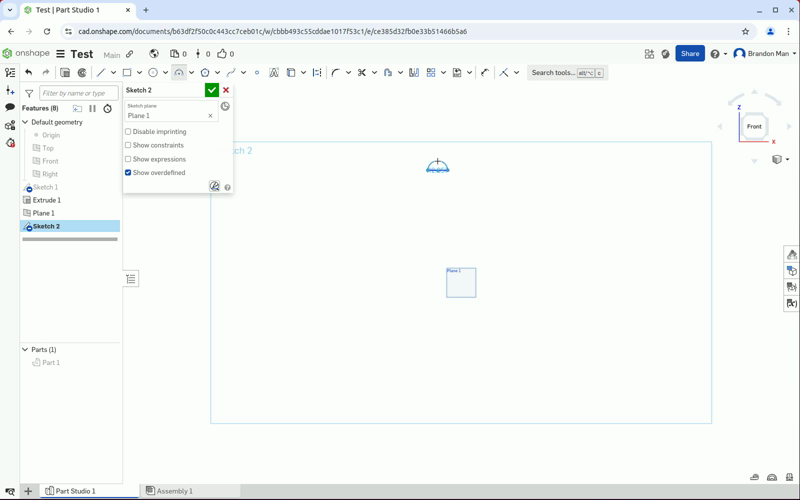
key_up(shift)
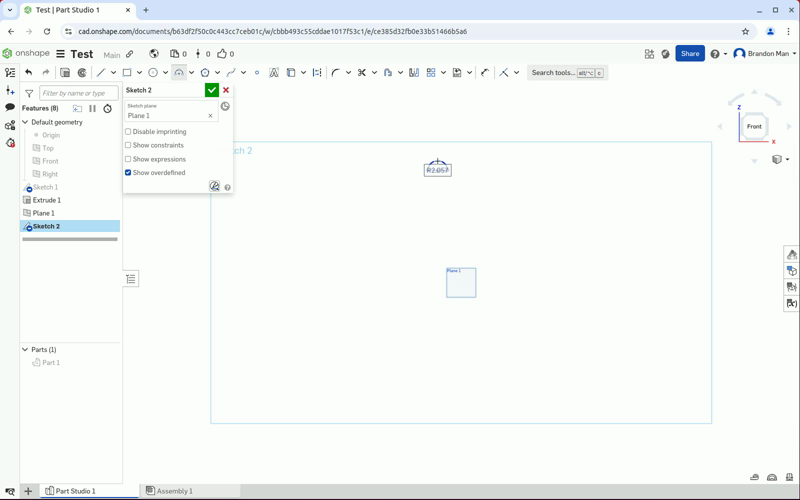
key(esc)
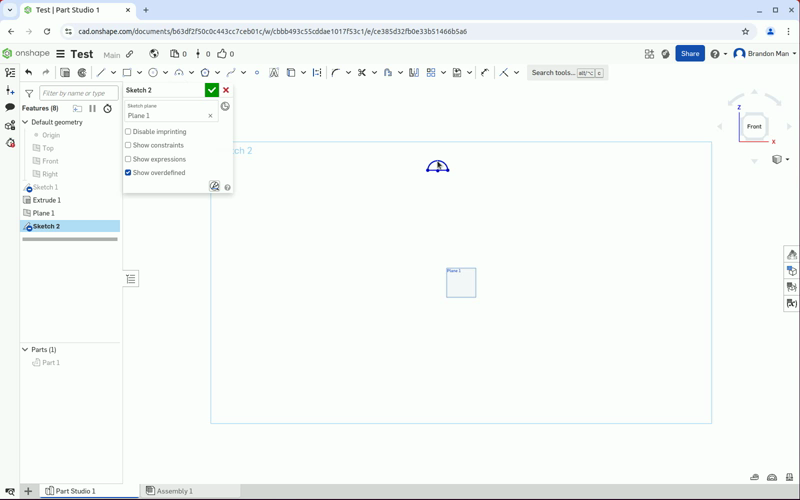
mouse_move(432, 165)
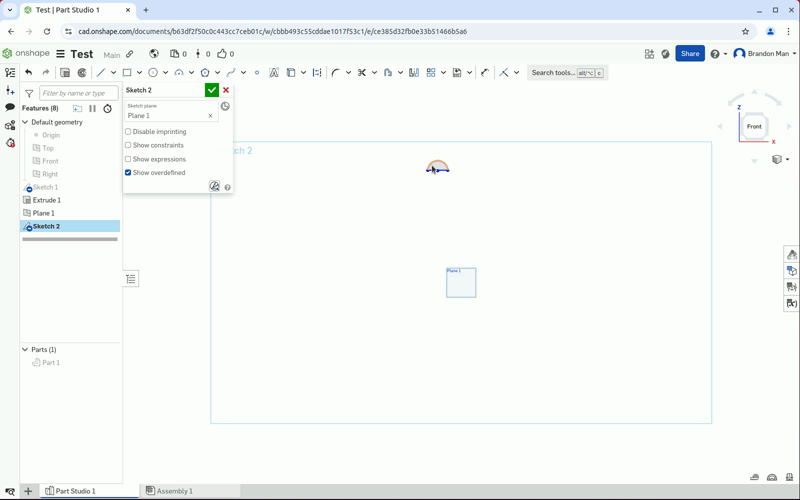
scroll(6)
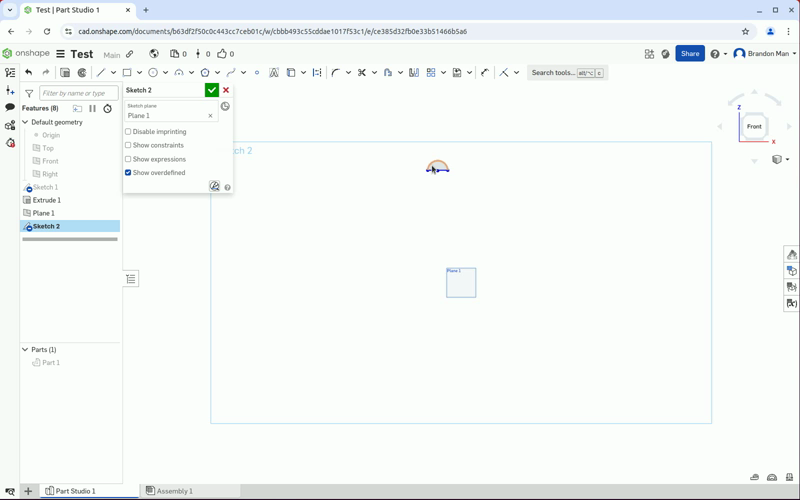
scroll(6)
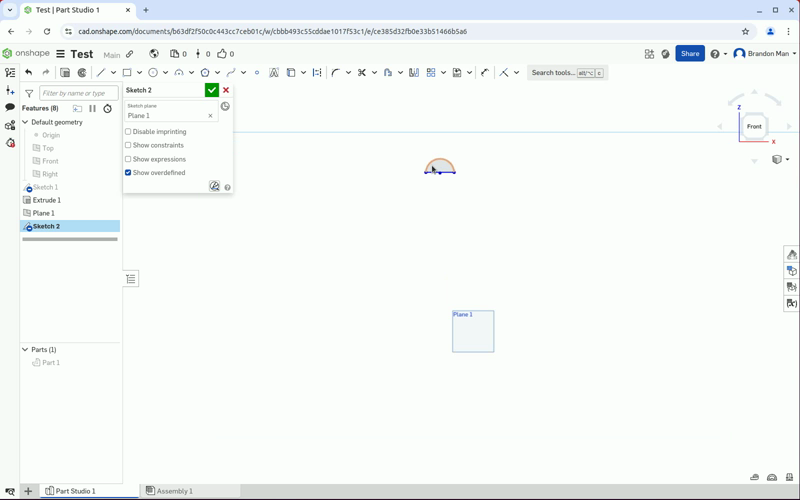
scroll(6)
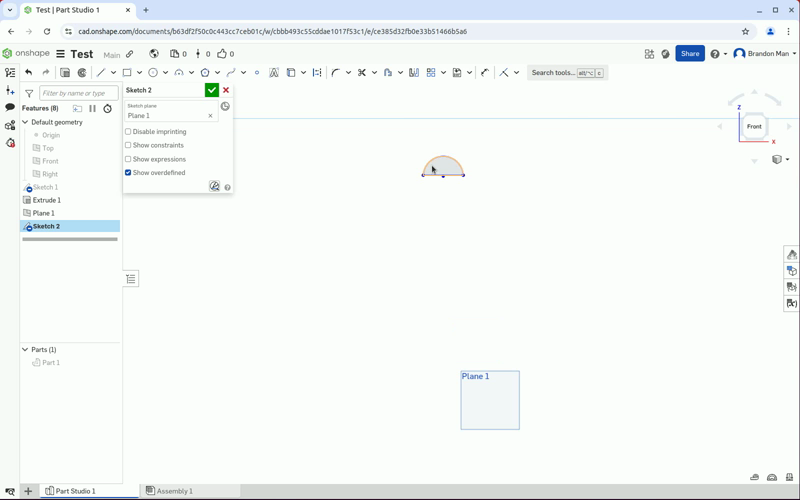
scroll(6)
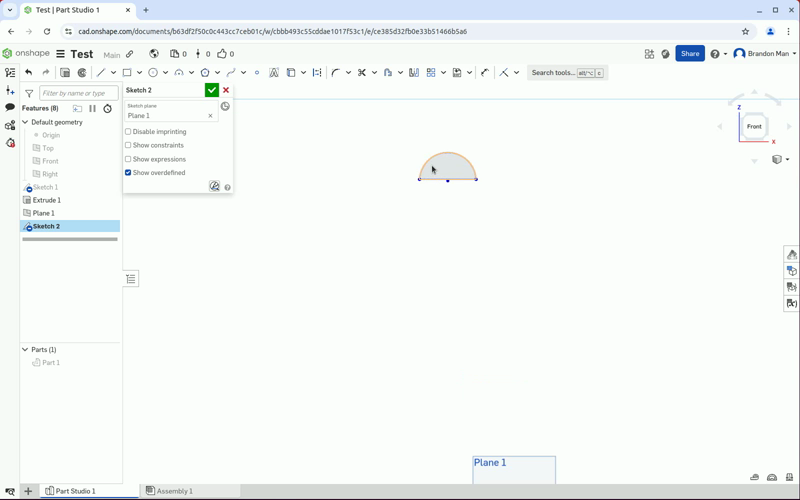
scroll(6)
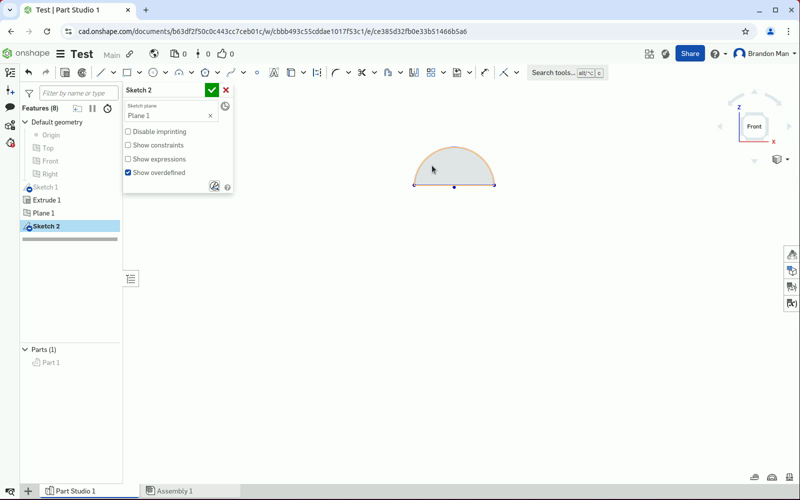
scroll(6)
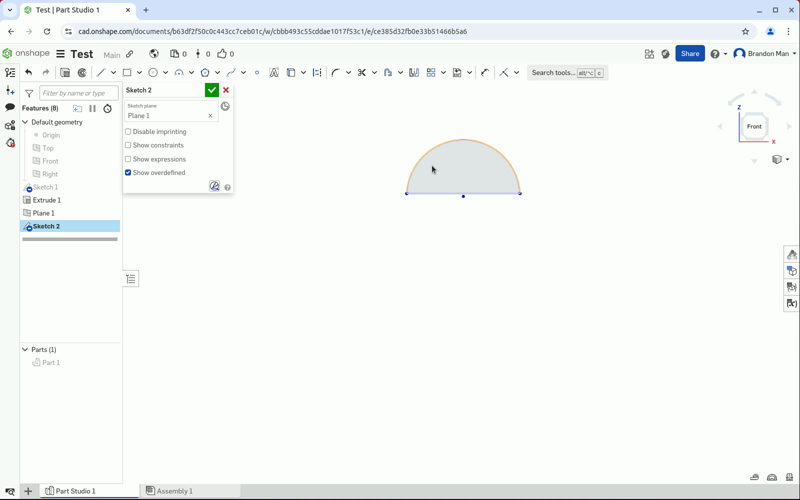
scroll(6)
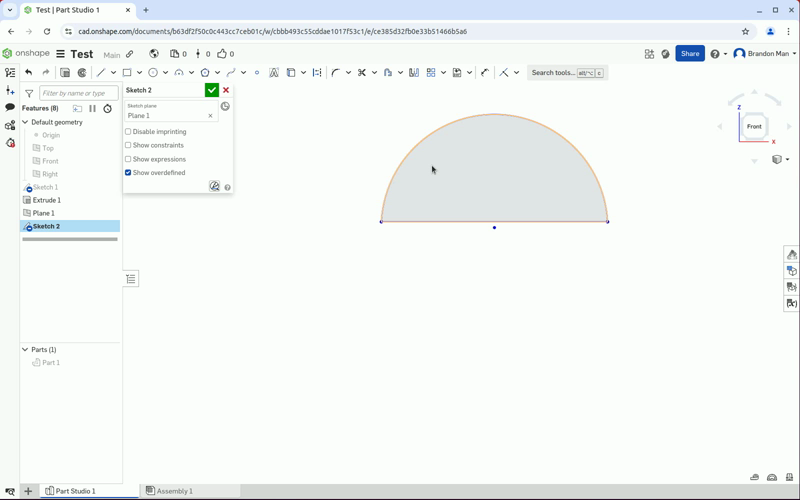
click(432, 165)
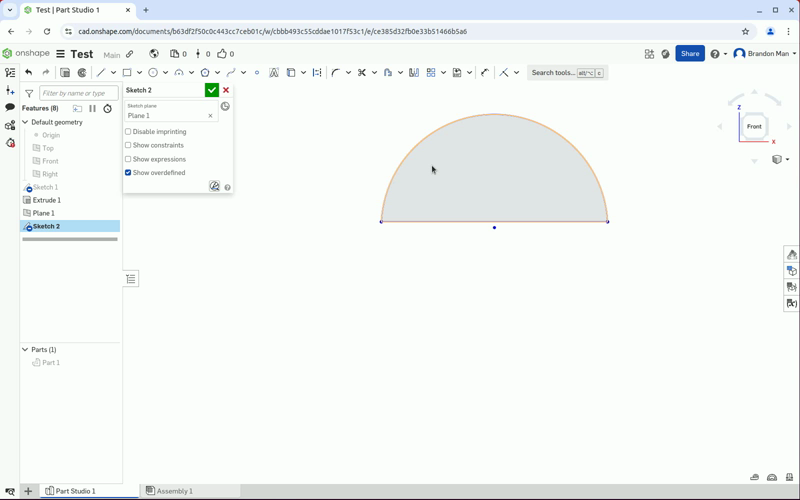
scroll(-6)
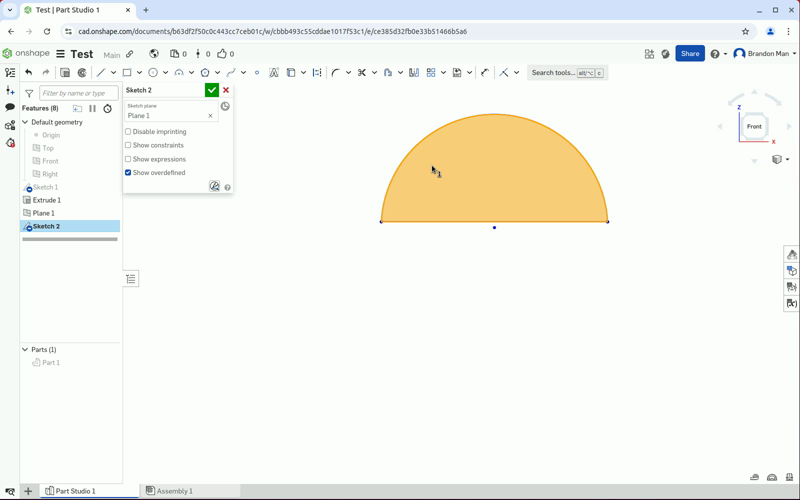
scroll(-6)
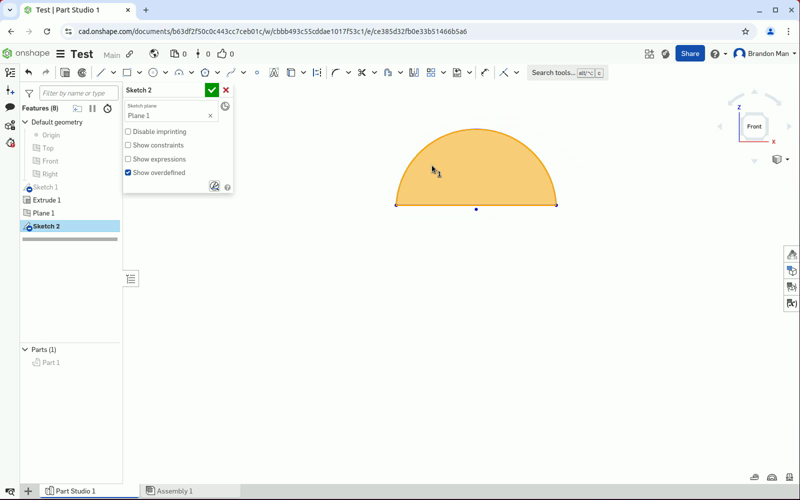
scroll(-6)
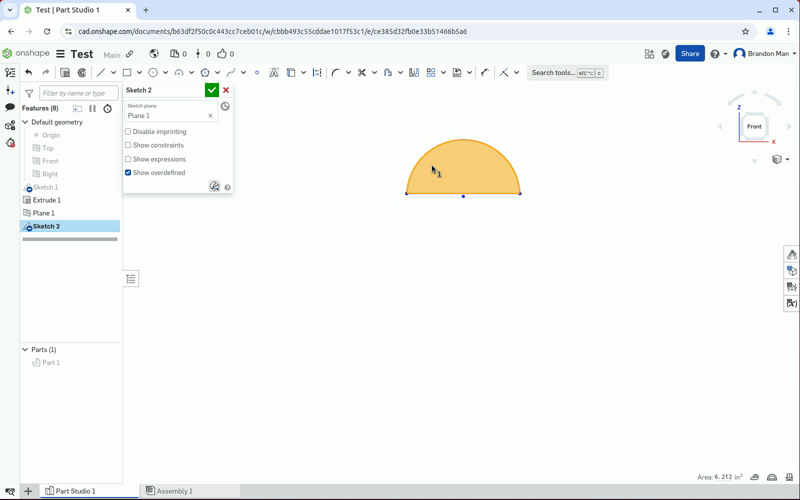
scroll(-6)
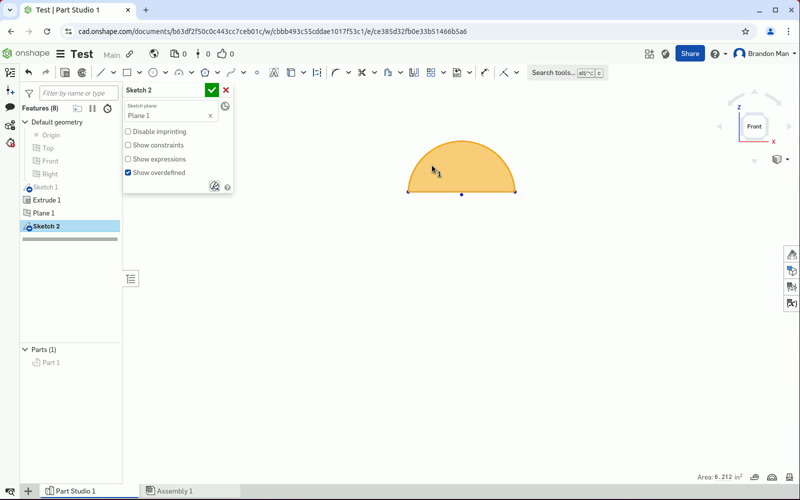
scroll(-6)
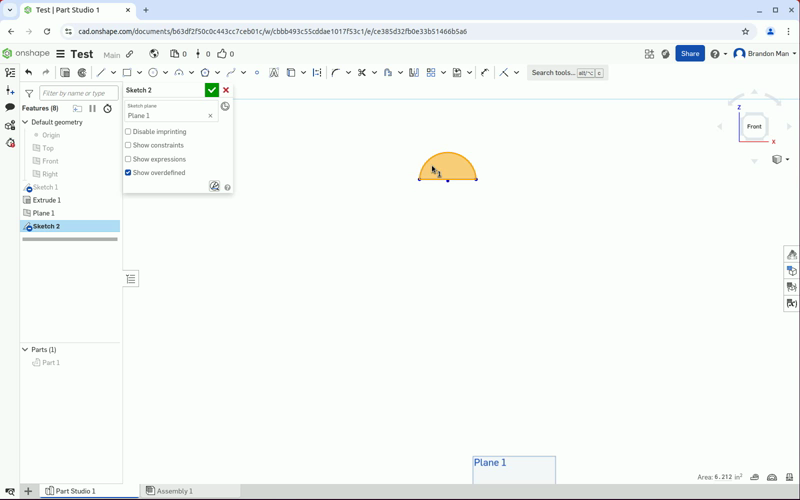
scroll(-6)
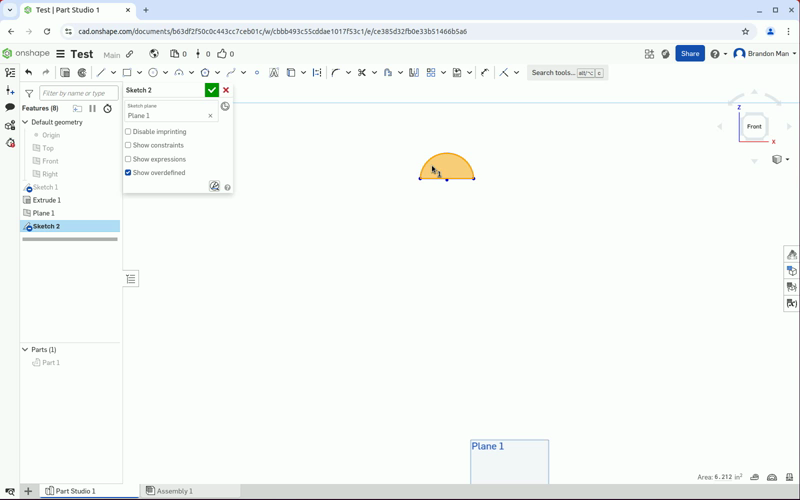
scroll(-6)
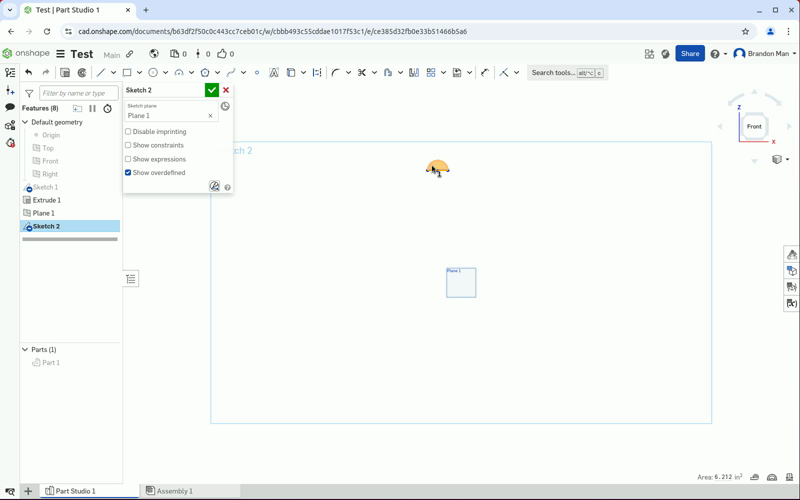
mouse_move(73, 352)
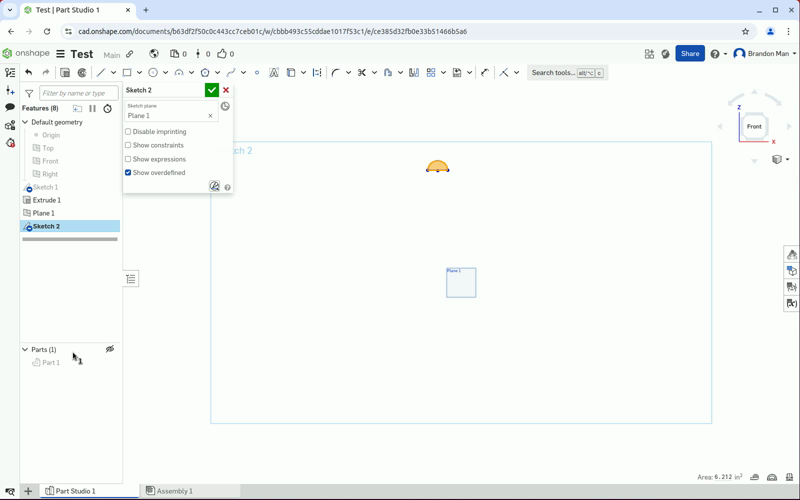
key(shift+y)
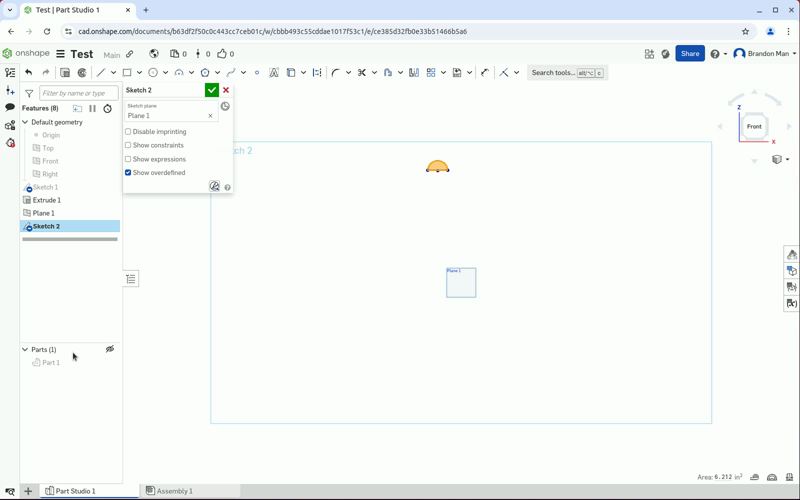
key(shift+e)
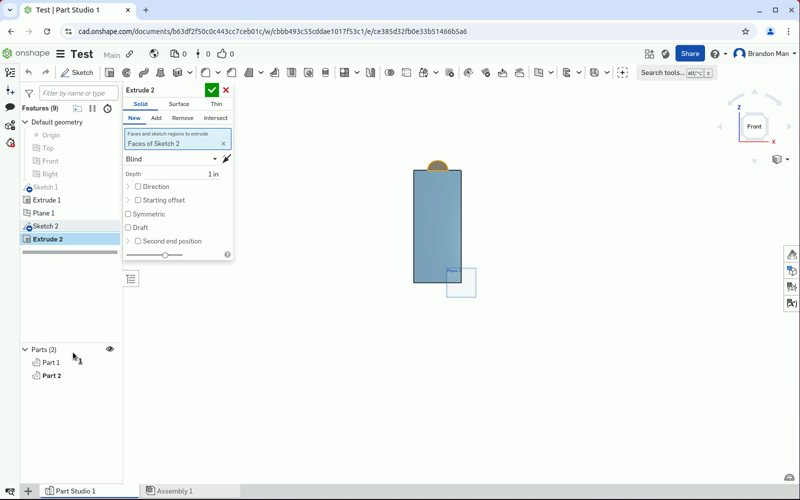
mouse_move(143, 106)
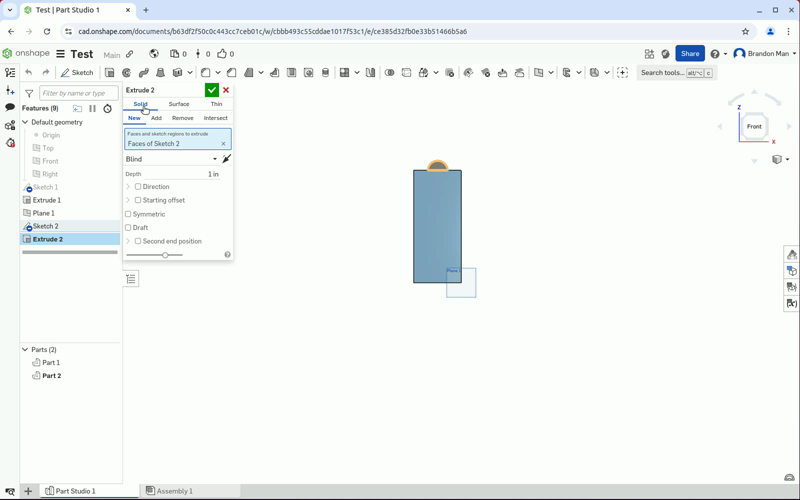
click(143, 106)
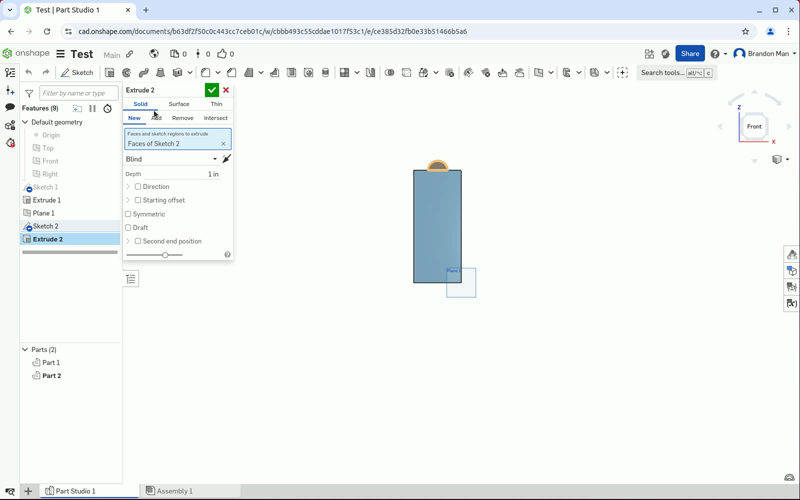
mouse_move(186, 120)
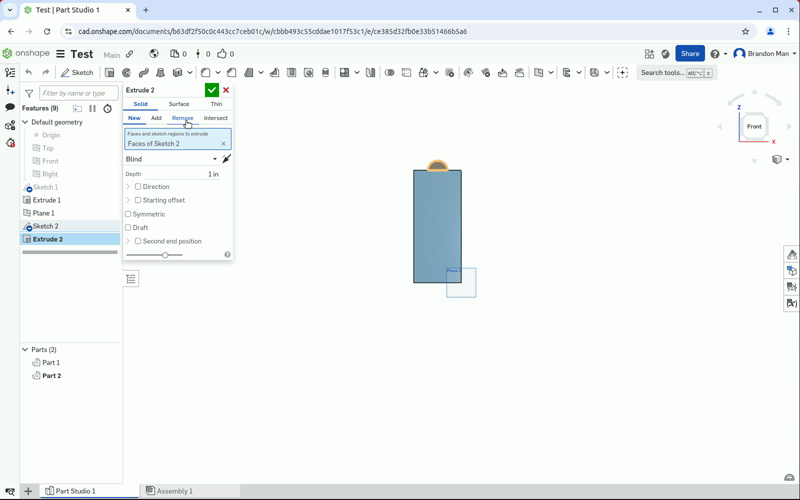
click(186, 120)
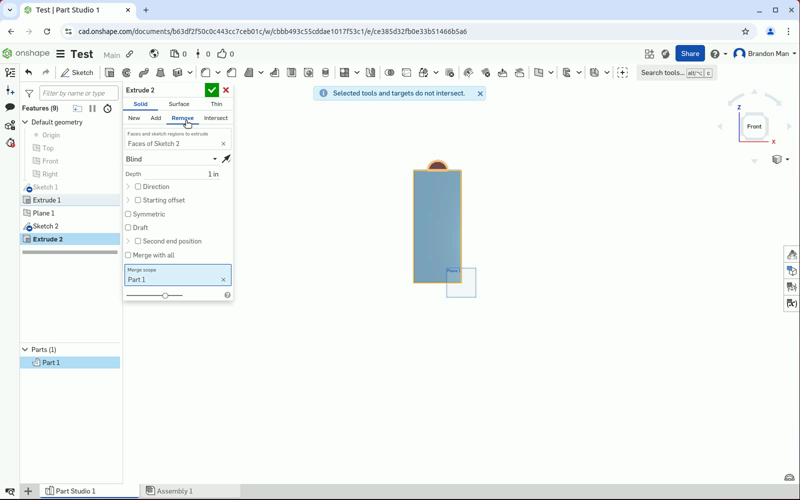
key(tab, 4)
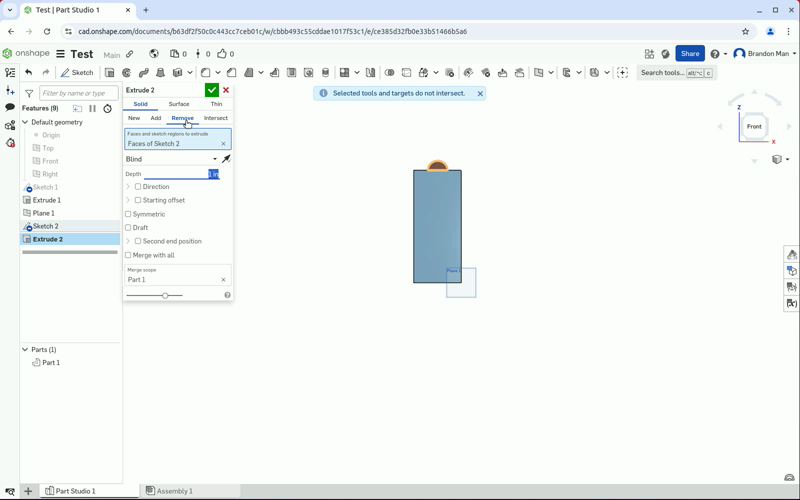
text(3.851)
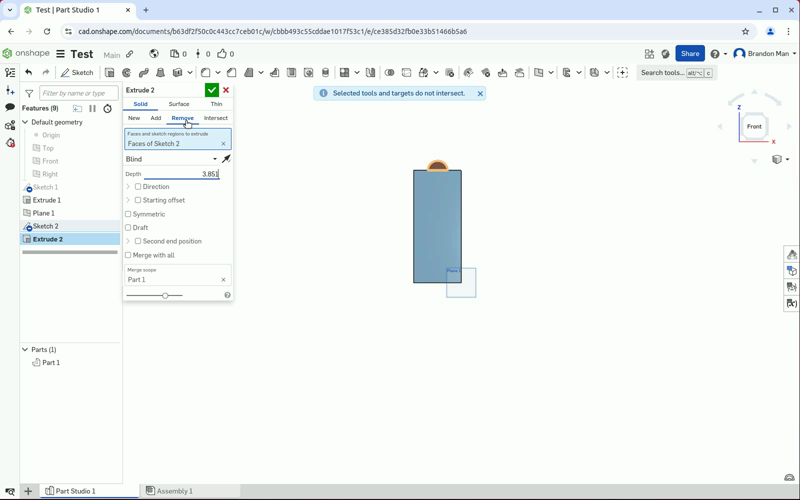
key(tab, 6)
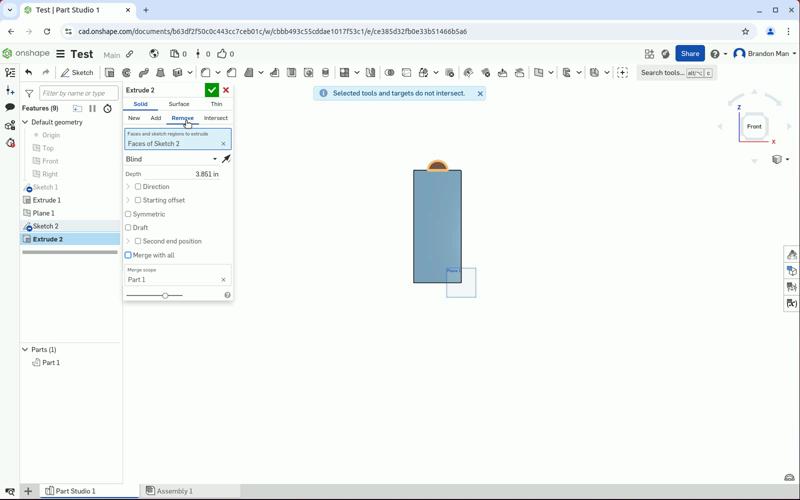
key(space)
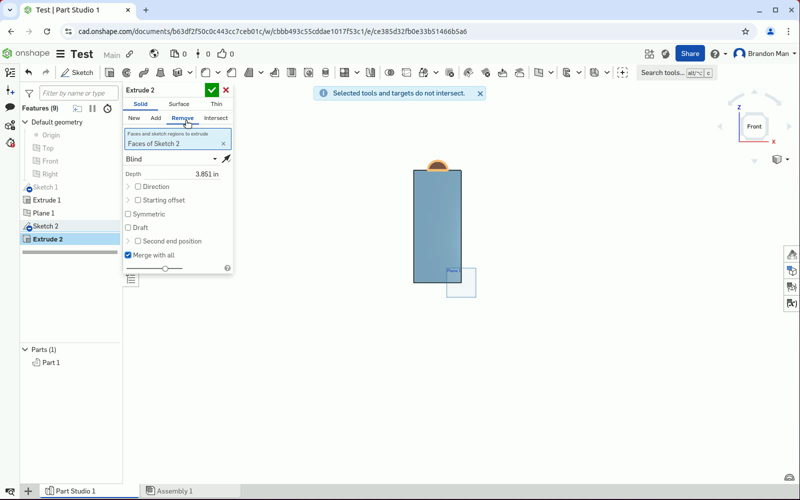
key(enter)
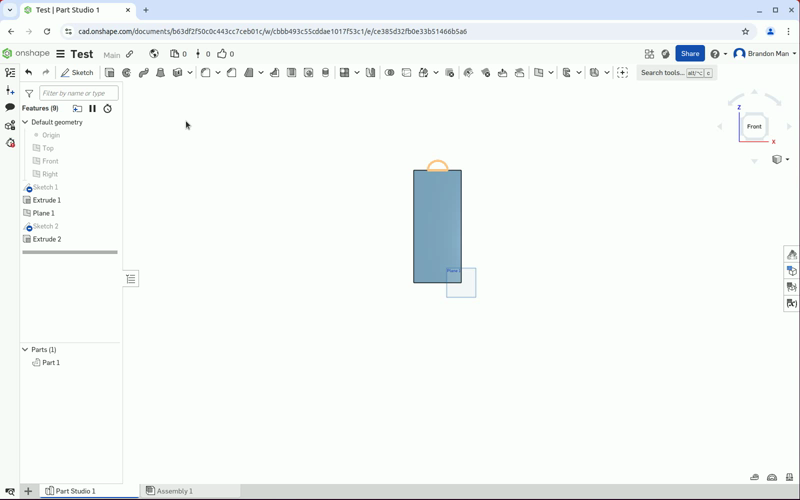
key(shift+h)
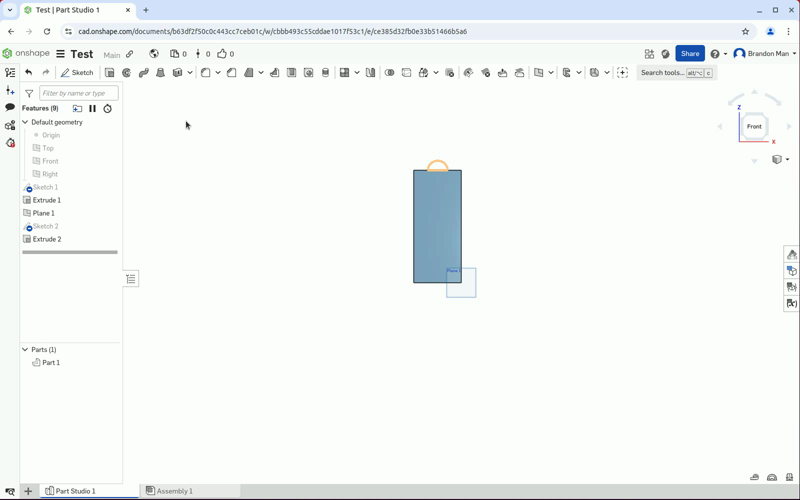
key(shift+h)
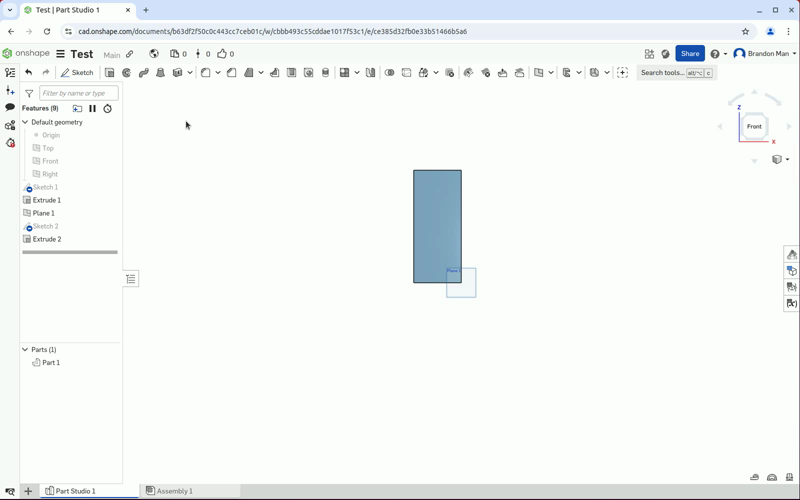
mouse_move(73, 189)
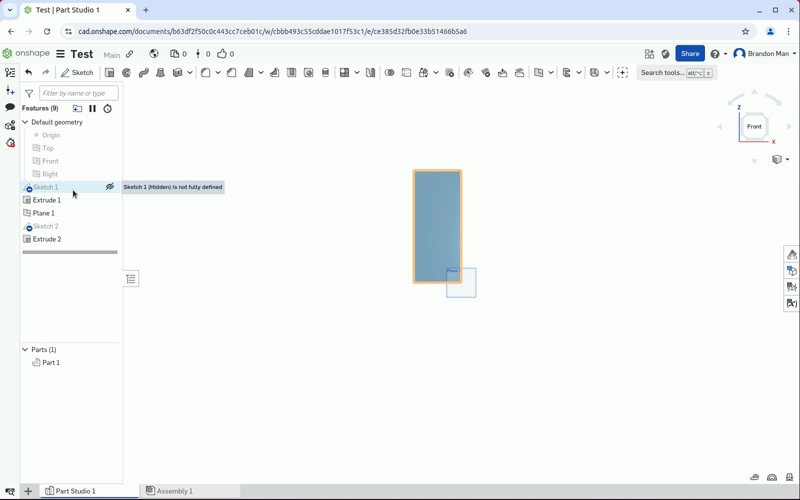
click(73, 189)
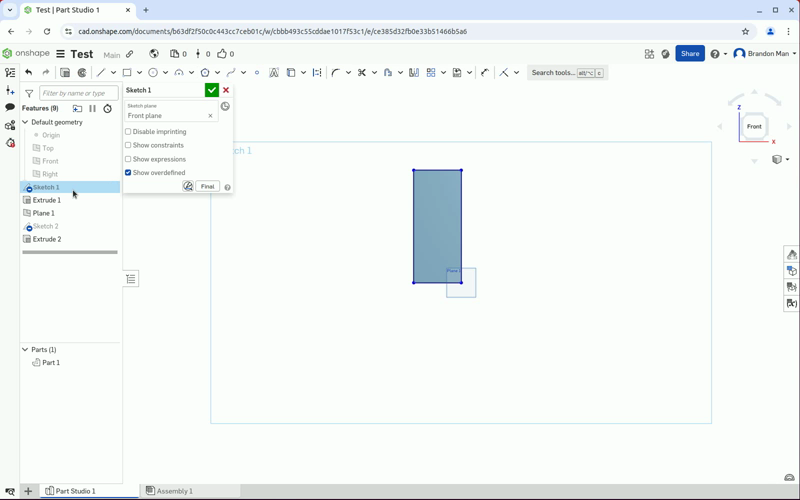
mouse_move(229, 92)
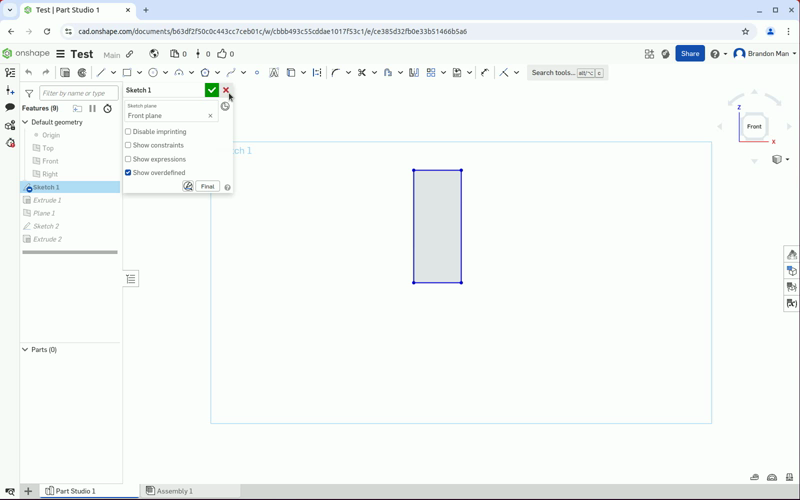
click(229, 92)
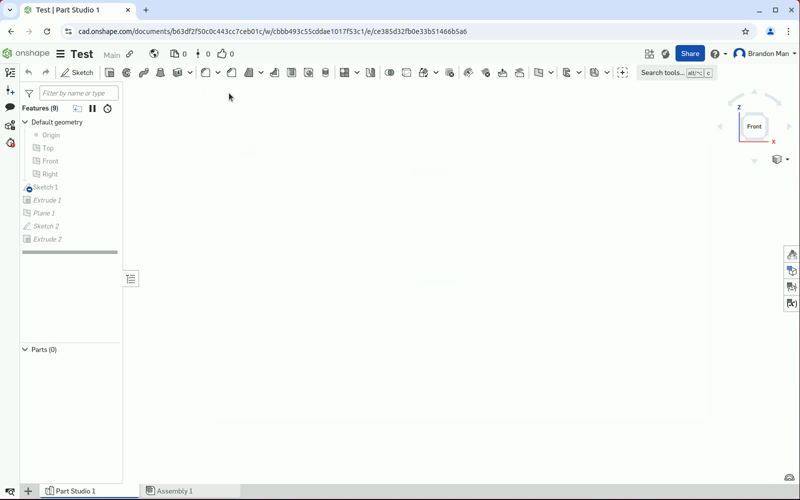
key(shift+s)
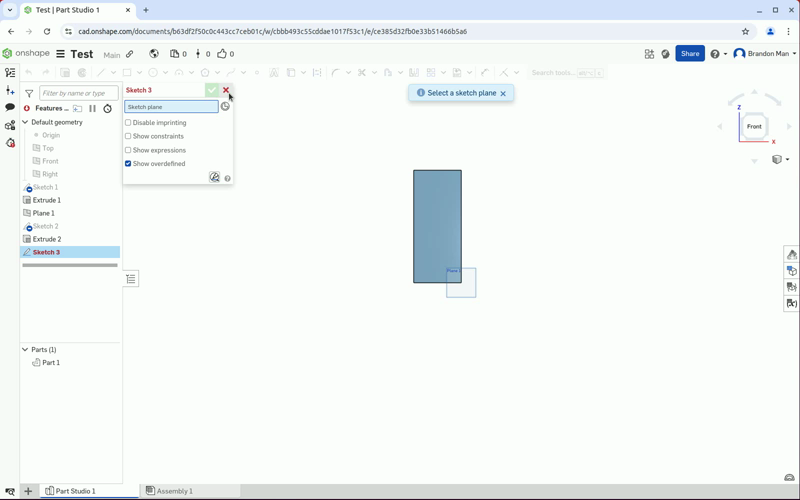
mouse_move(73, 215)
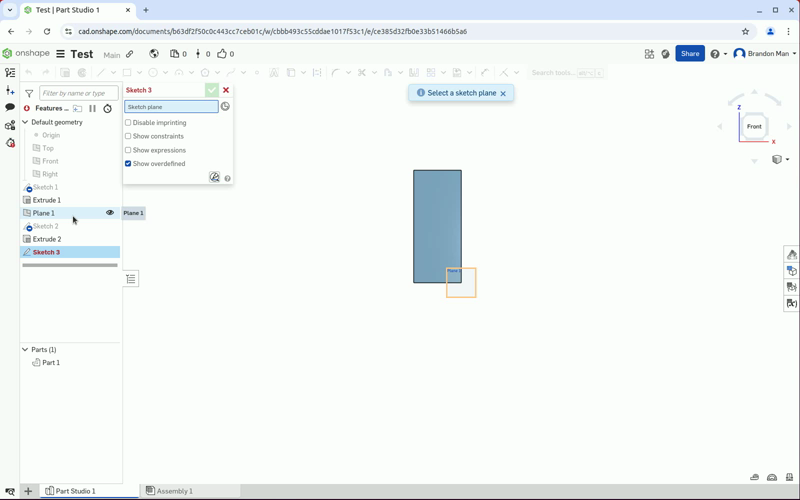
click(73, 215)
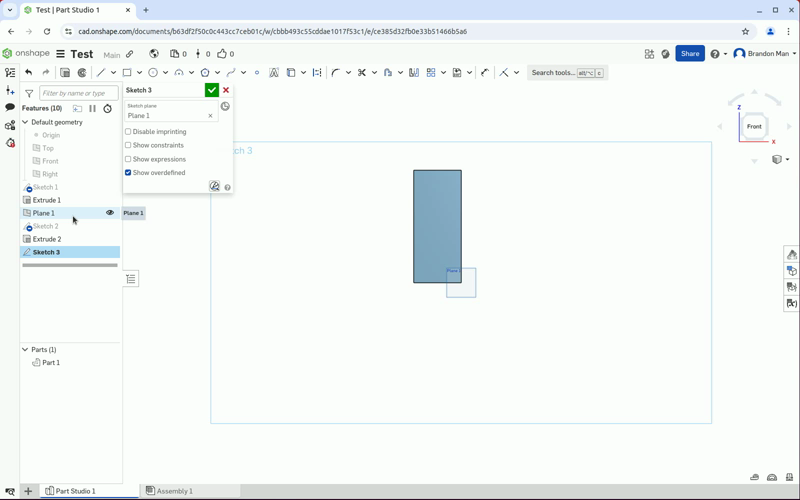
mouse_move(73, 352)
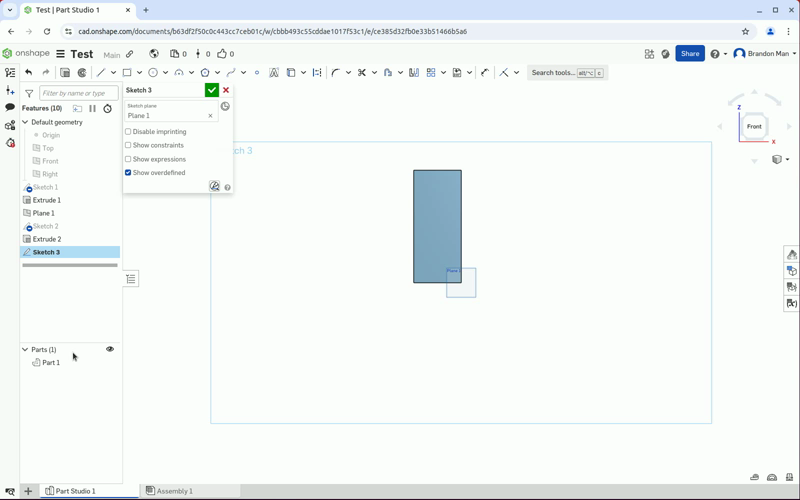
key(y)
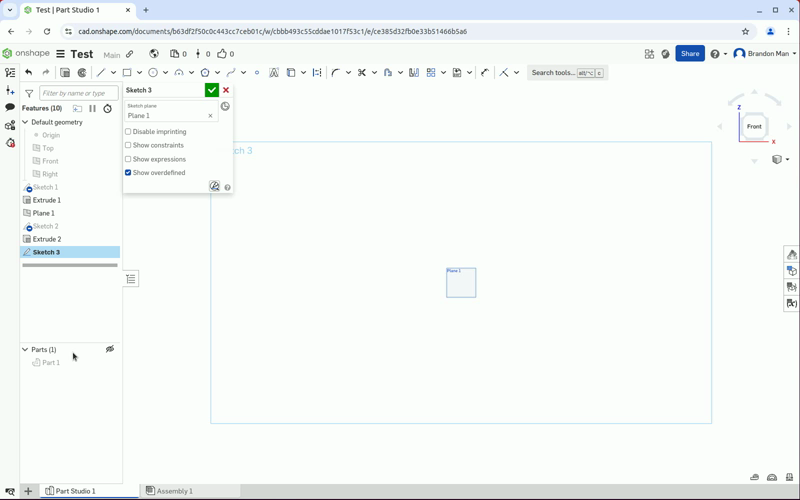
key(a)
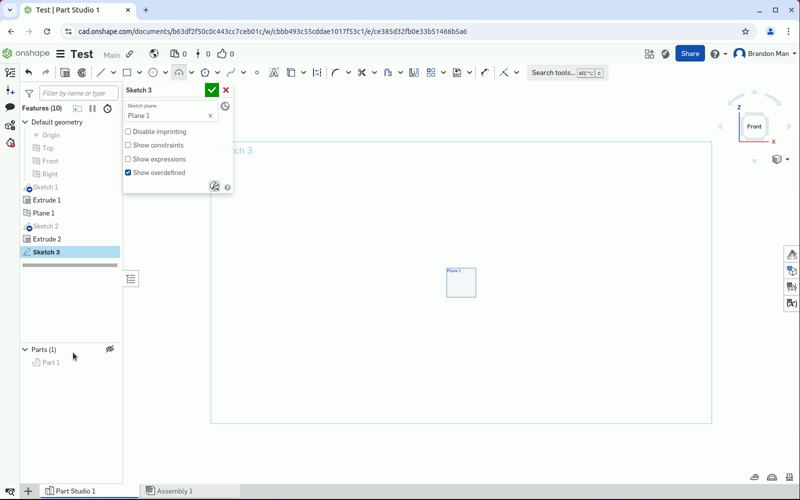
key_down(shift)
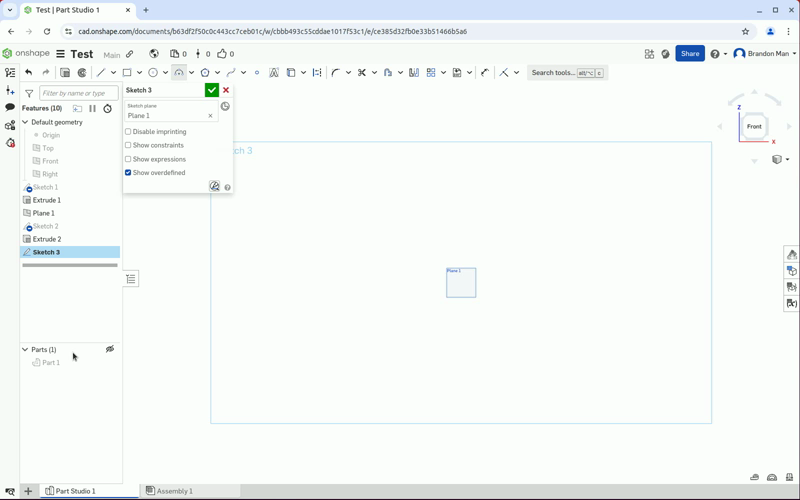
mouse_move(427, 170)
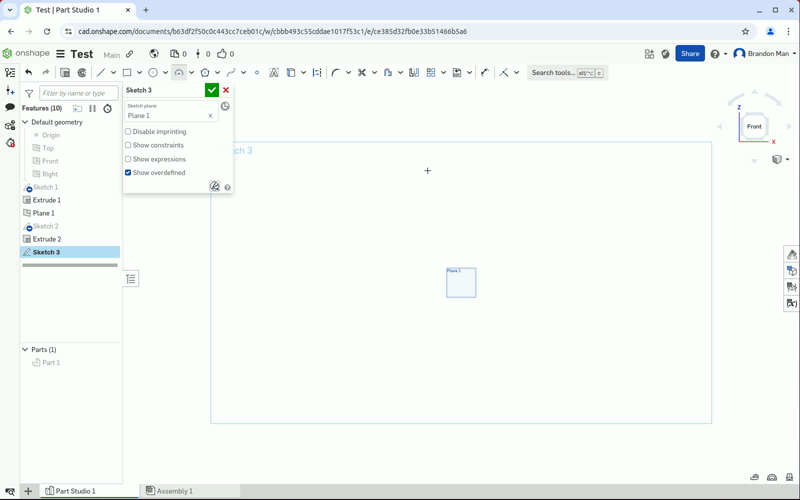
click(427, 170)
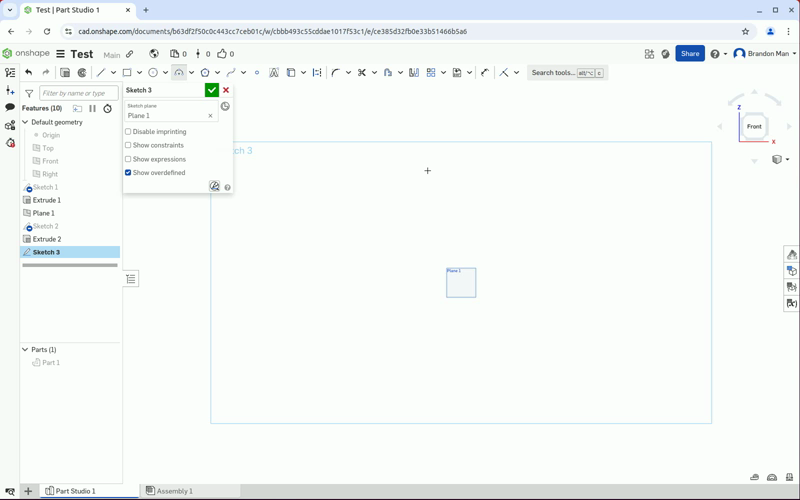
key_up(shift)
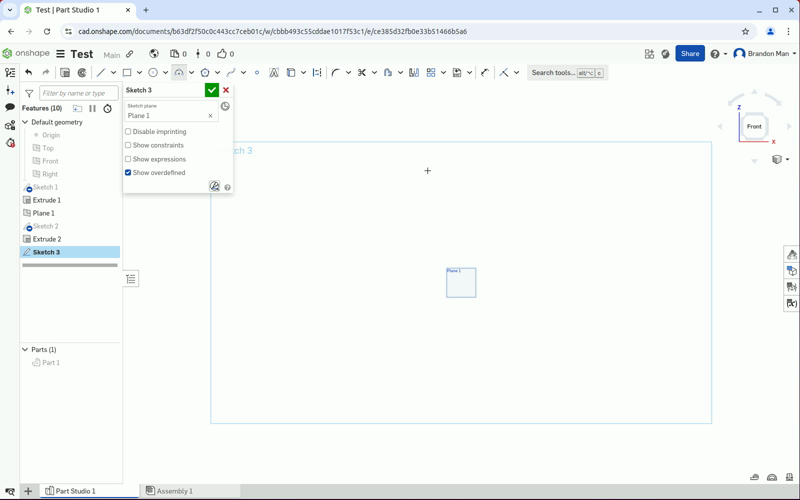
key_down(shift)
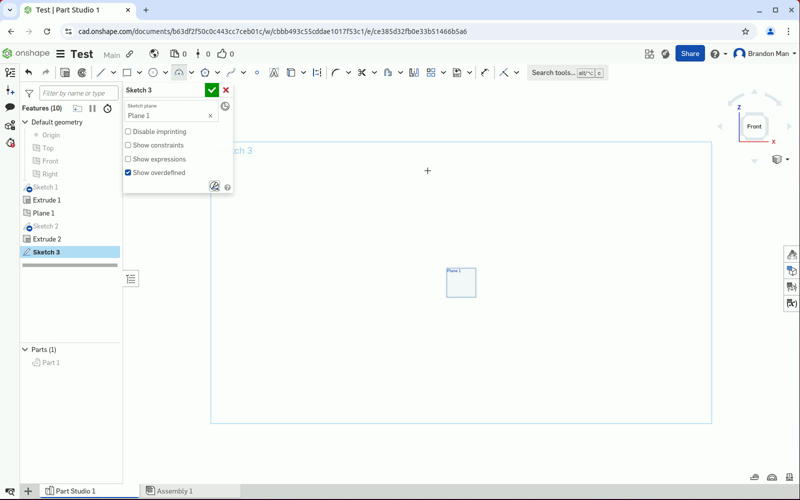
mouse_move(447, 170)
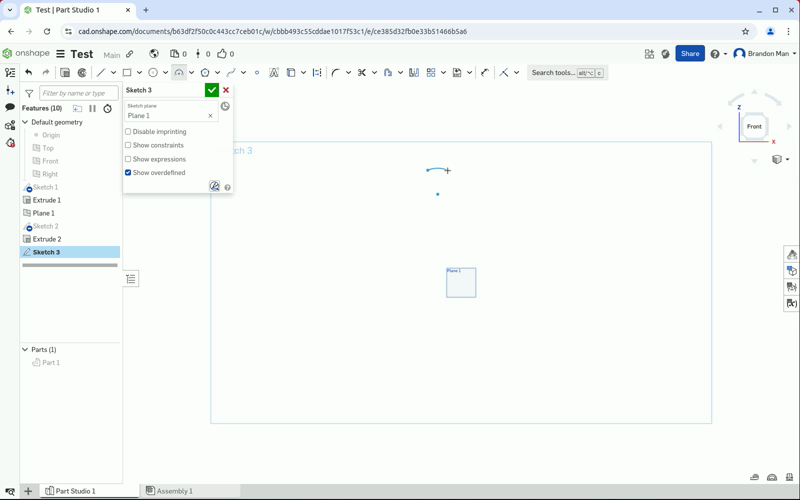
click(447, 170)
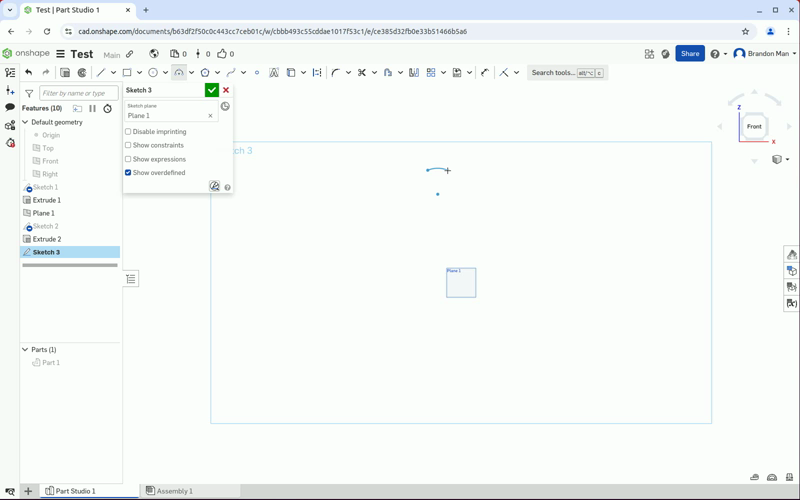
mouse_move(437, 180)
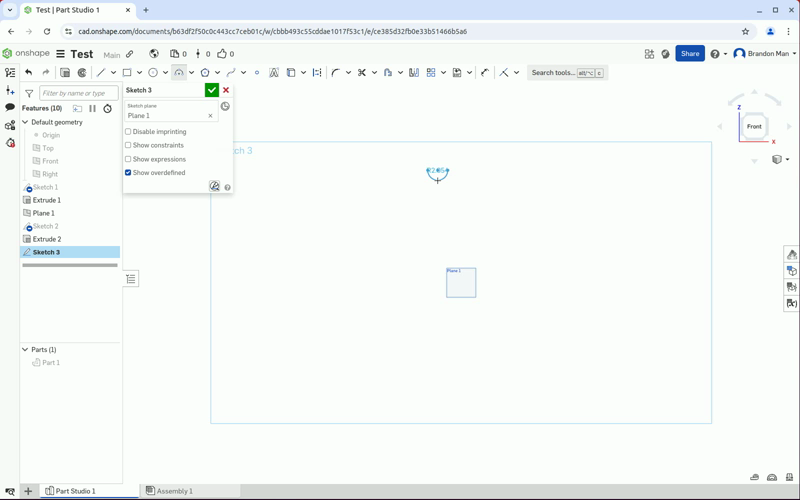
click(437, 180)
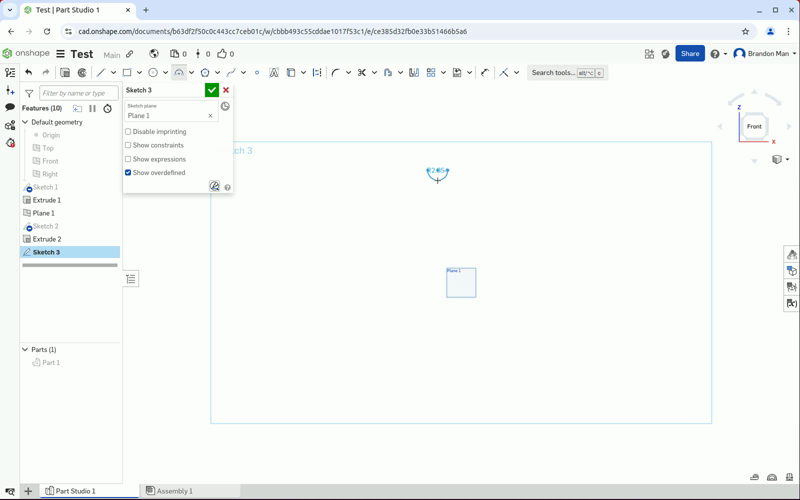
key_up(shift)
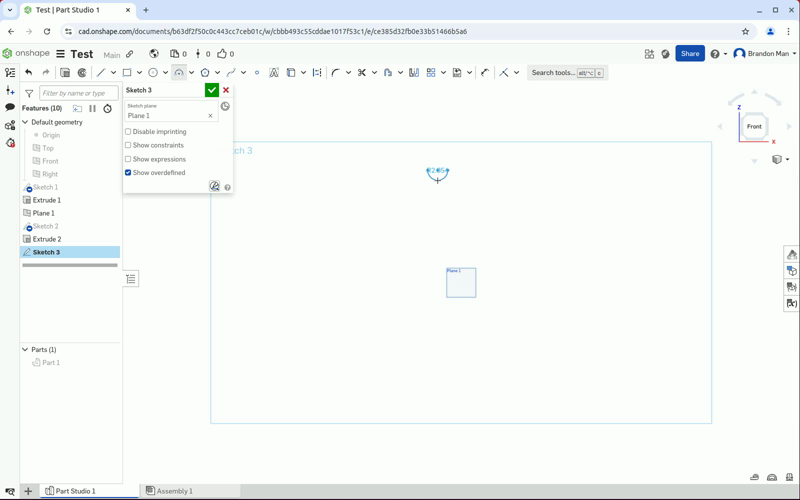
key(esc)
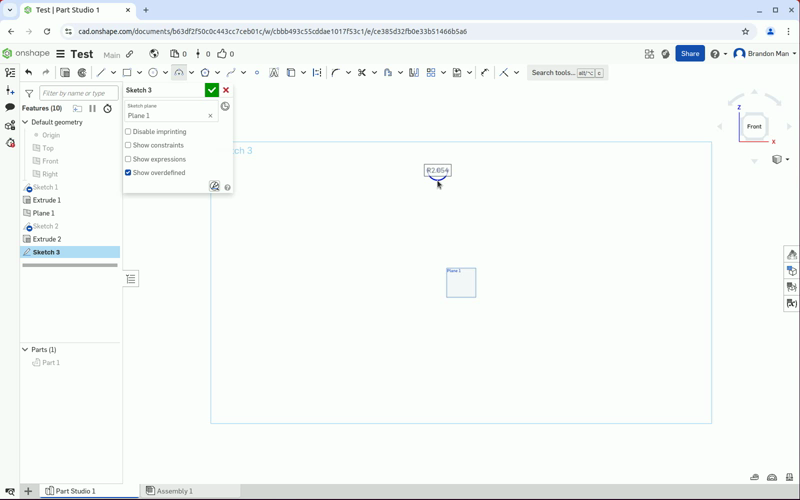
key(l)
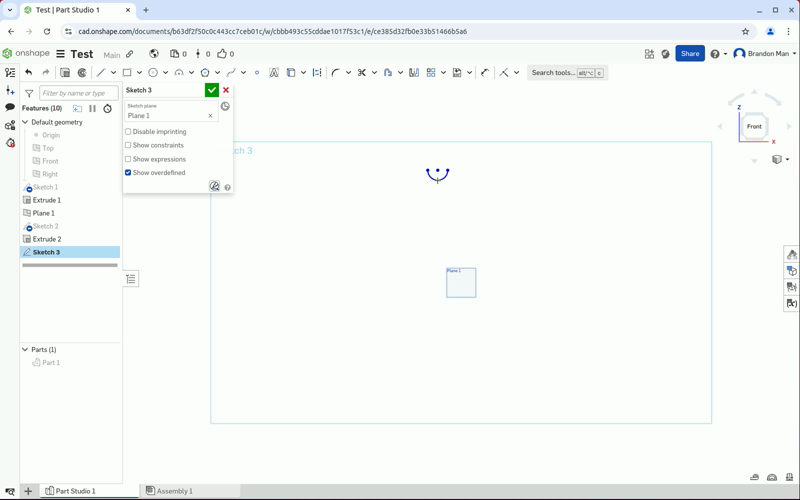
mouse_move(447, 170)
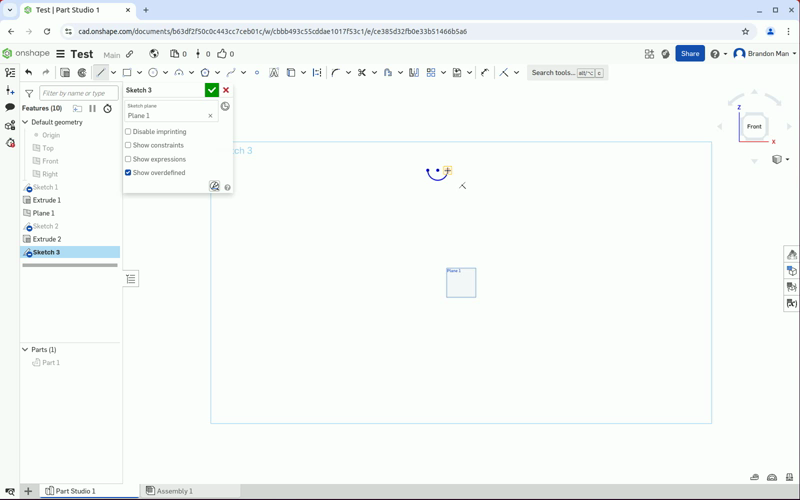
click(447, 170)
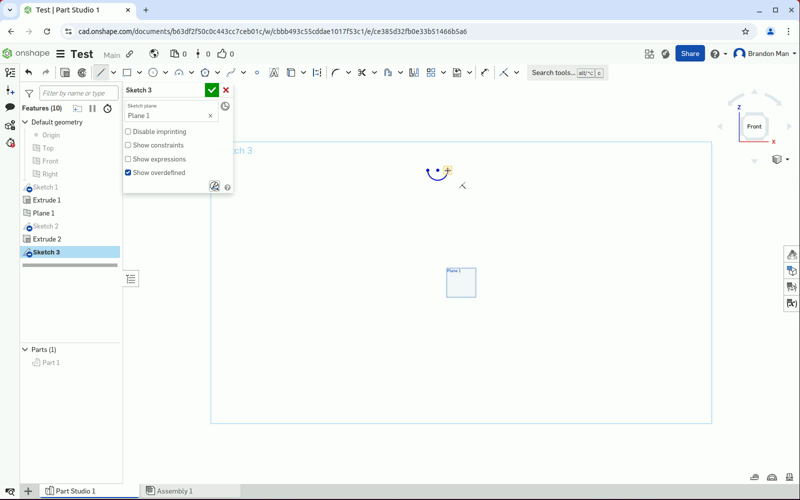
mouse_move(477, 170)
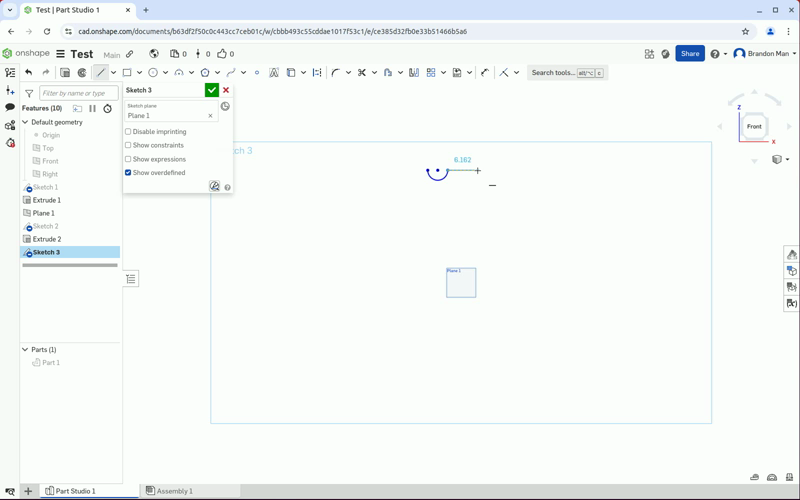
key_down(shift)
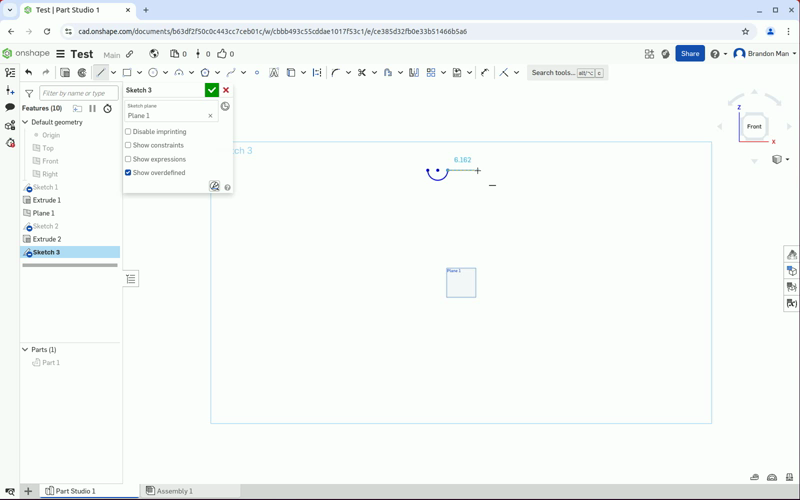
mouse_move(427, 170)
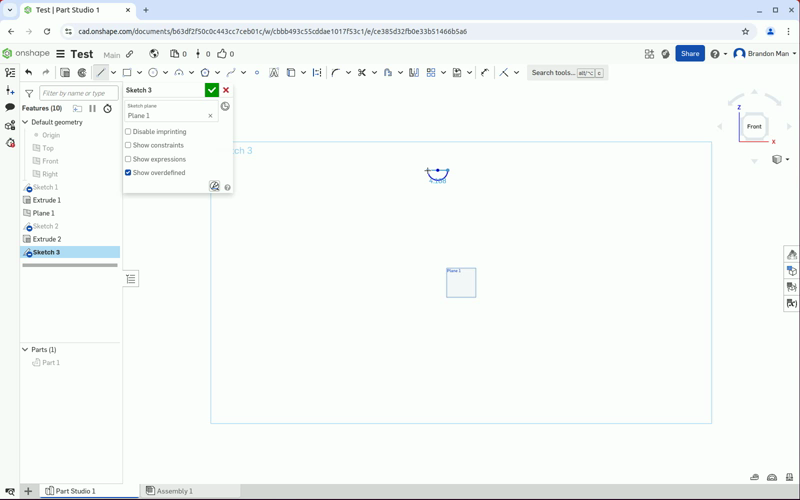
key_up(shift)
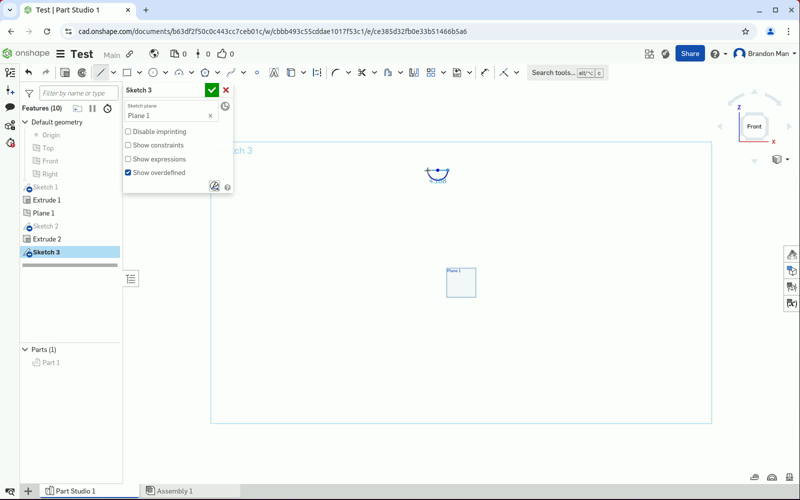
click(427, 170)
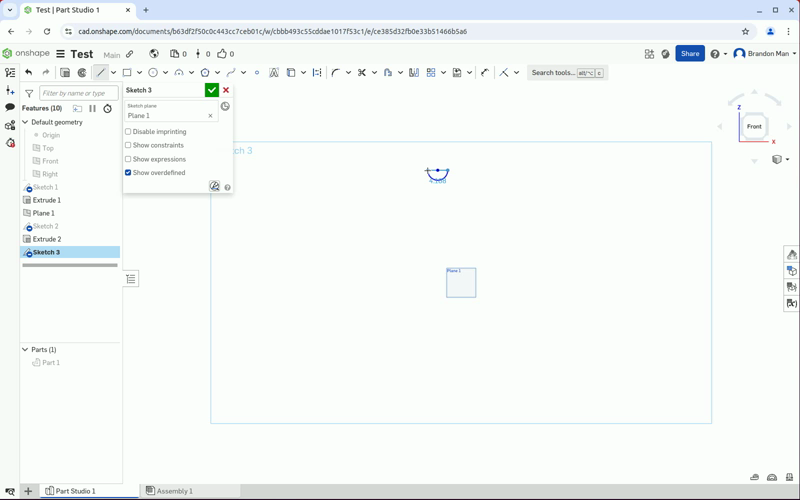
key(esc)
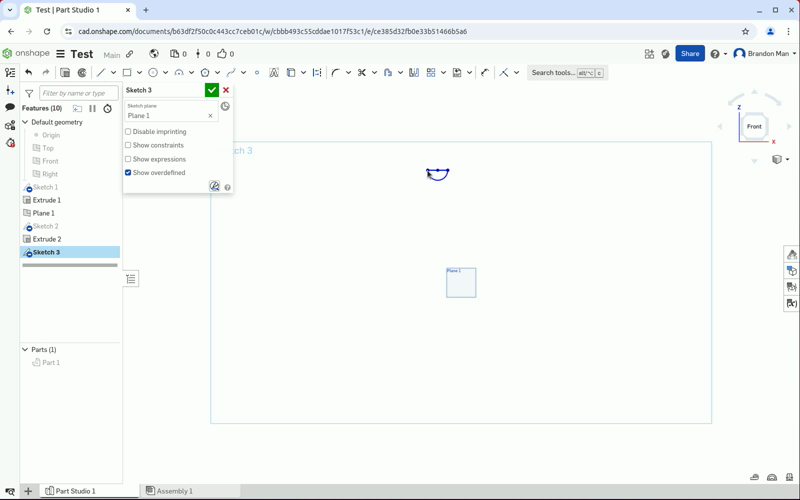
mouse_move(431, 177)
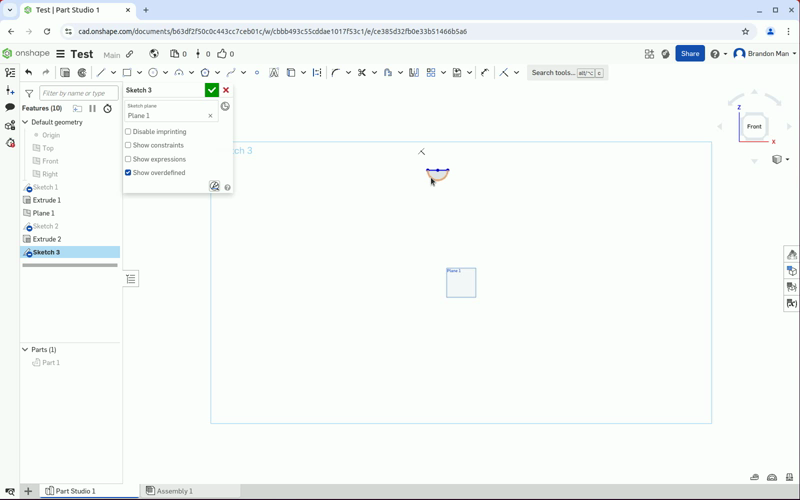
scroll(6)
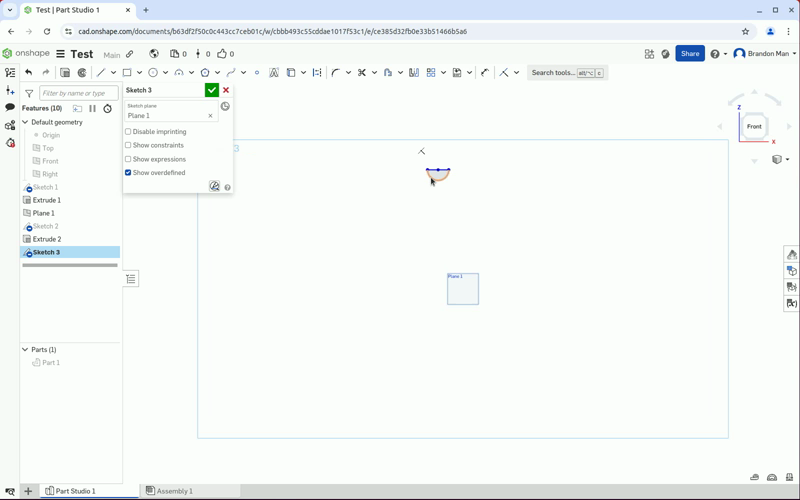
scroll(6)
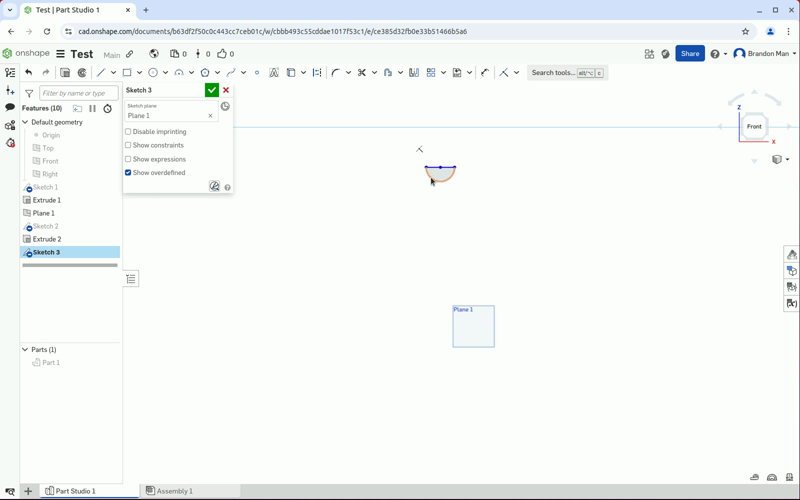
scroll(6)
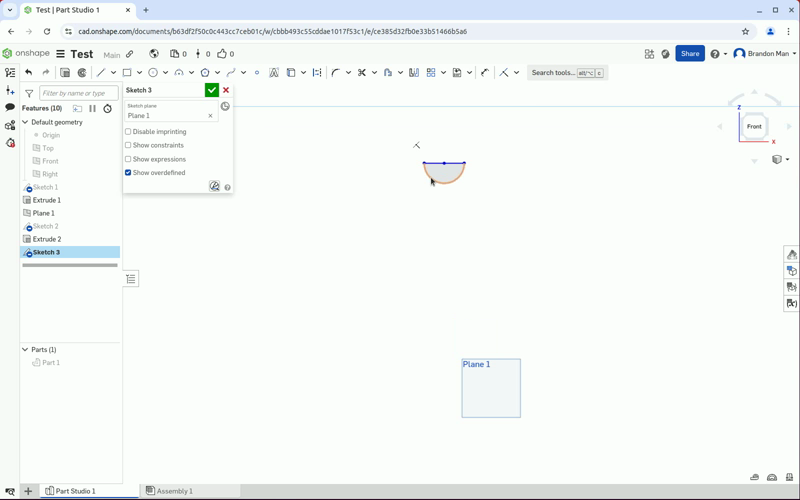
scroll(6)
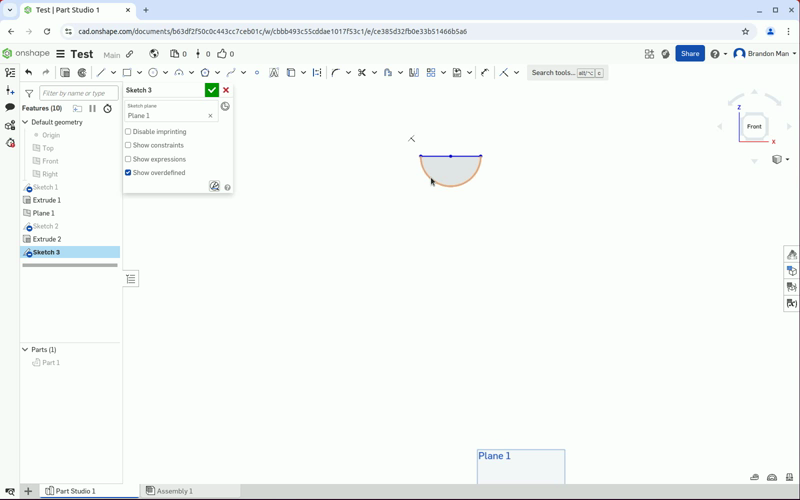
scroll(6)
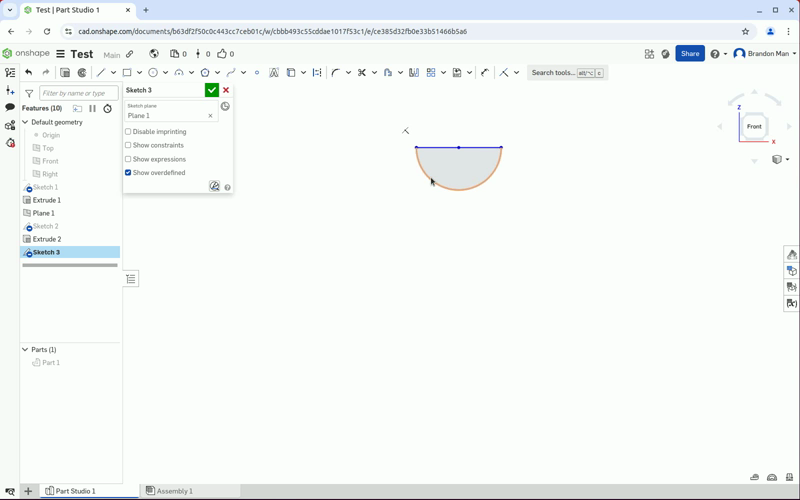
scroll(6)
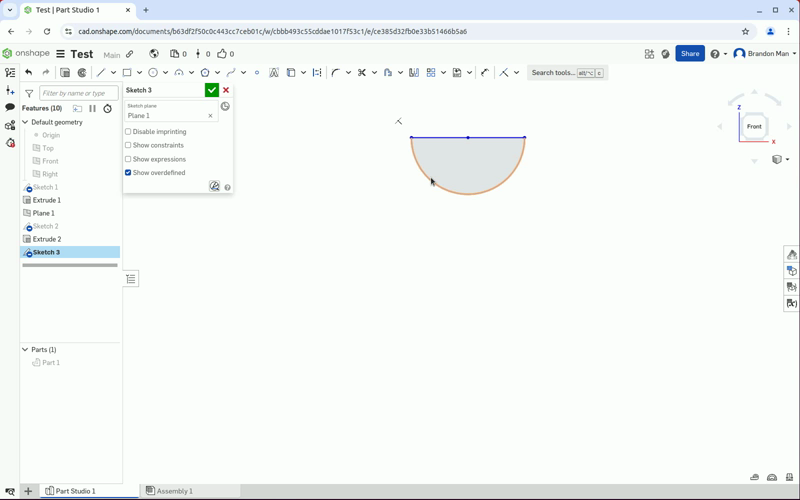
scroll(6)
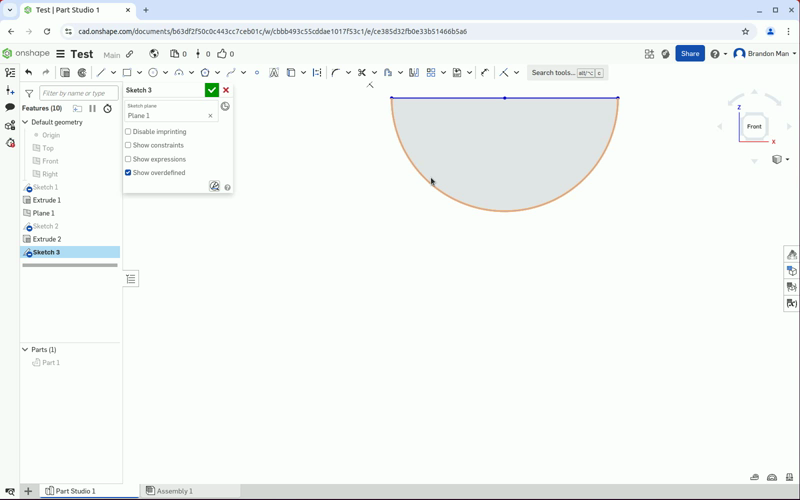
click(431, 177)
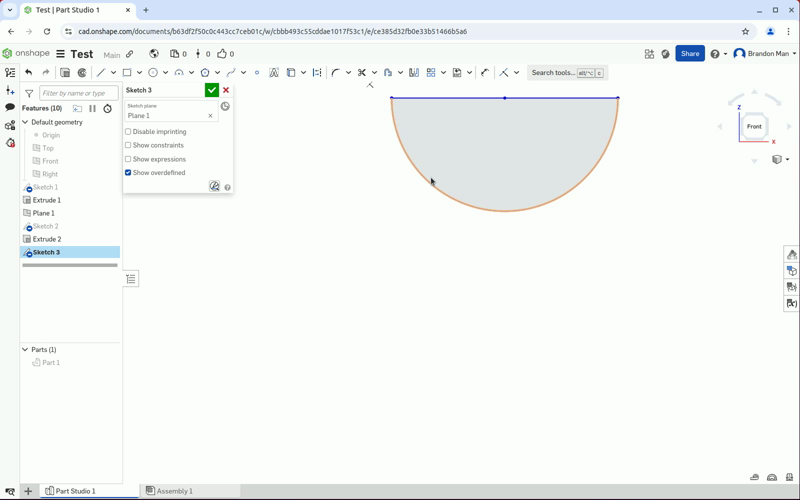
scroll(-6)
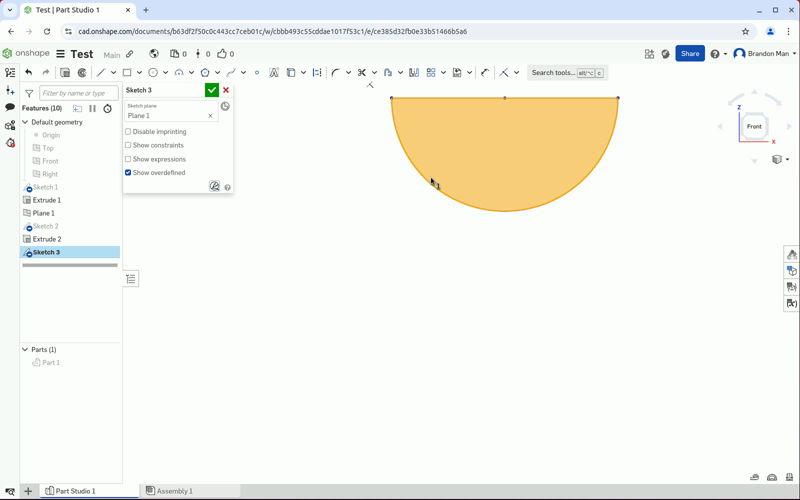
scroll(-6)
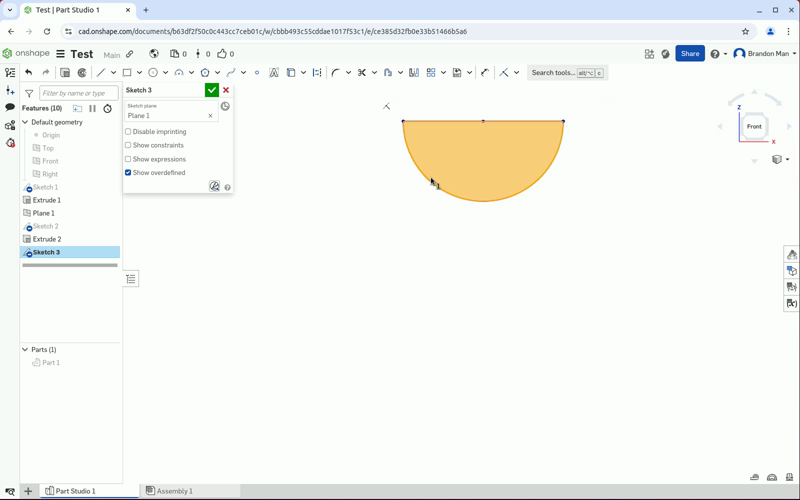
scroll(-6)
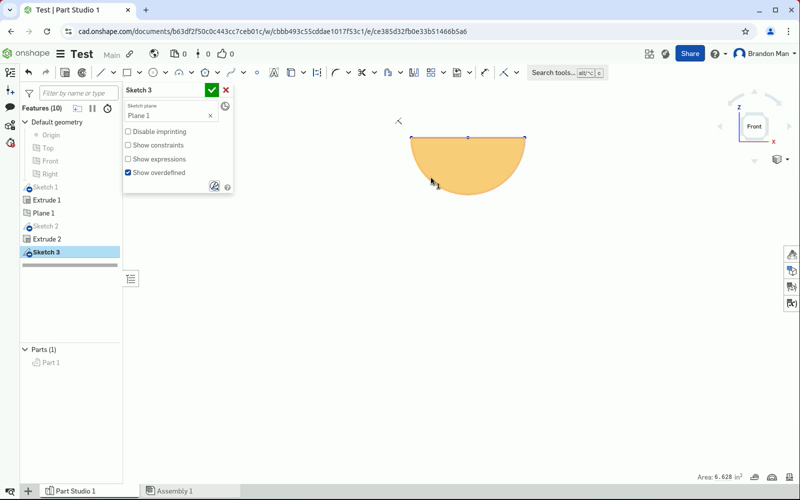
scroll(-6)
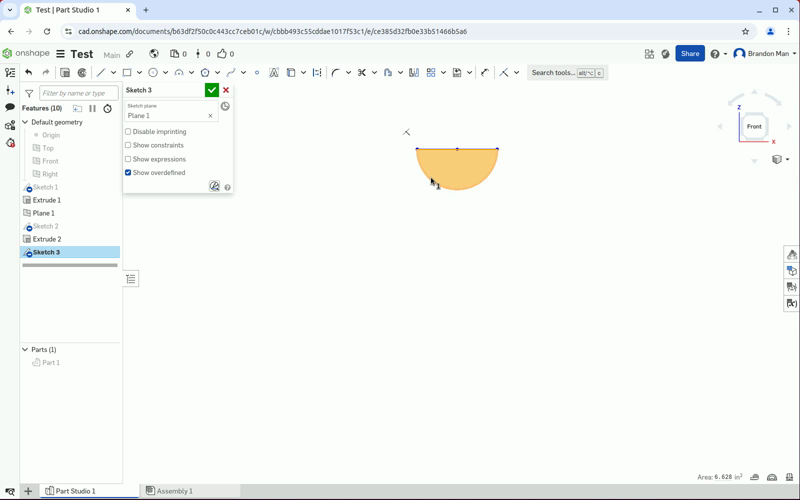
scroll(-6)
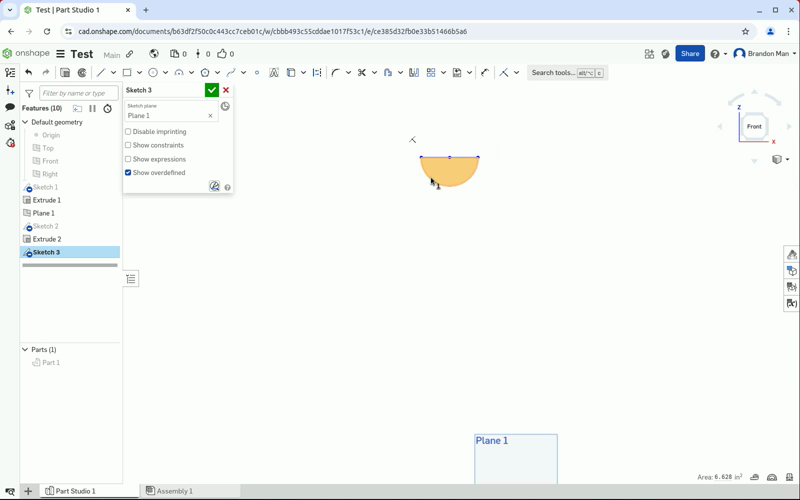
scroll(-6)
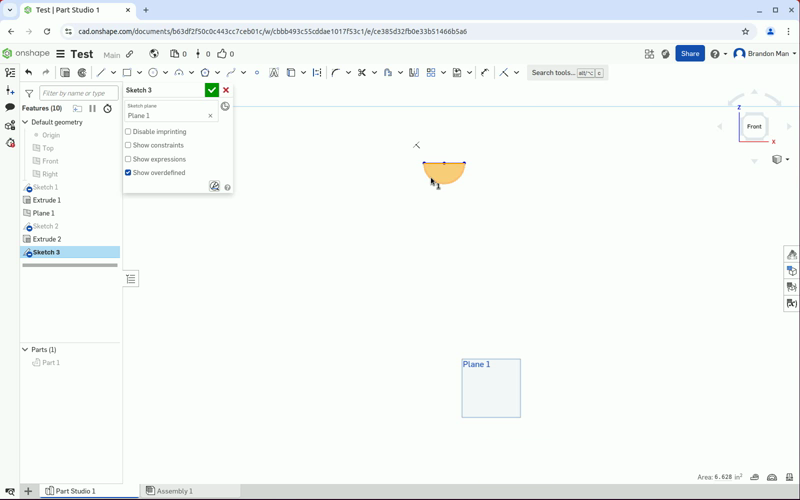
scroll(-6)
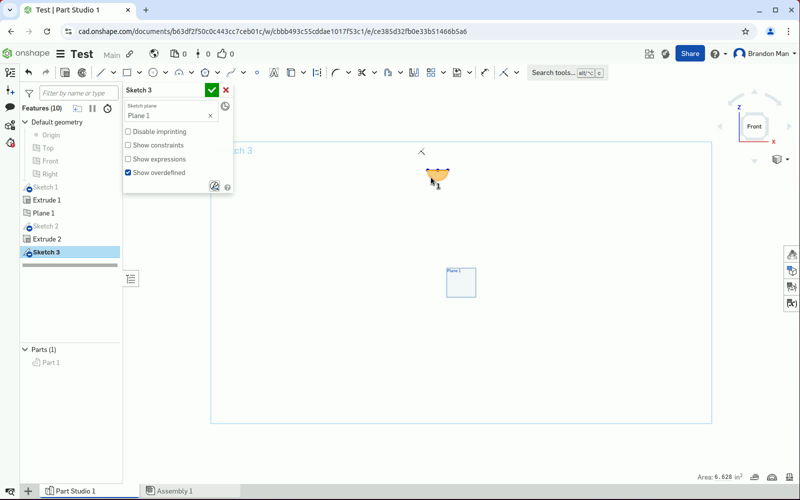
mouse_move(73, 352)
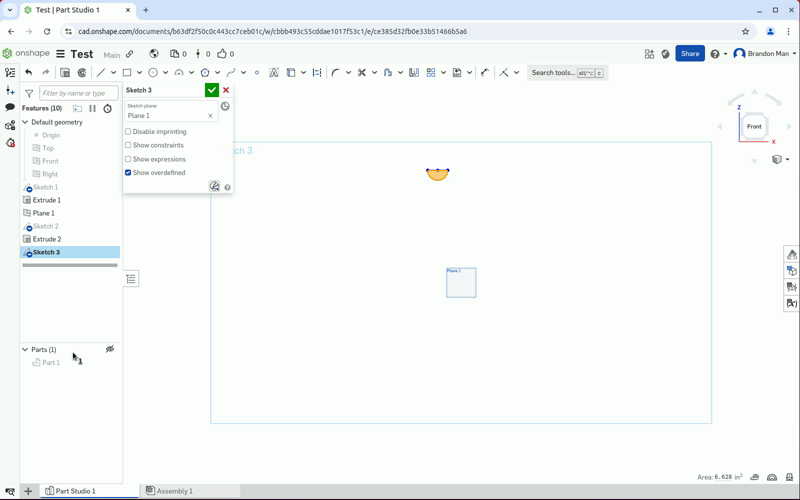
key(shift+y)
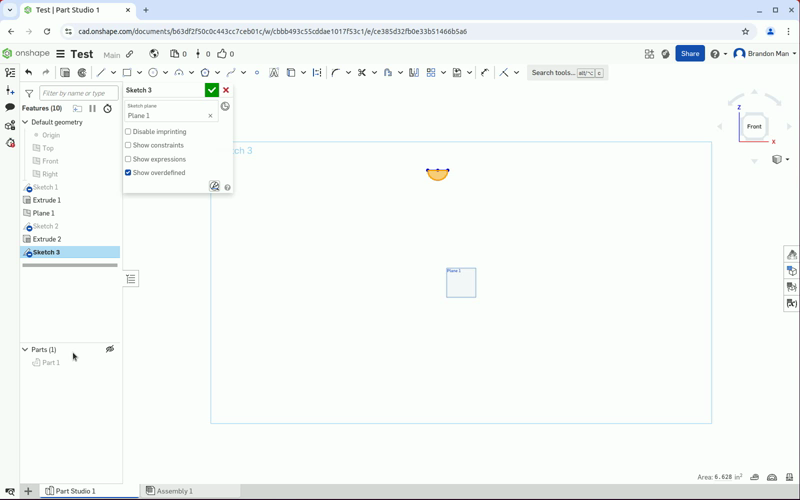
key(shift+e)
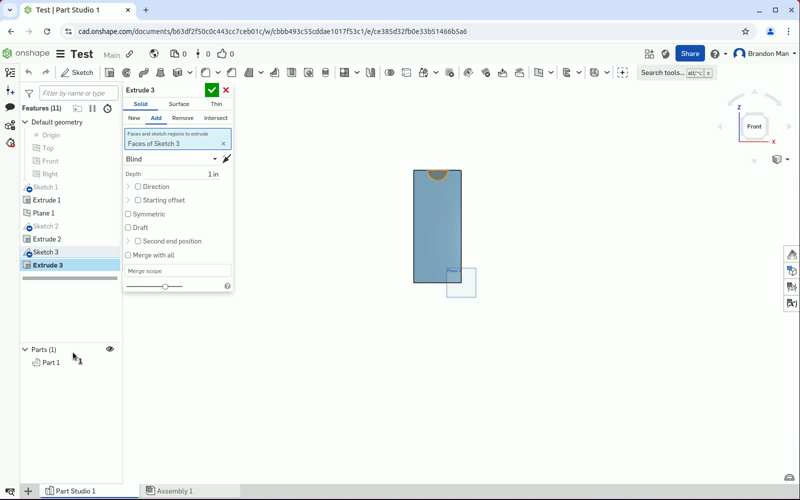
mouse_move(143, 106)
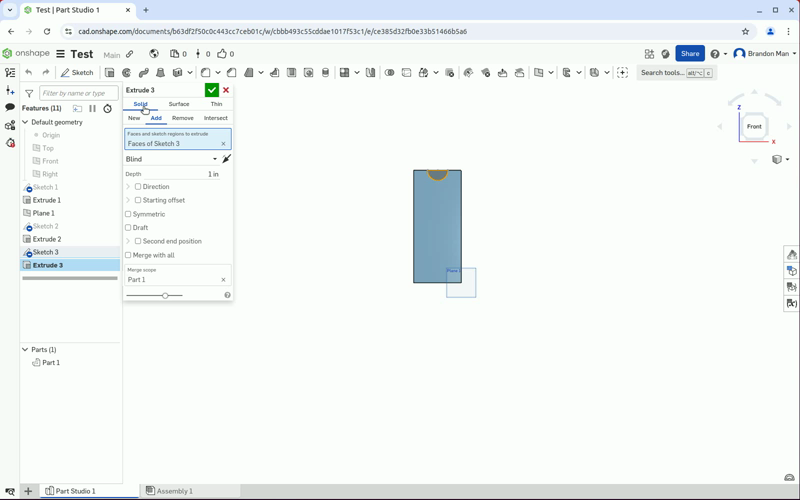
click(143, 106)
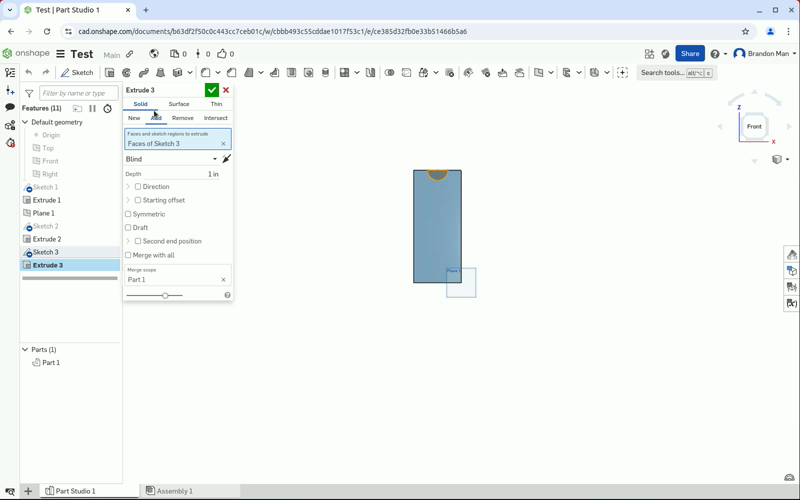
mouse_move(186, 120)
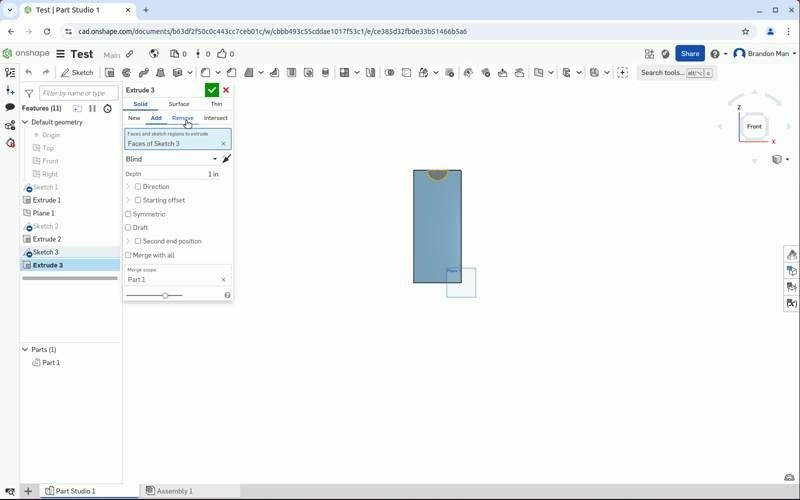
click(186, 120)
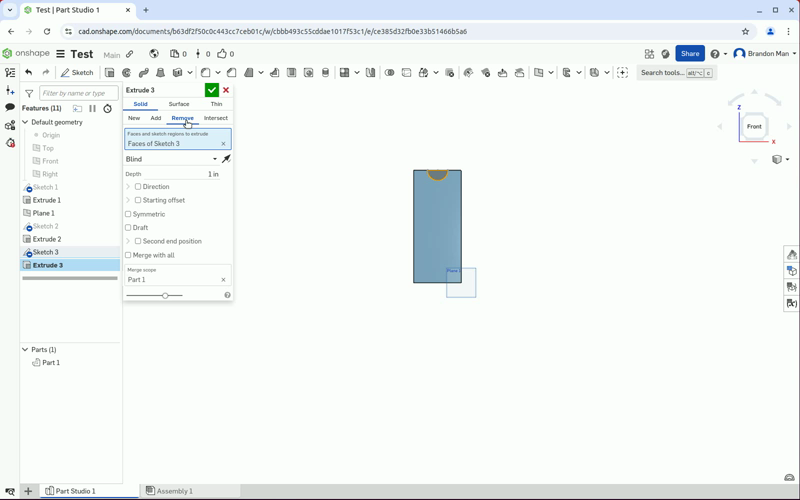
key(tab, 4)
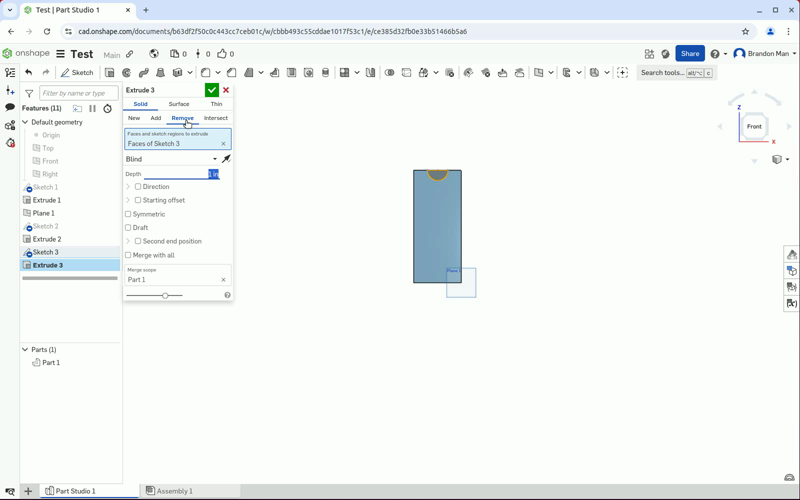
text(3.851)
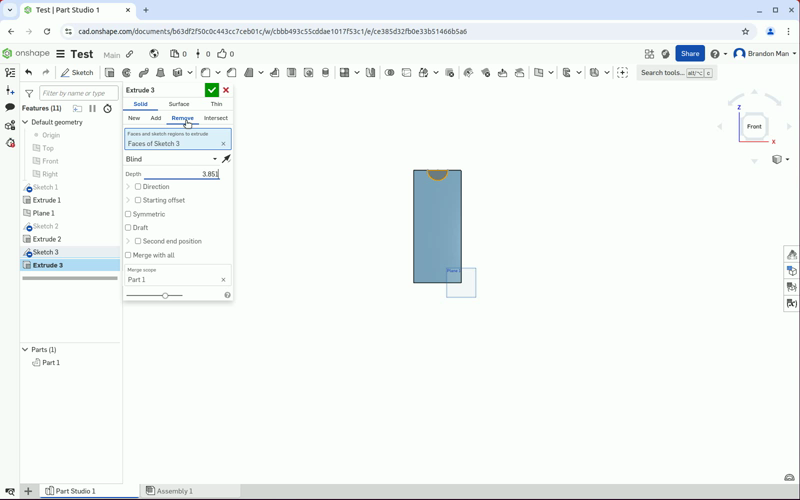
key(tab, 6)
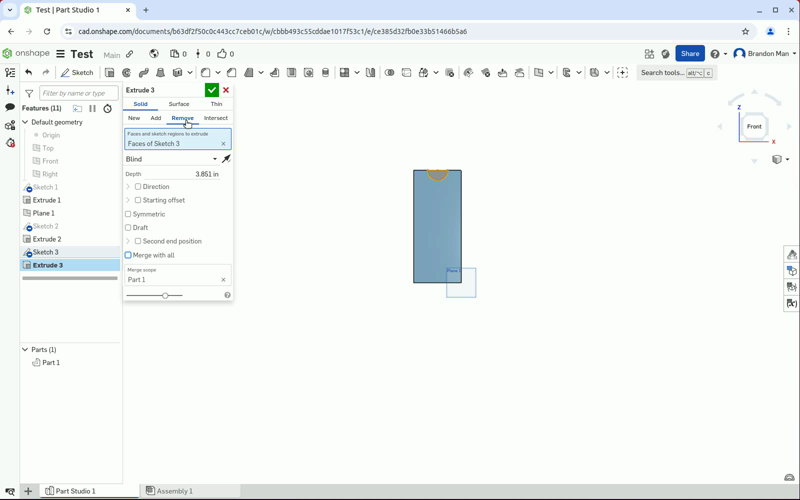
key(space)
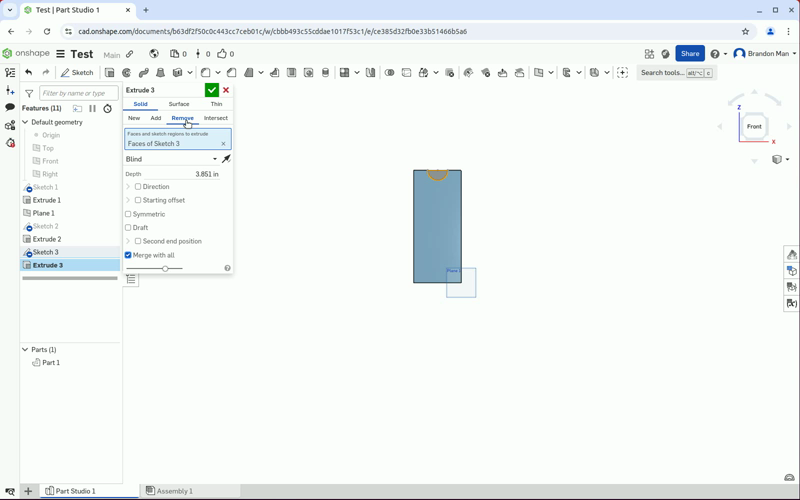
key(enter)
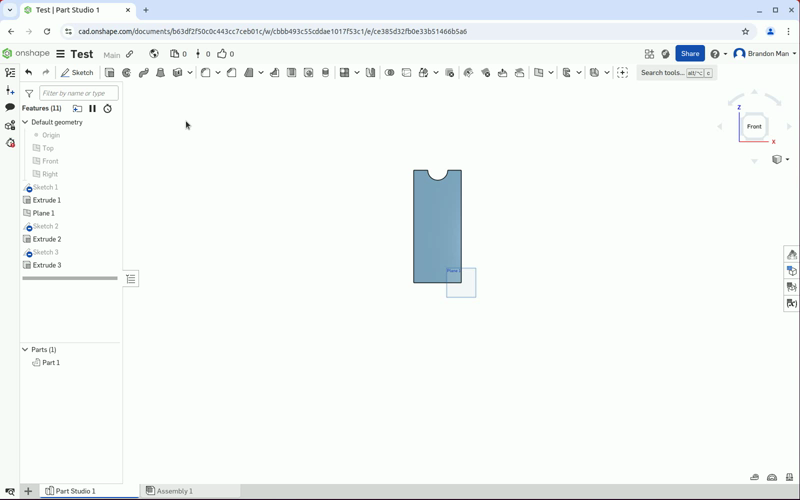
key(shift+h)
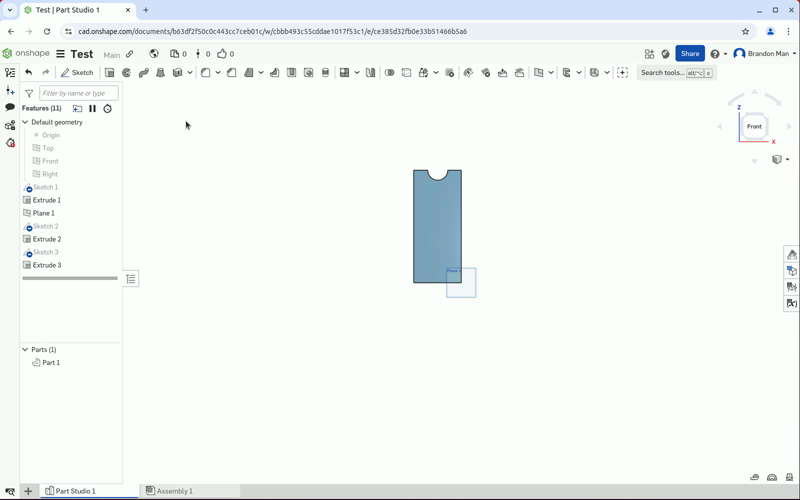
key(shift+h)
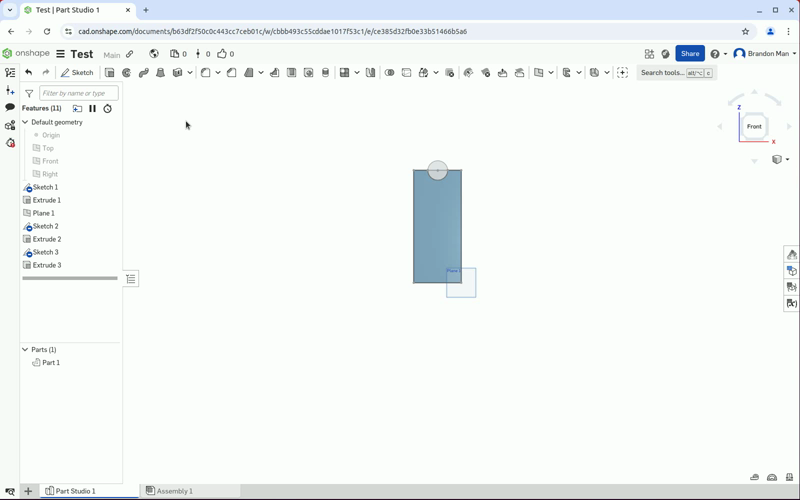
key(shift+7)
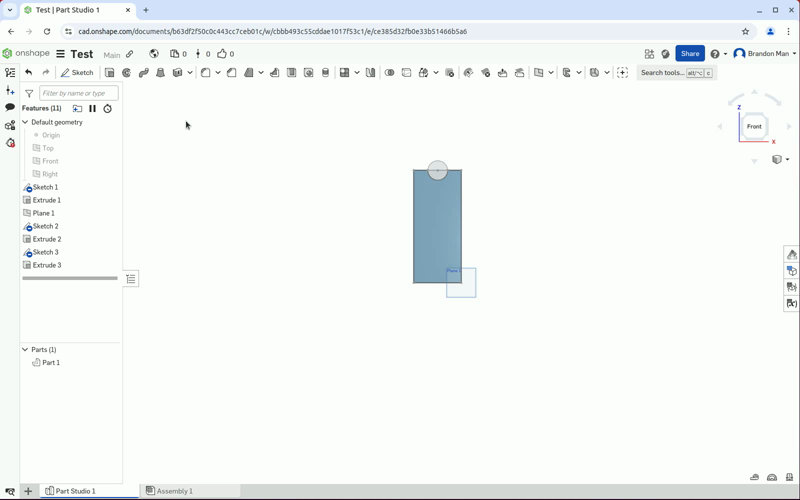
key(left, 2)
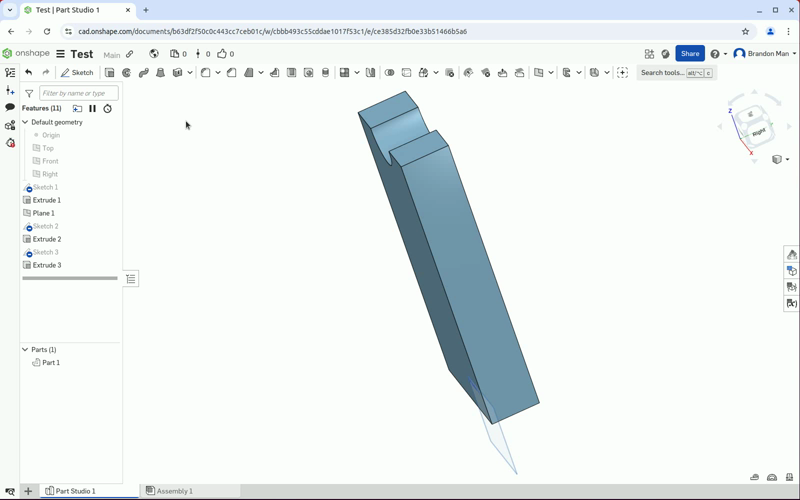
key(down, 2)
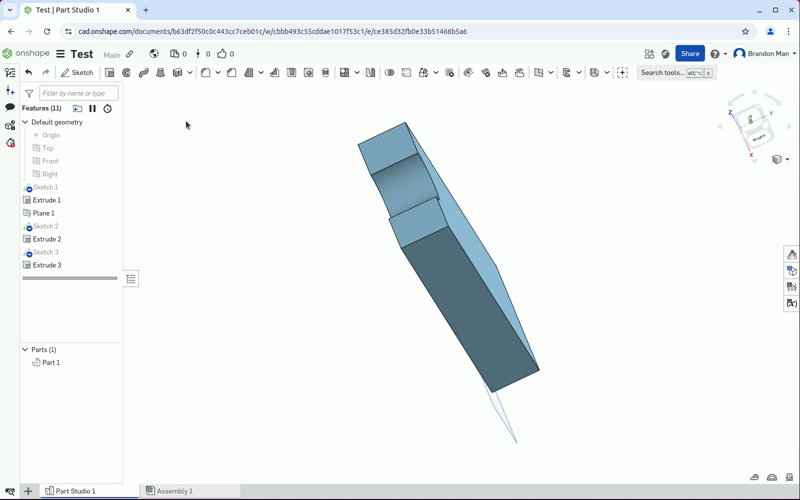
key(up, 2)
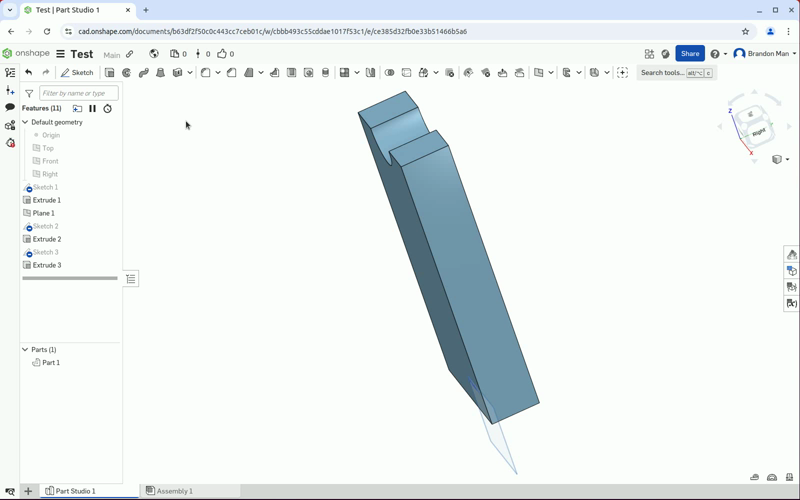
key(right, 2)
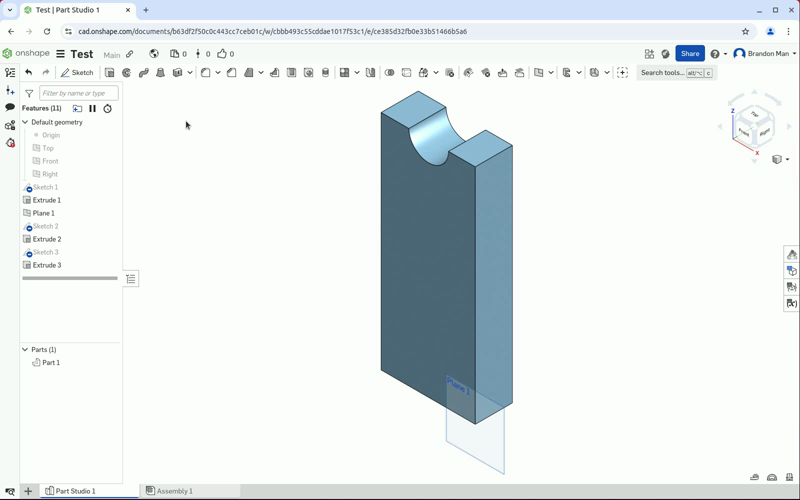
mouse_move(73, 189)
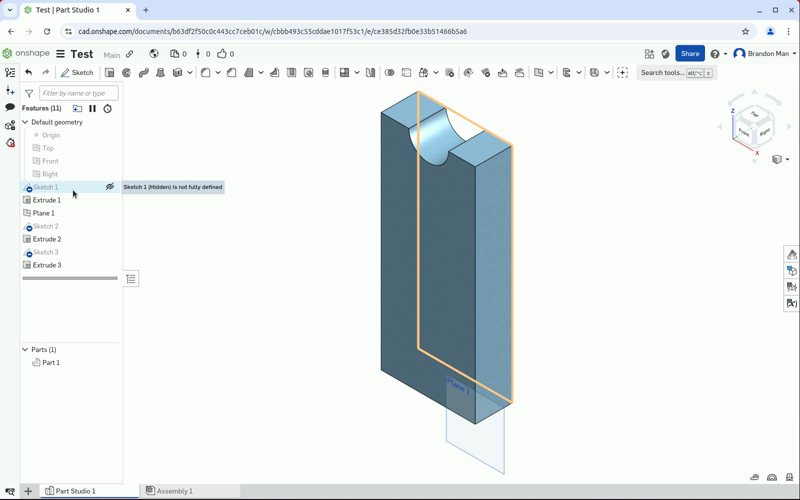
click(73, 189)